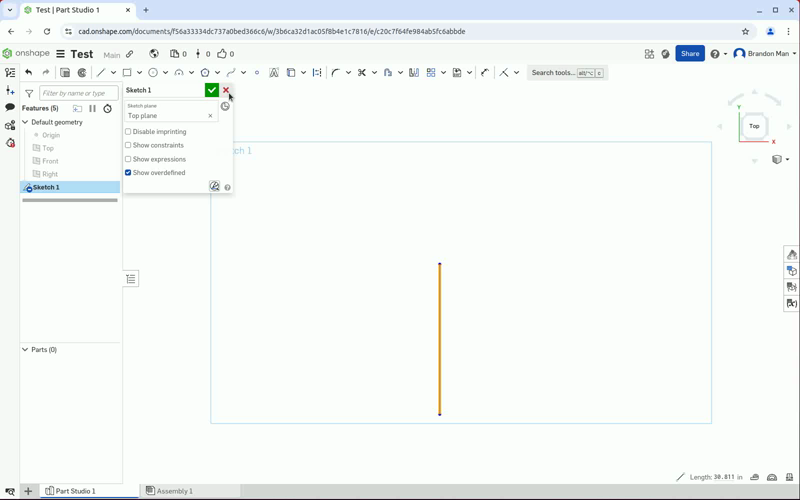
key(shift+h)
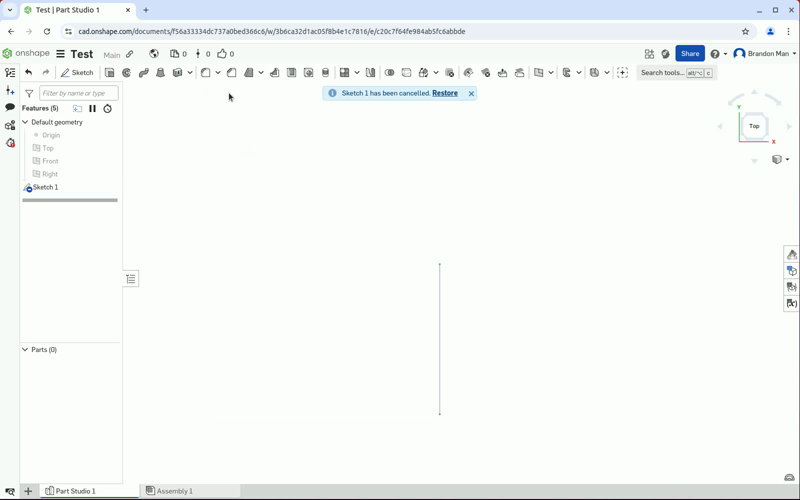
key(shift+s)
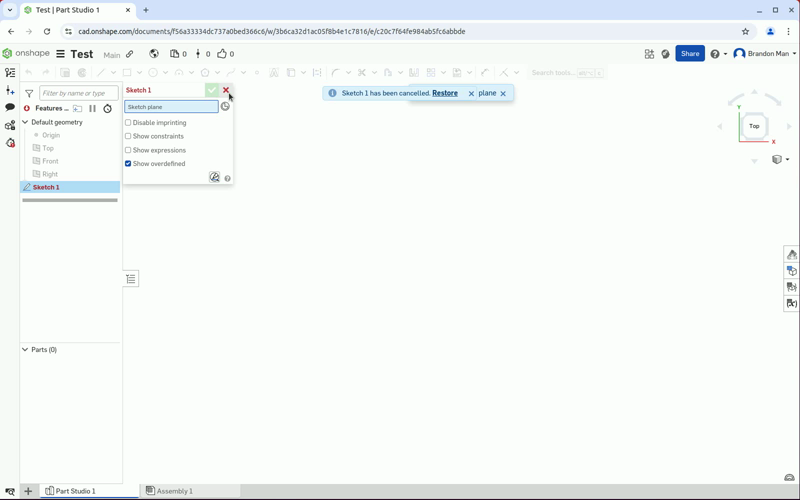
mouse_move(73, 150)
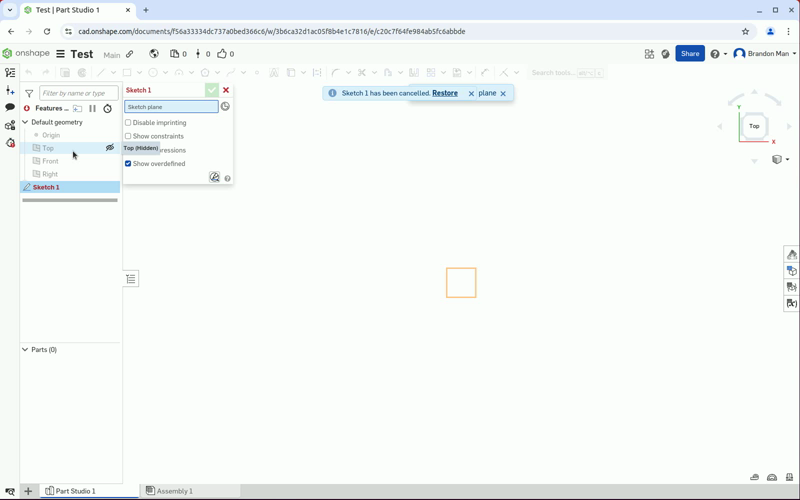
click(73, 150)
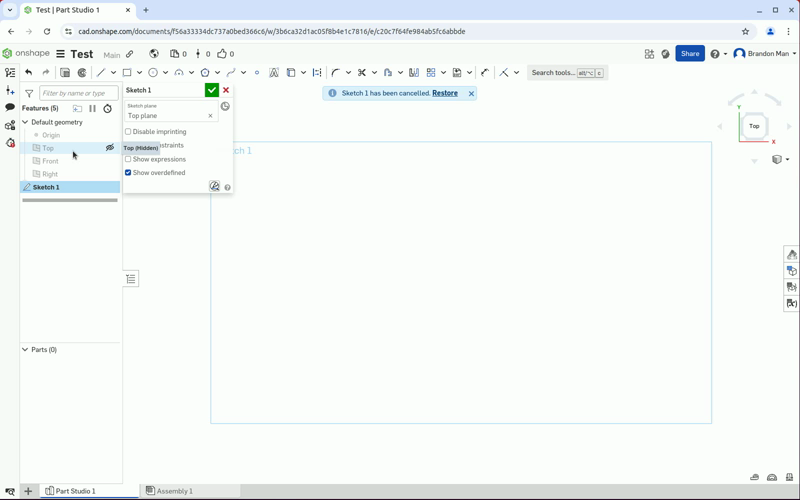
mouse_move(73, 352)
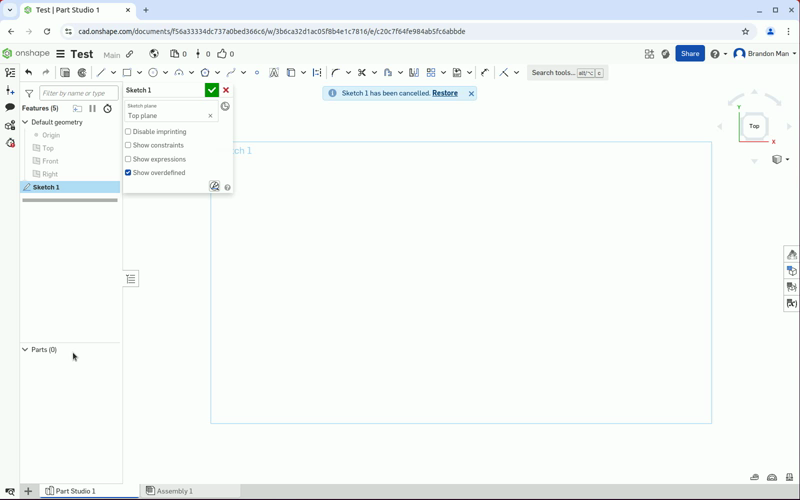
key(y)
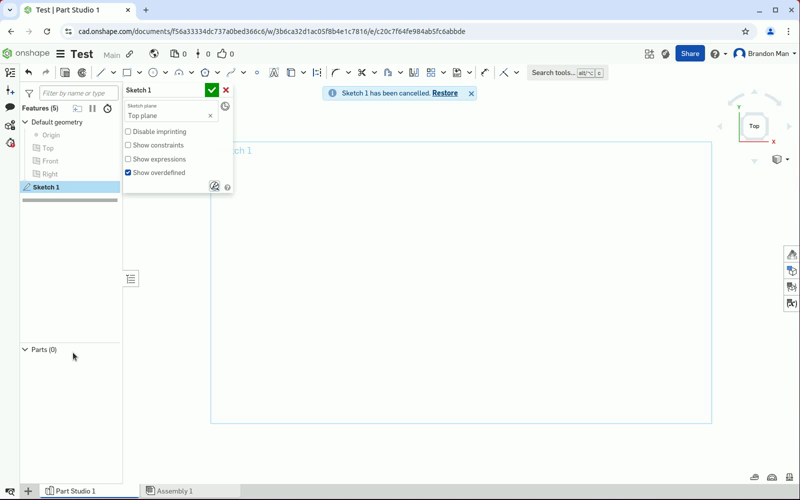
key(l)
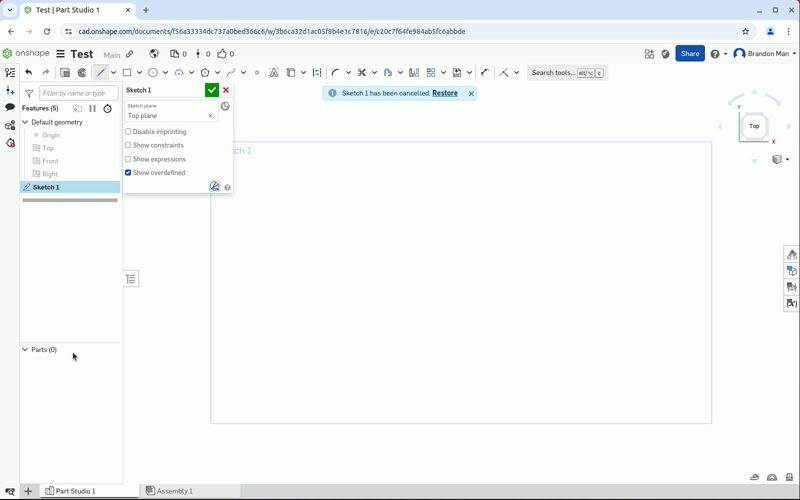
key_down(shift)
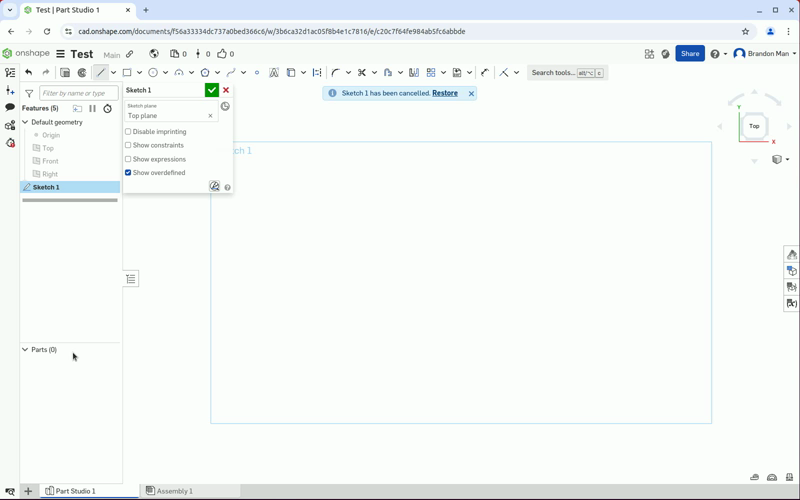
mouse_move(349, 314)
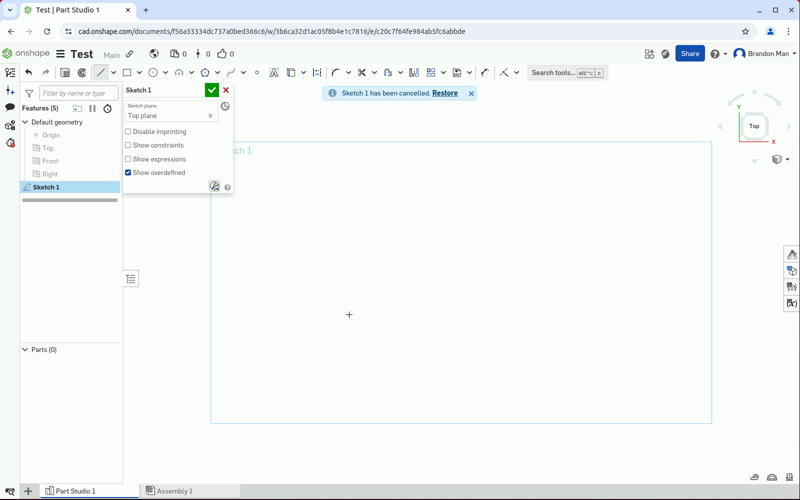
click(349, 314)
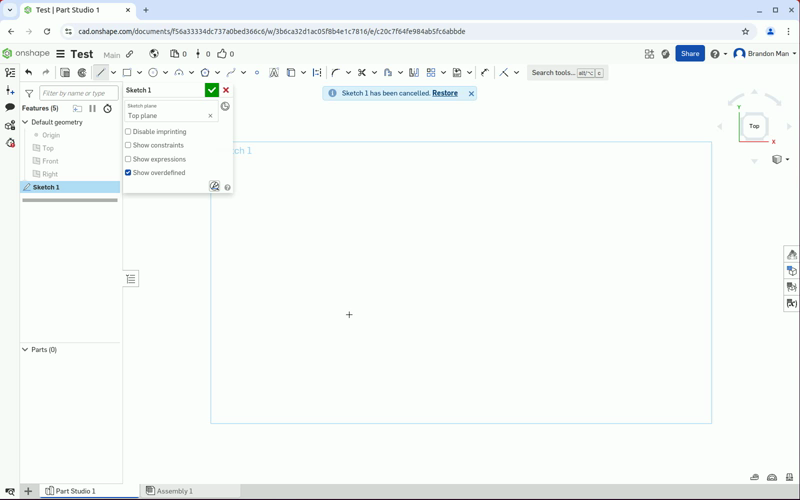
key_up(shift)
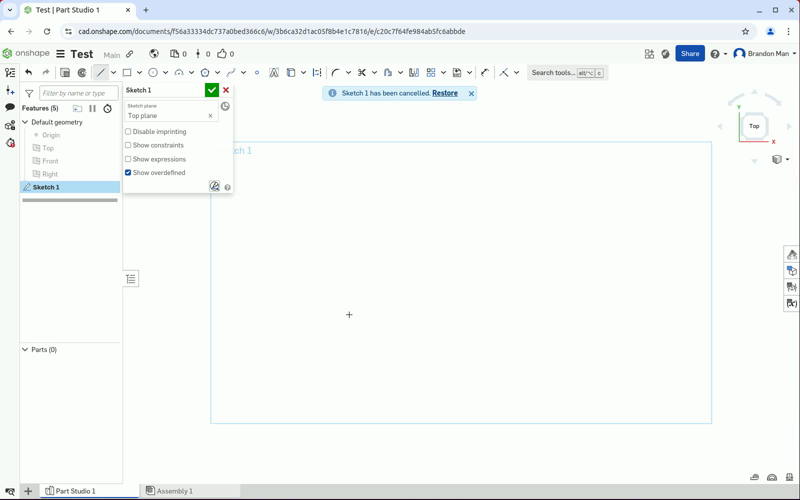
key_down(shift)
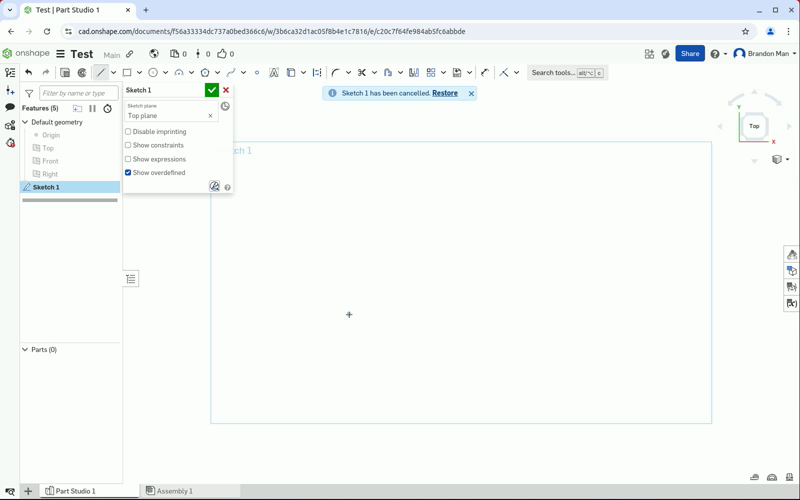
mouse_move(572, 314)
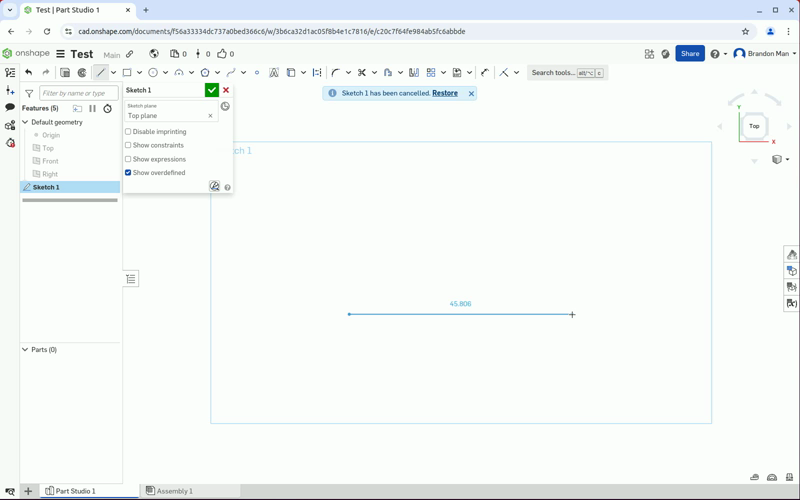
click(572, 314)
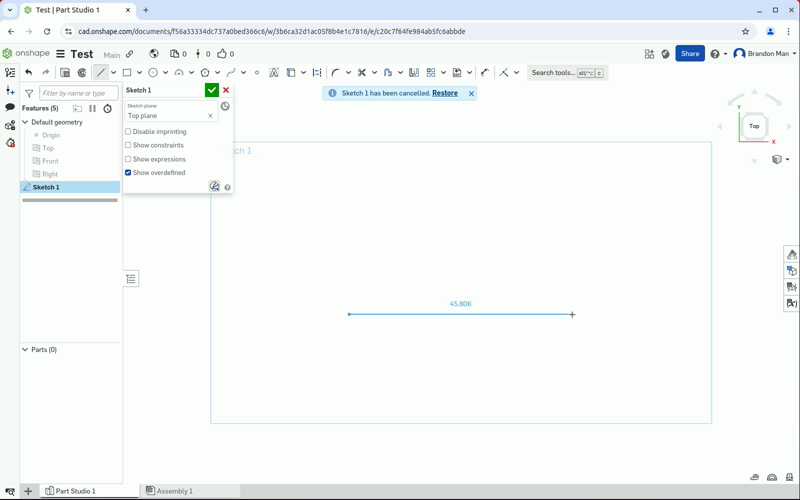
key_up(shift)
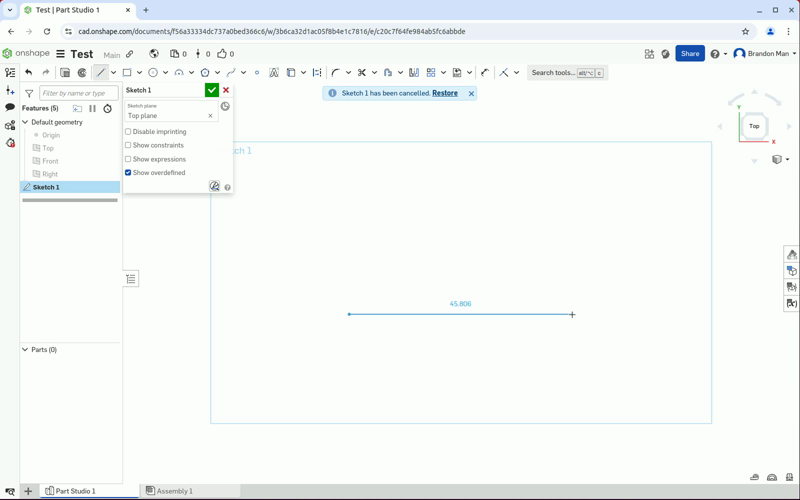
key_down(shift)
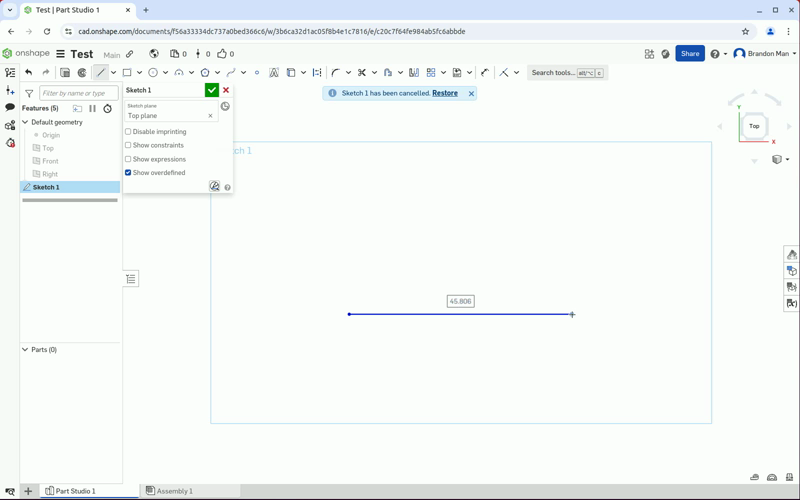
mouse_move(589, 314)
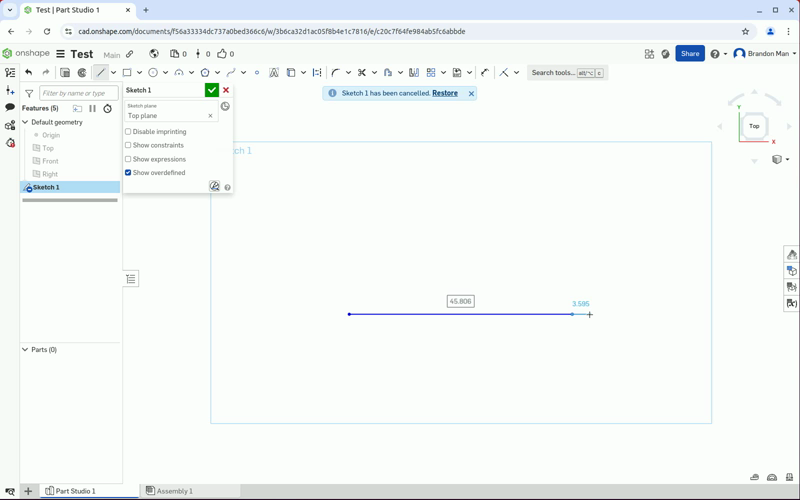
mouse_move(572, 255)
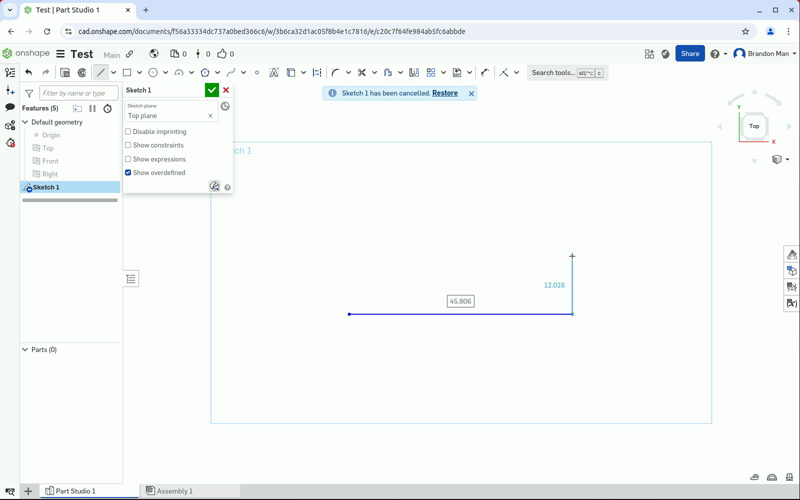
click(572, 255)
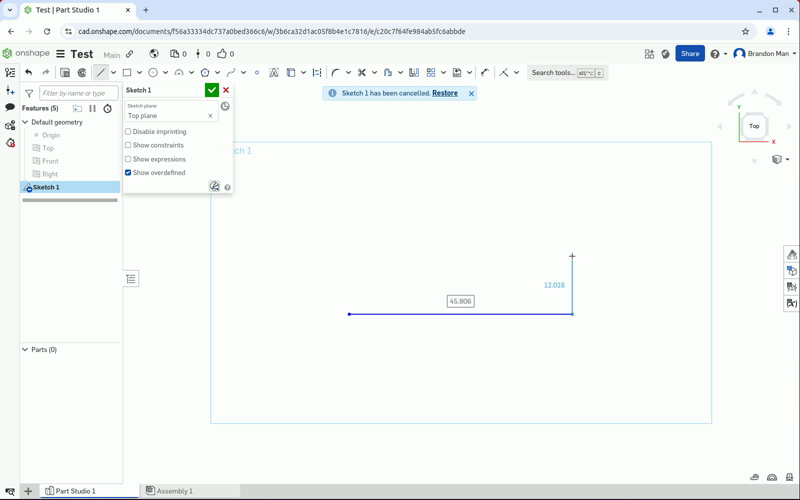
key_up(shift)
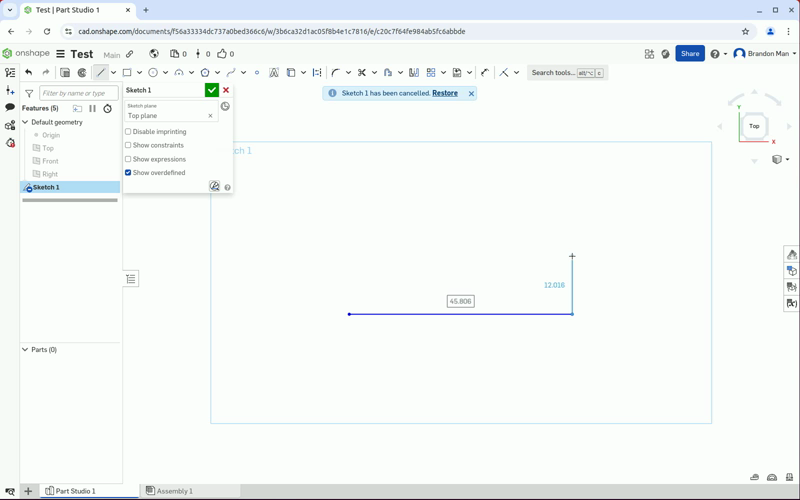
key_down(shift)
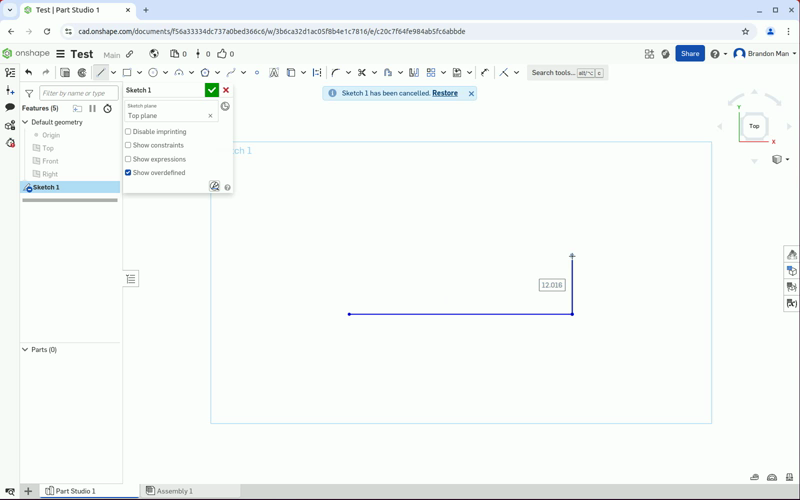
mouse_move(349, 255)
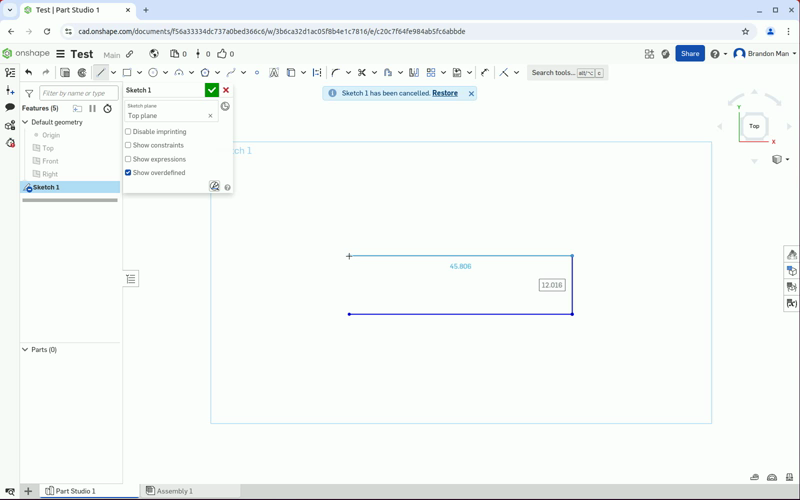
click(349, 255)
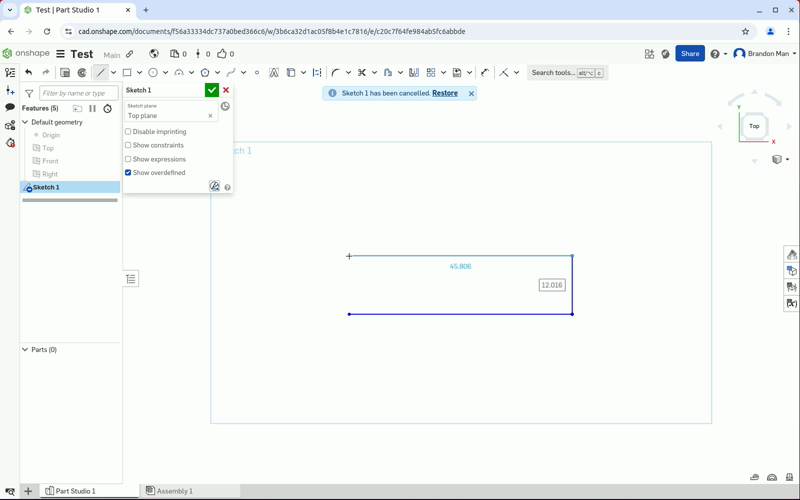
key_up(shift)
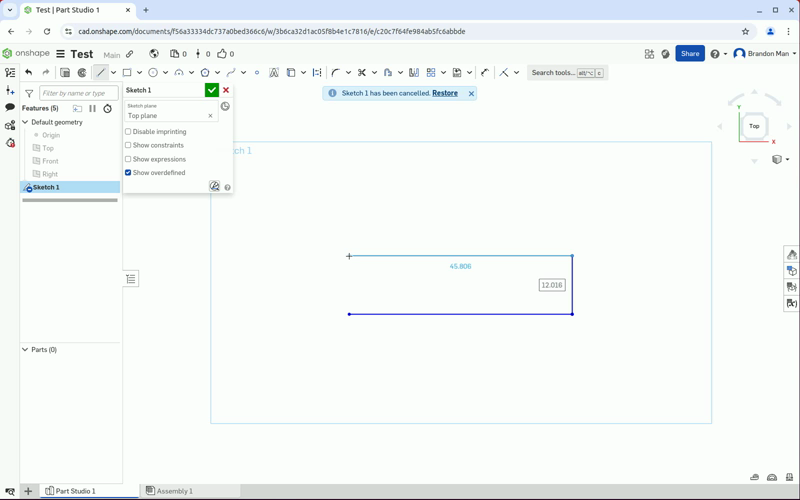
mouse_move(379, 255)
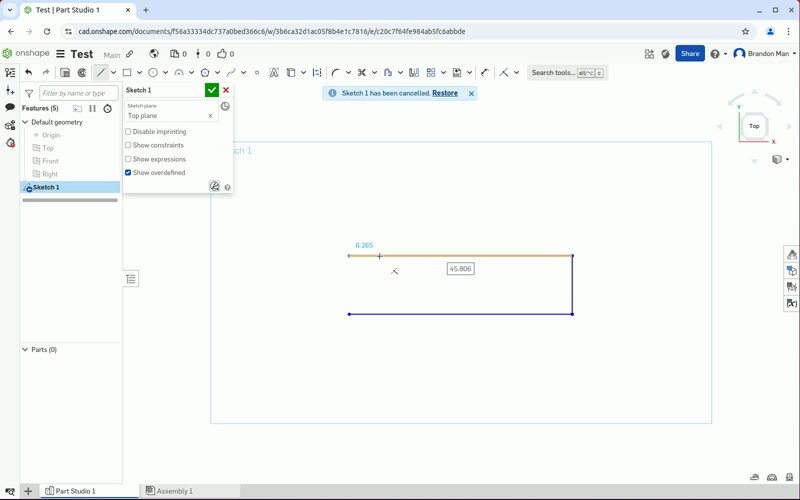
key_down(shift)
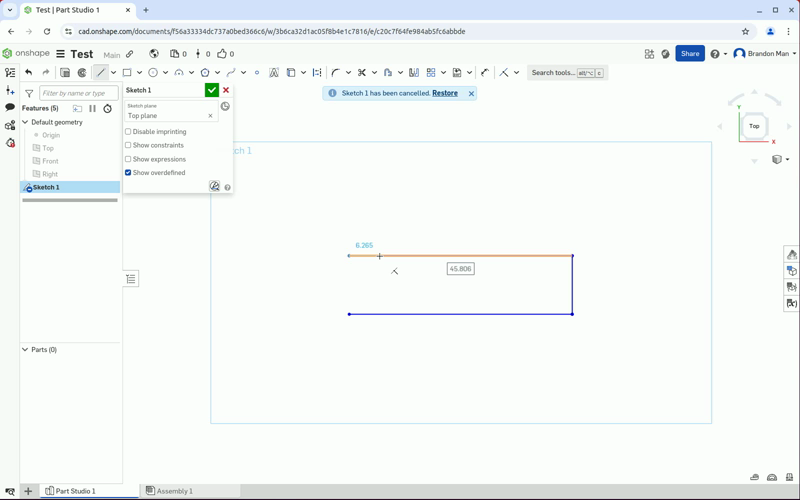
mouse_move(349, 314)
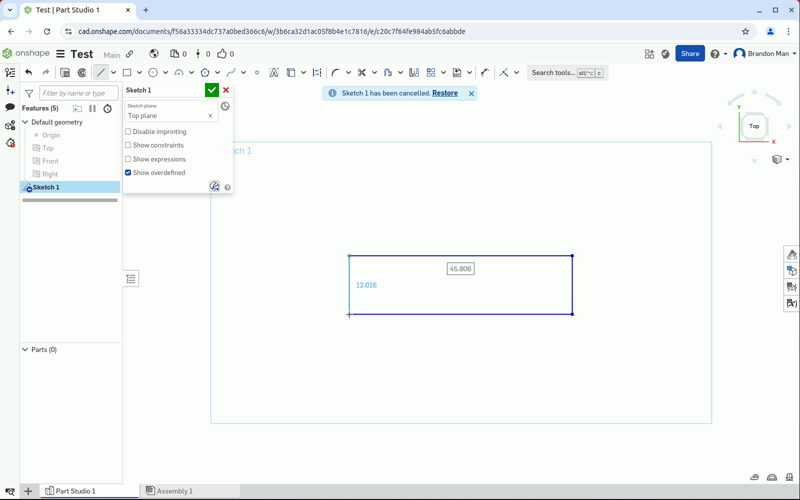
key_up(shift)
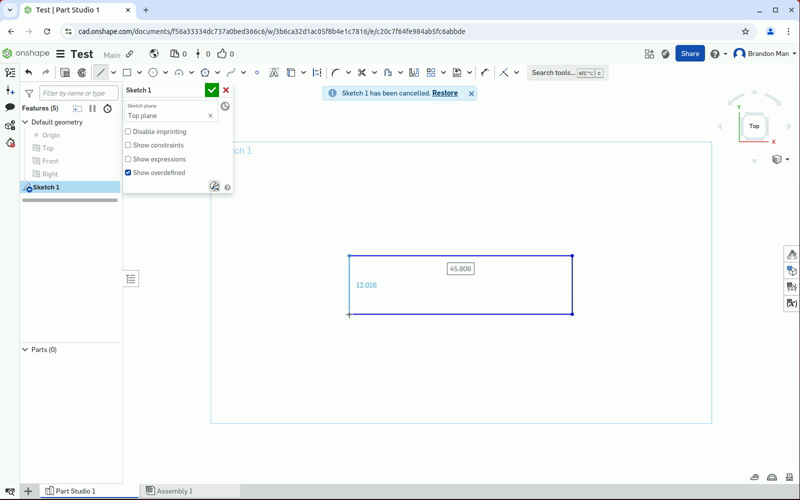
click(349, 314)
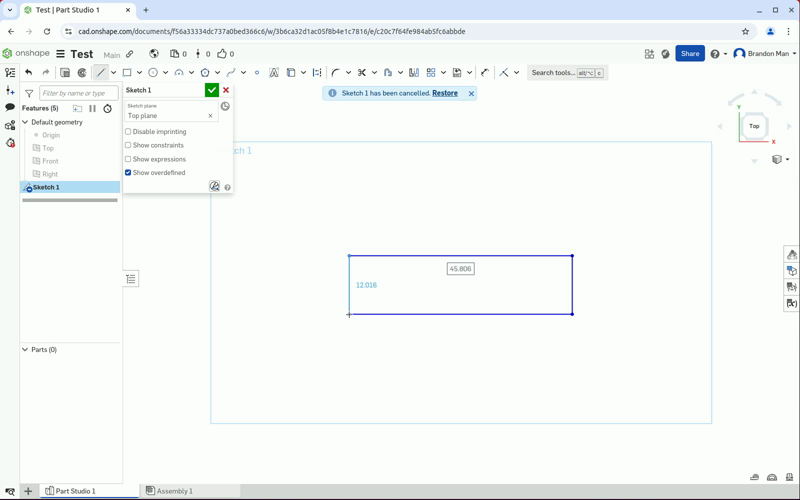
key(esc)
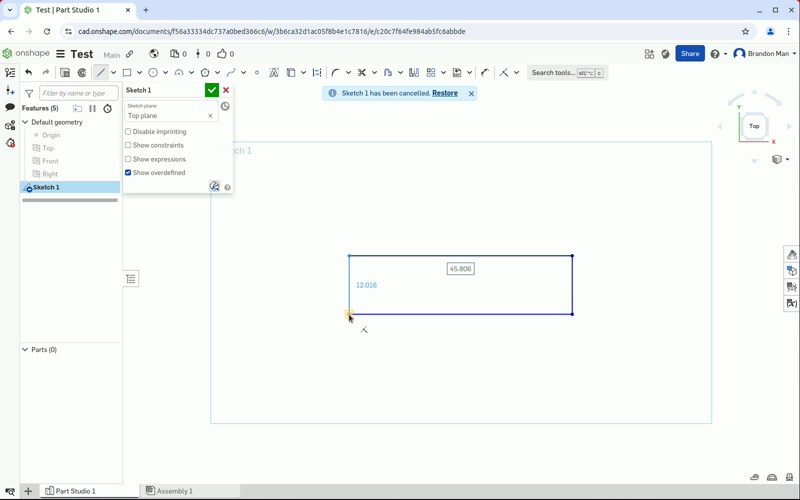
mouse_move(509, 297)
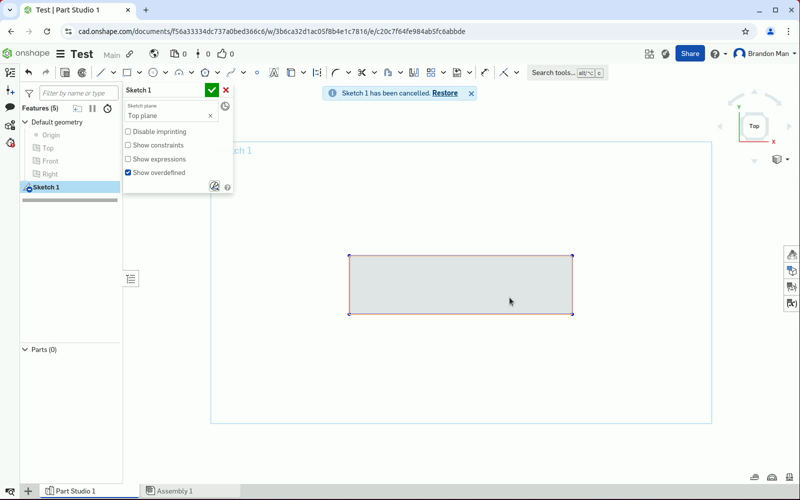
click(509, 297)
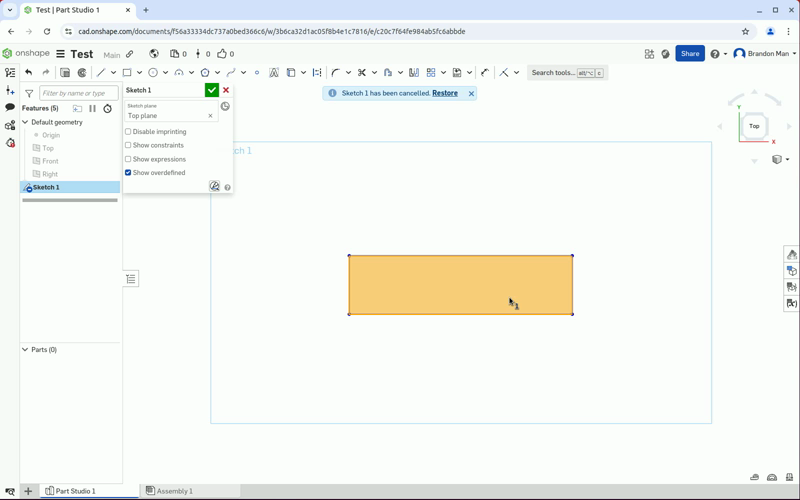
mouse_move(73, 352)
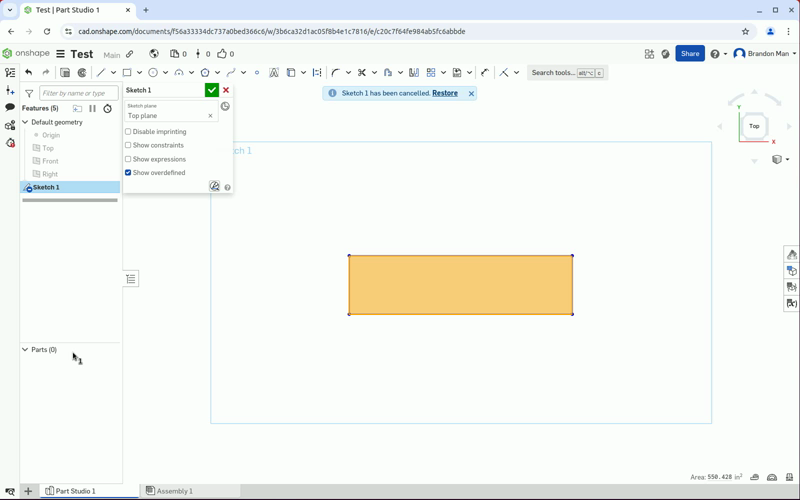
key(shift+y)
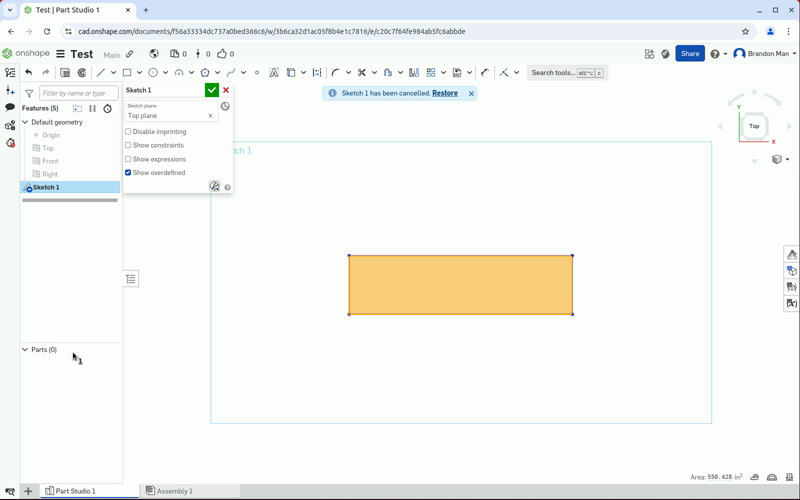
key(shift+e)
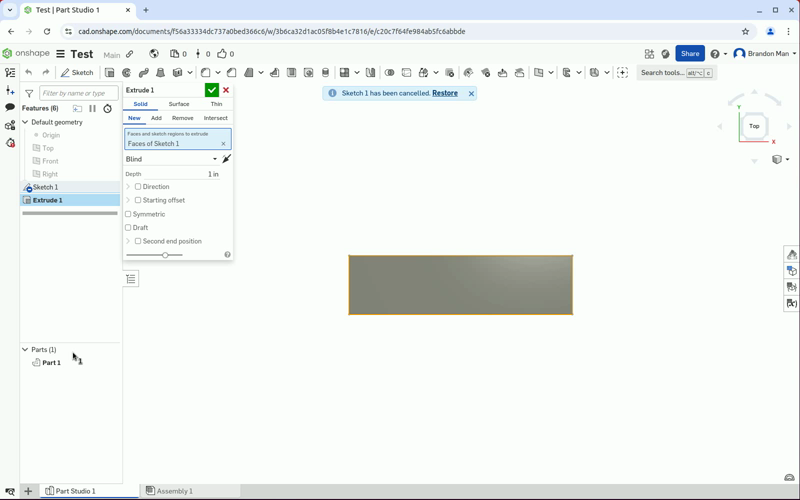
mouse_move(143, 106)
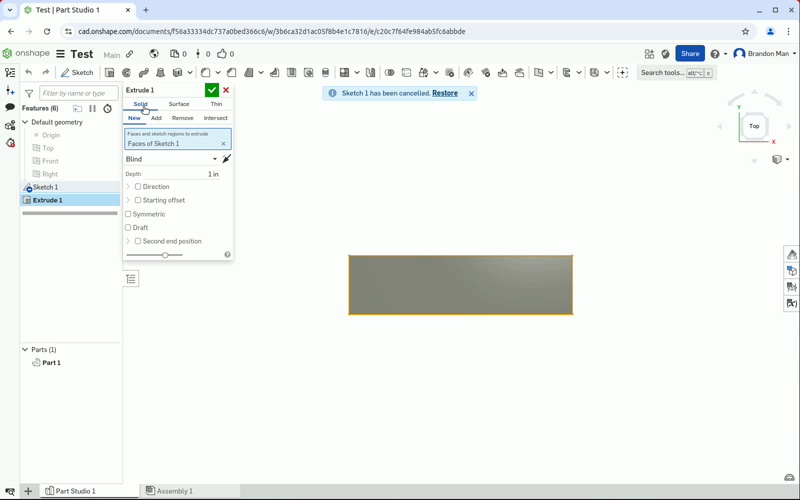
click(143, 106)
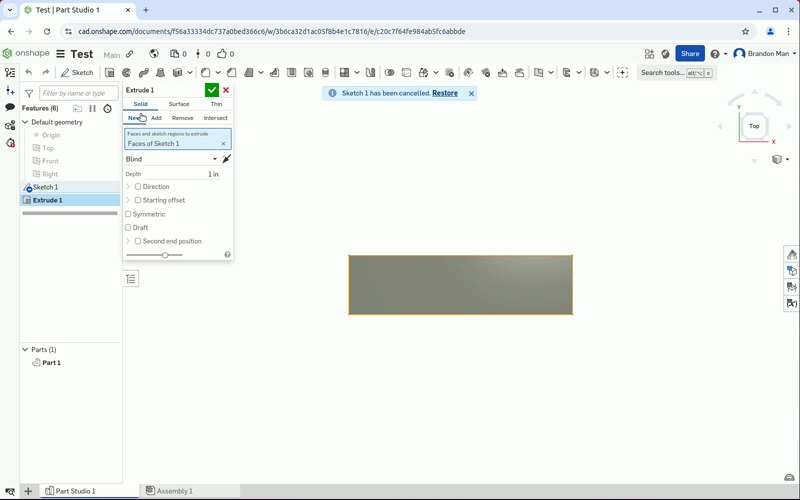
mouse_move(137, 120)
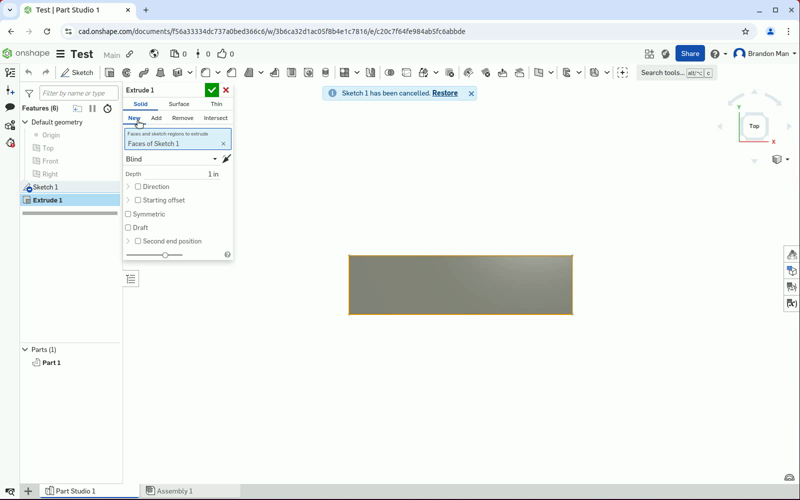
click(137, 120)
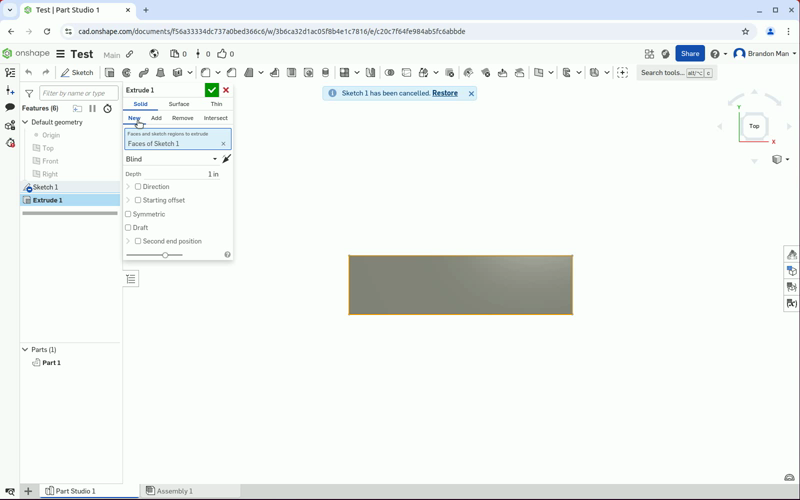
key(tab, 4)
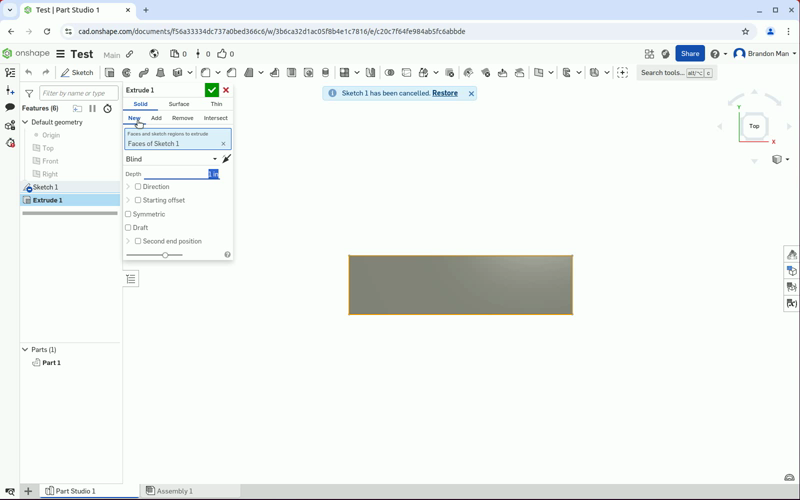
text(3.611)
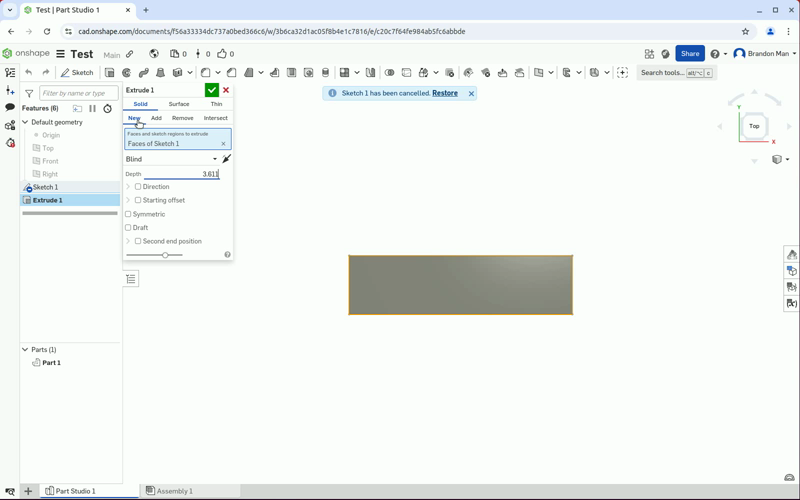
key(enter)
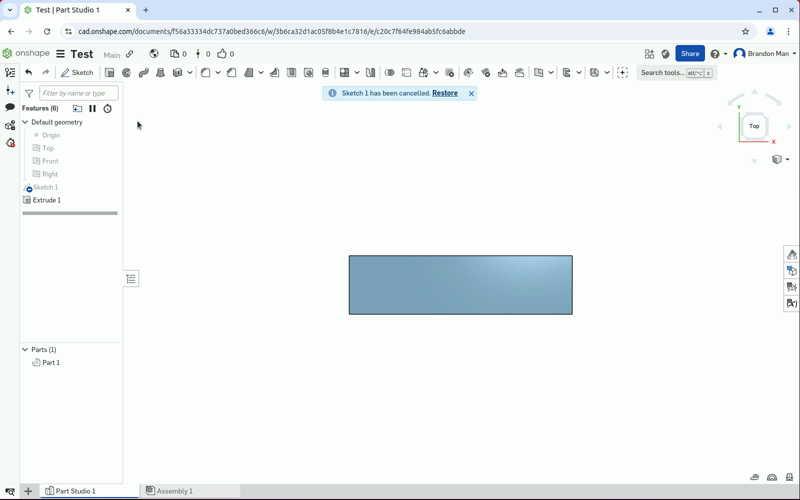
key(shift+h)
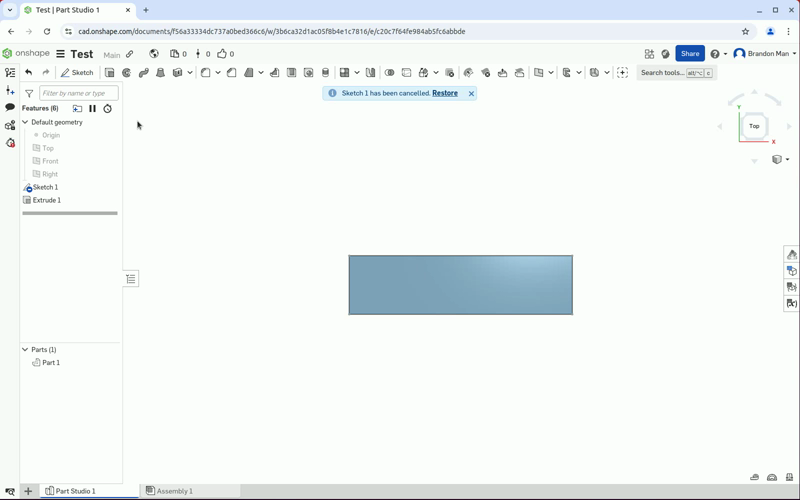
key(shift+h)
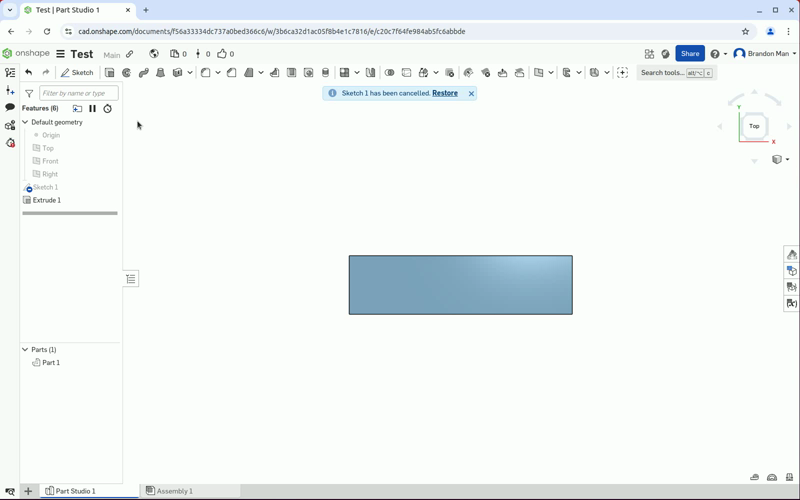
mouse_move(73, 189)
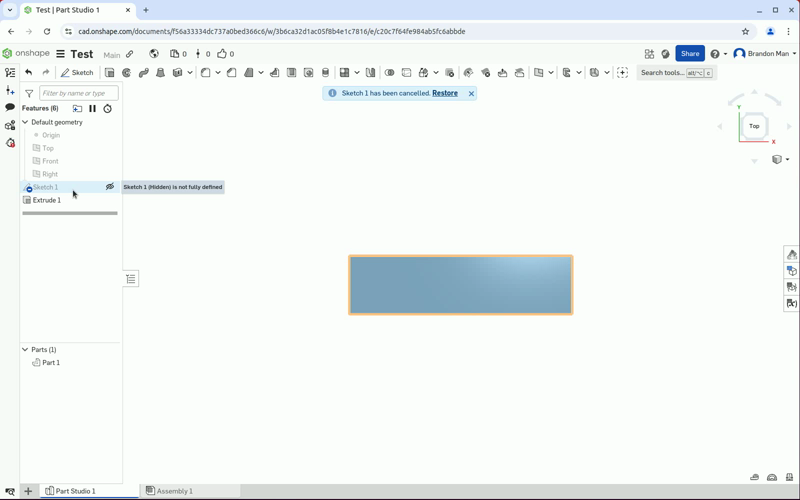
click(73, 189)
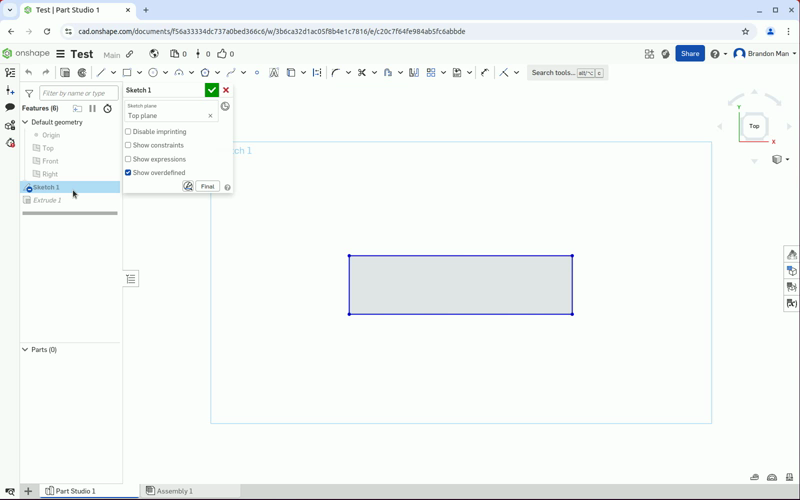
mouse_move(229, 92)
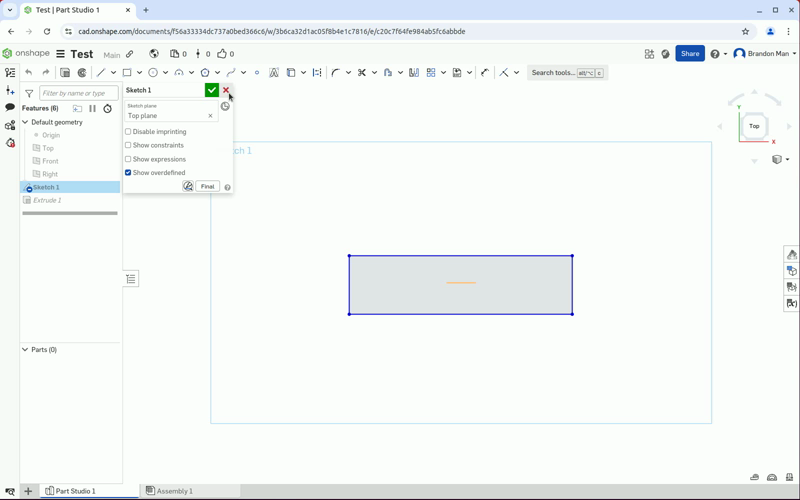
click(229, 92)
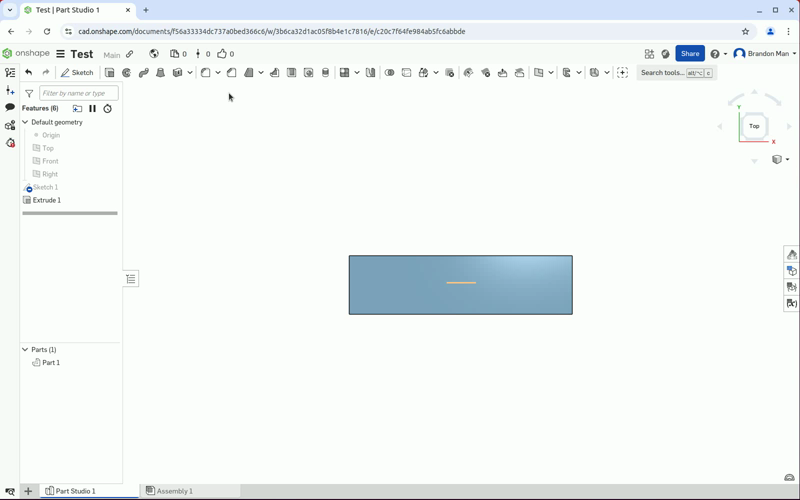
mouse_move(541, 75)
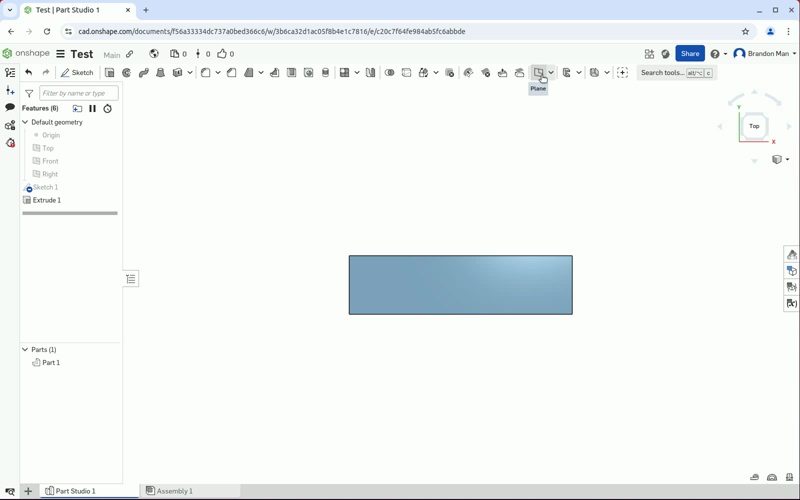
click(541, 75)
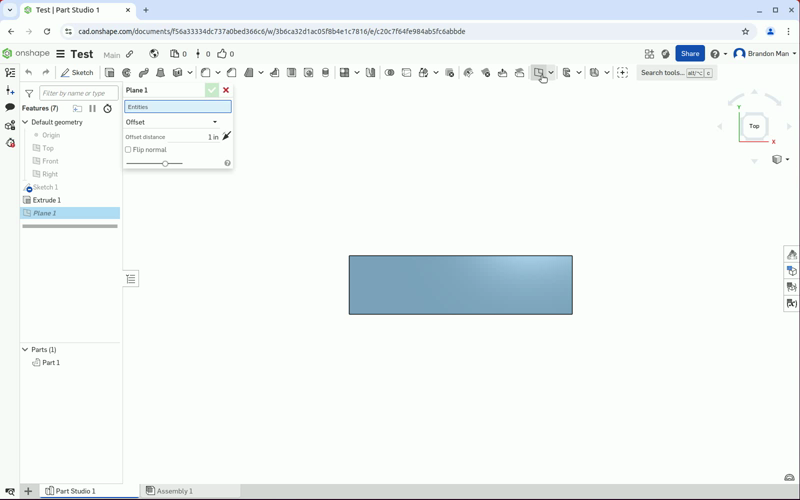
mouse_move(73, 150)
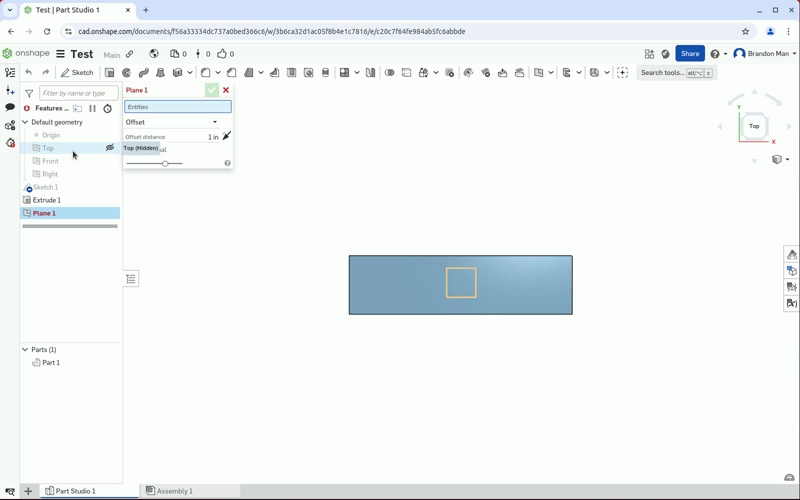
click(73, 150)
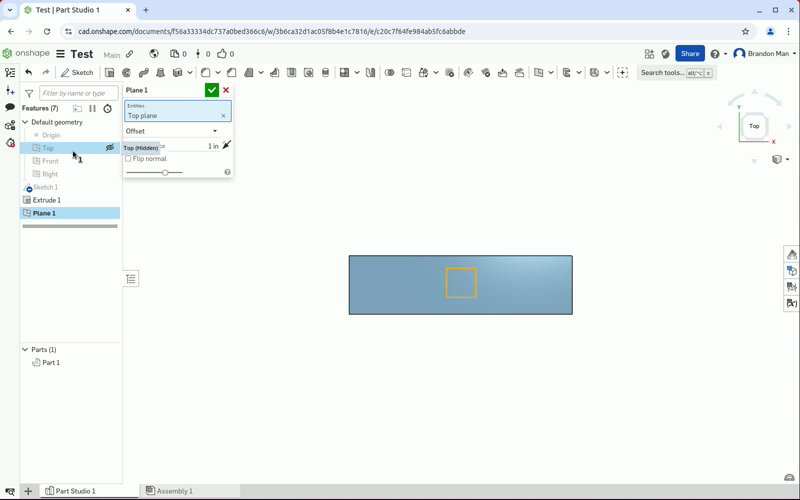
key(tab, 2)
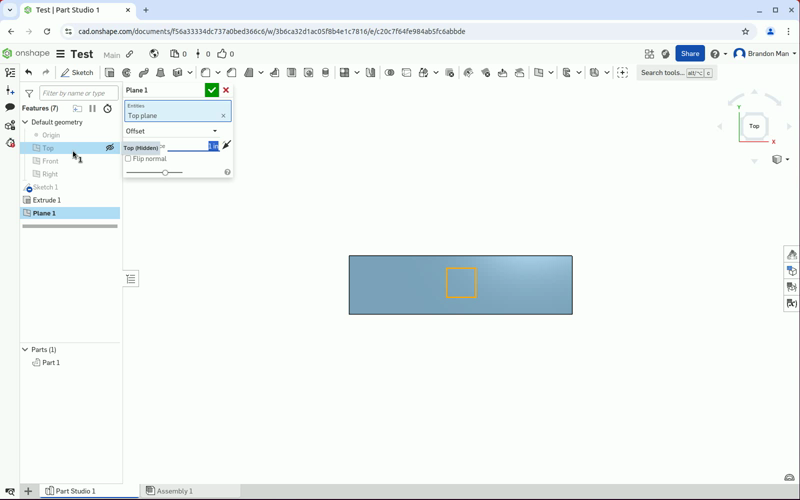
text(3.605)
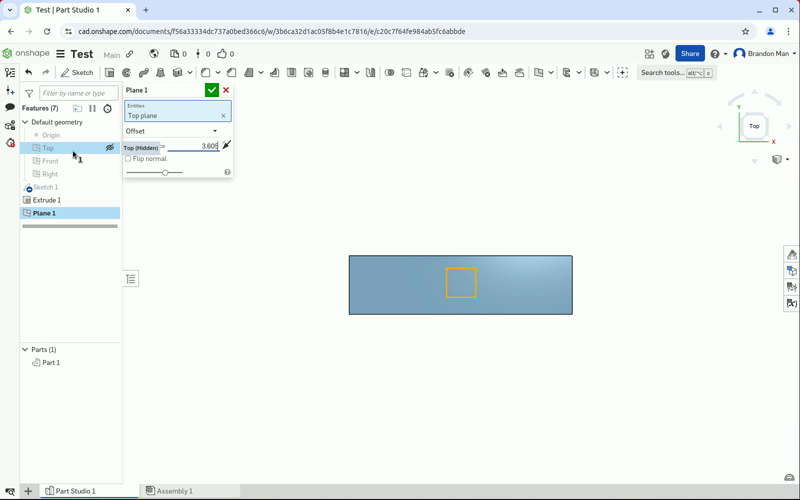
key(enter, 2)
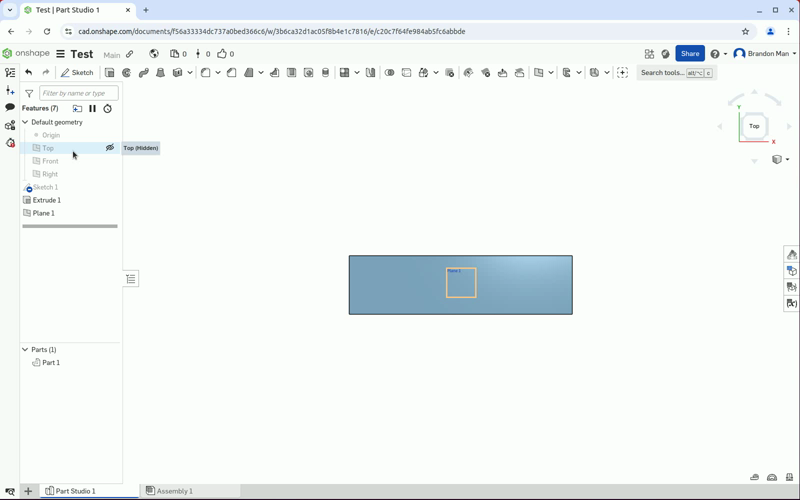
key(shift+s)
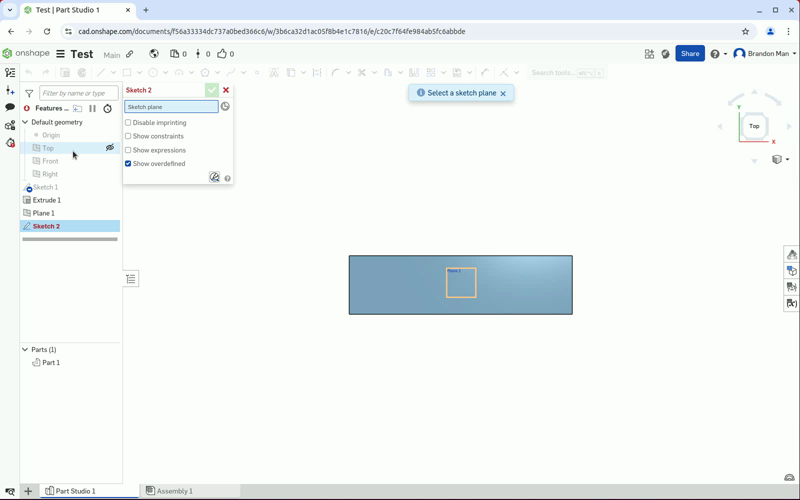
mouse_move(73, 215)
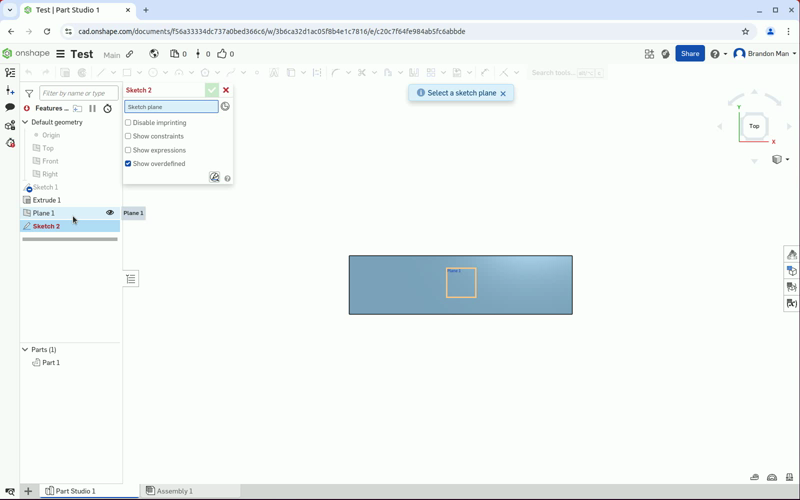
click(73, 215)
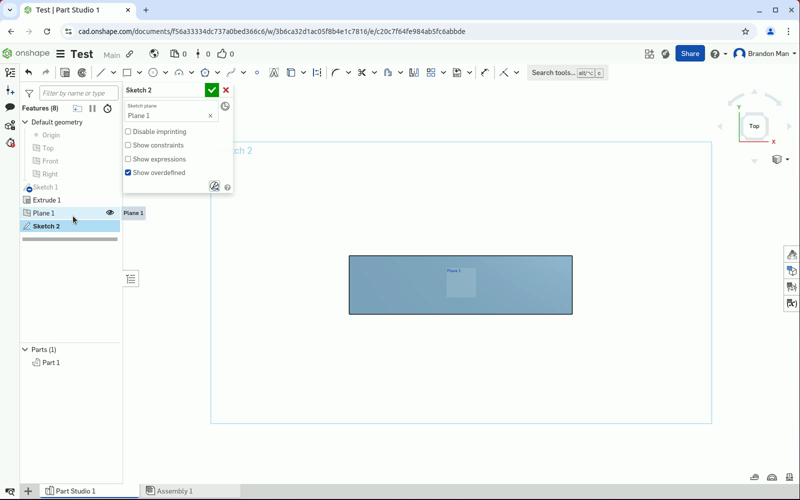
mouse_move(73, 352)
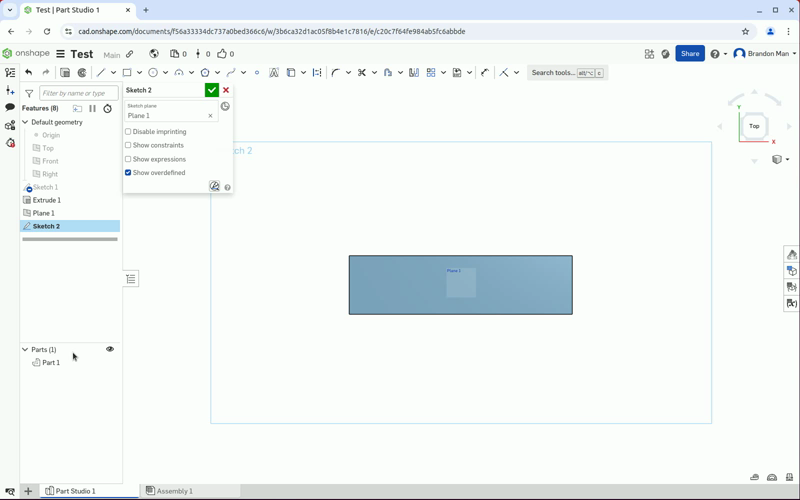
key(y)
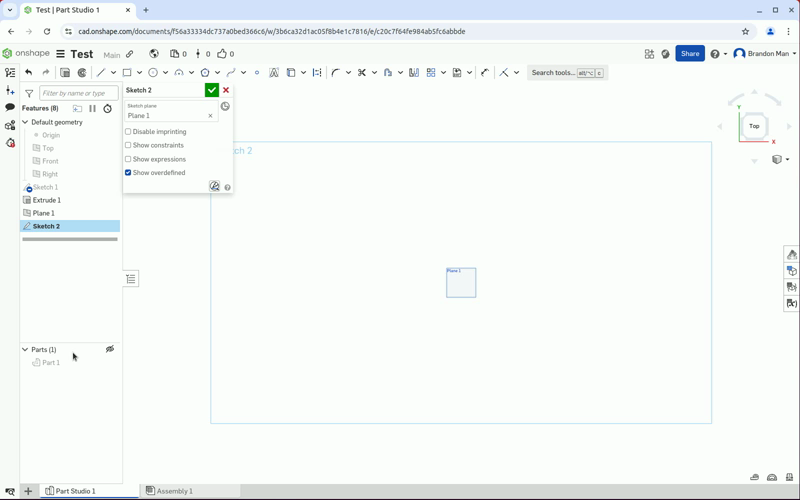
key(l)
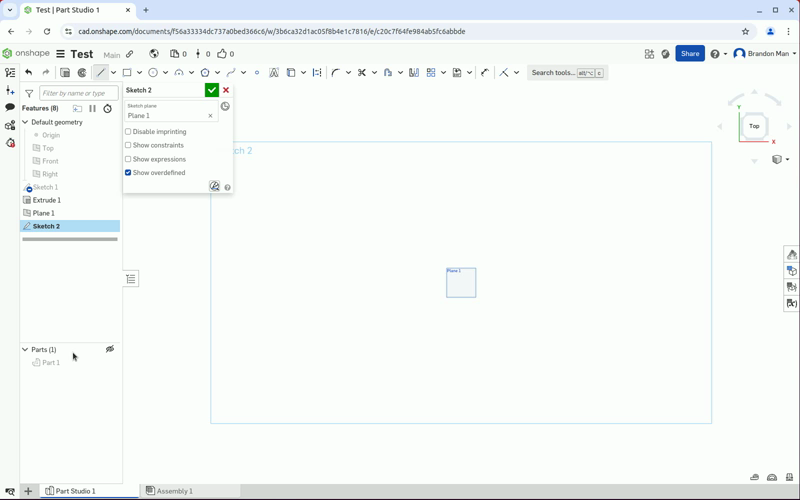
key_down(shift)
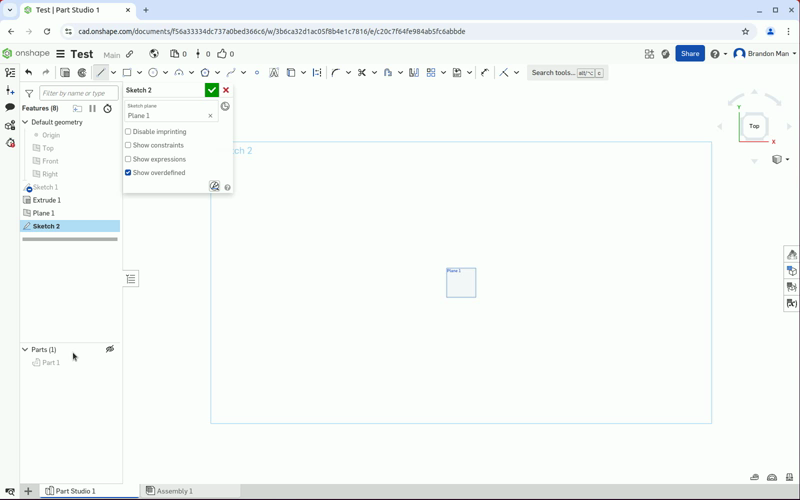
mouse_move(353, 308)
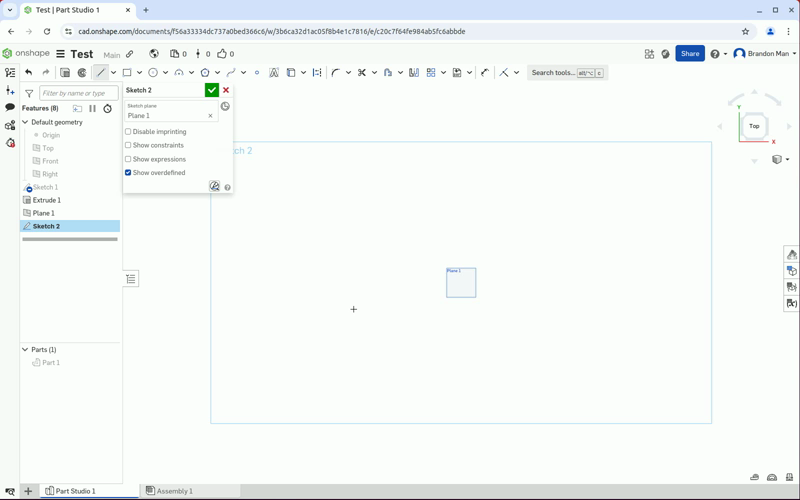
click(353, 308)
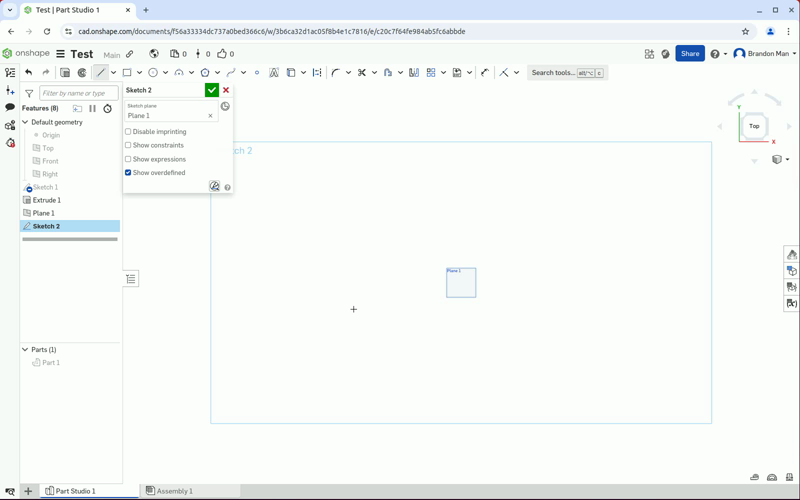
key_up(shift)
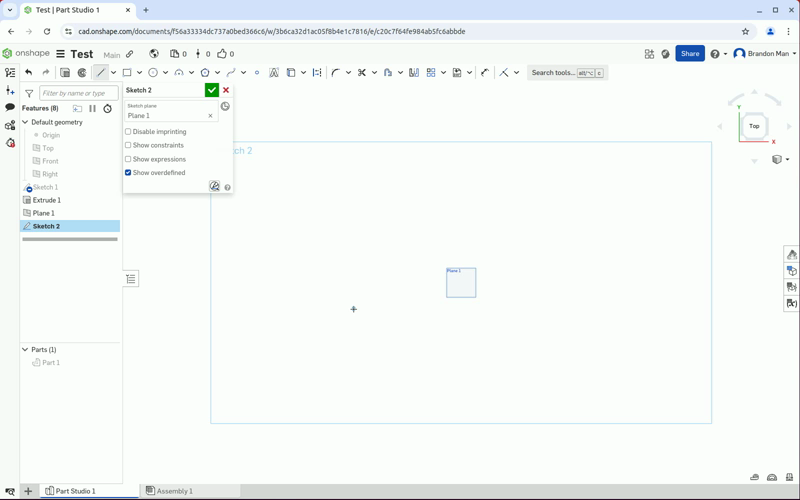
key_down(shift)
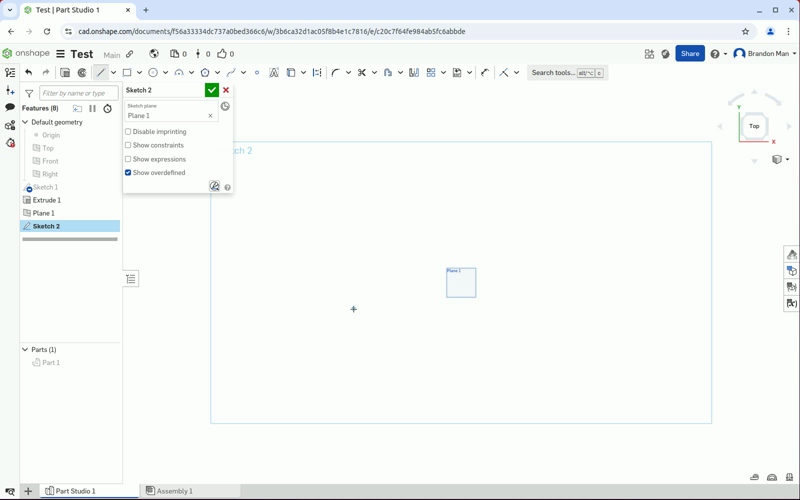
mouse_move(572, 308)
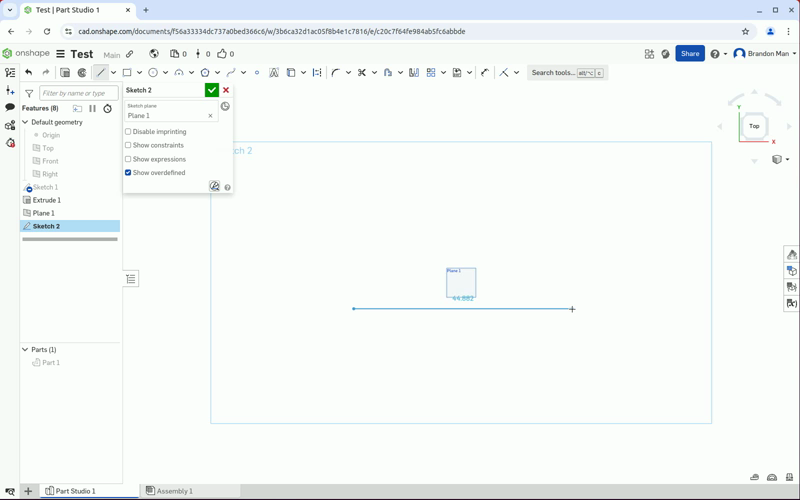
click(572, 308)
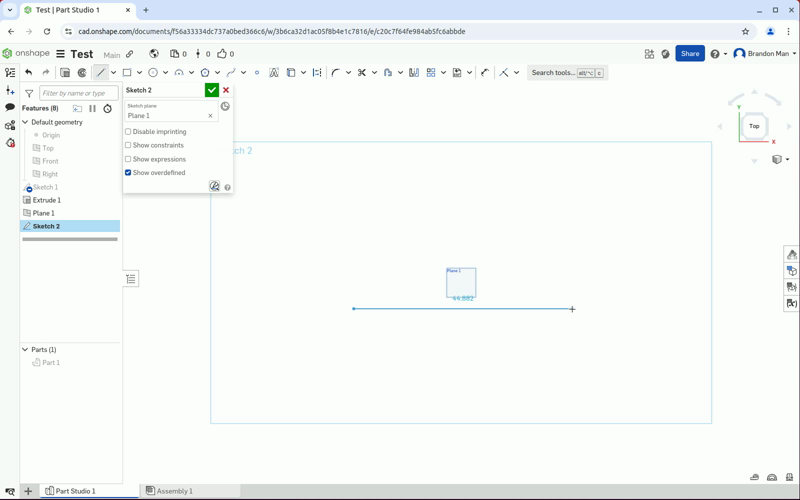
key_up(shift)
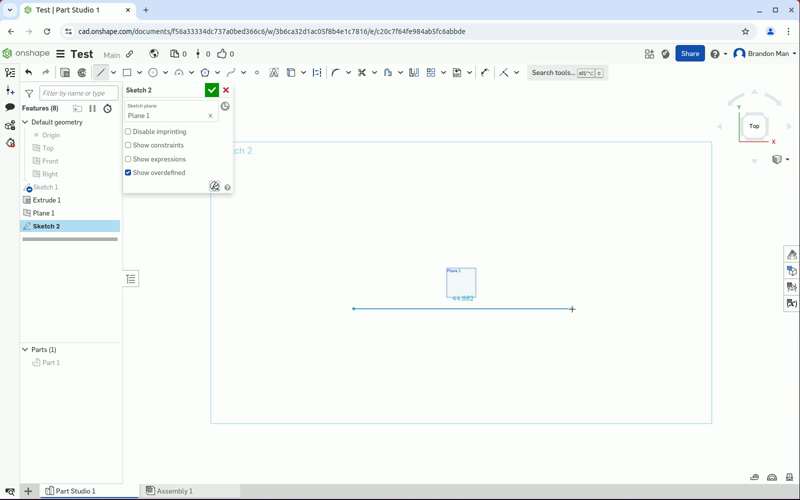
key_down(shift)
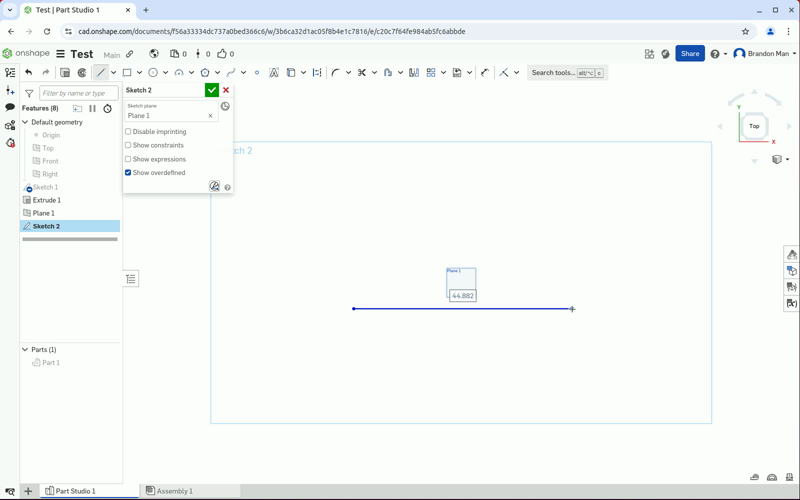
mouse_move(589, 308)
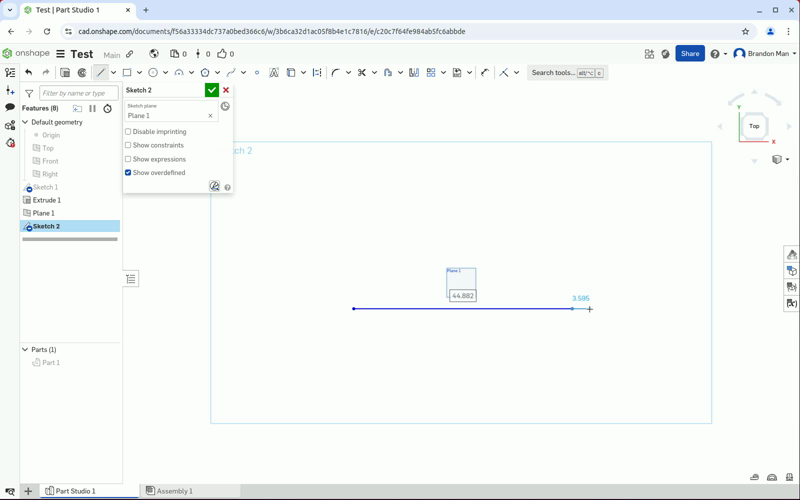
mouse_move(572, 260)
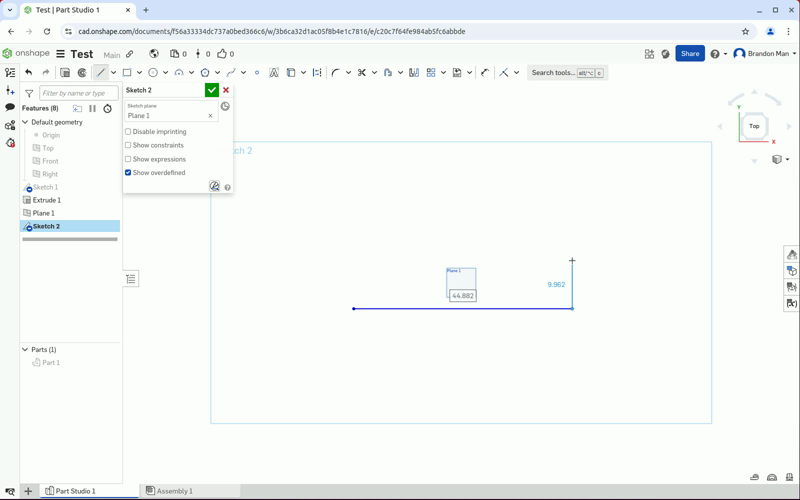
click(572, 260)
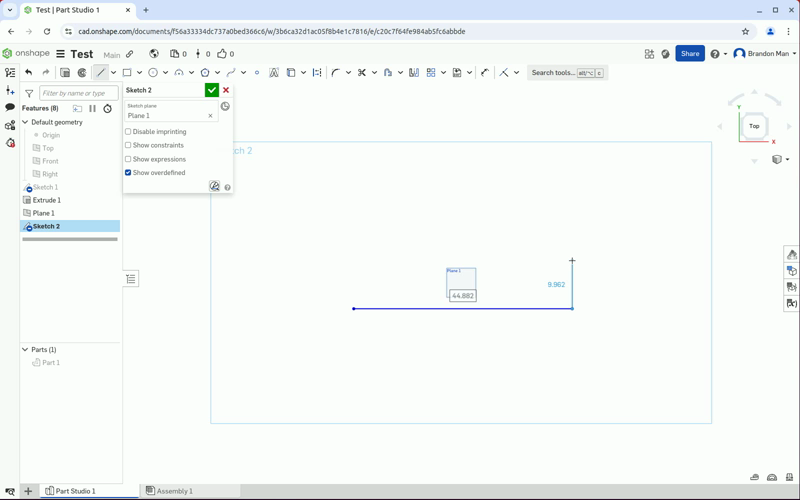
key_up(shift)
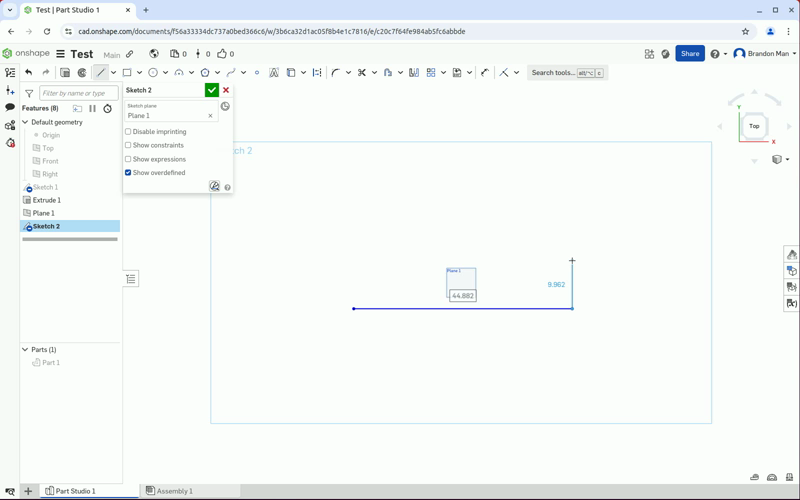
key_down(shift)
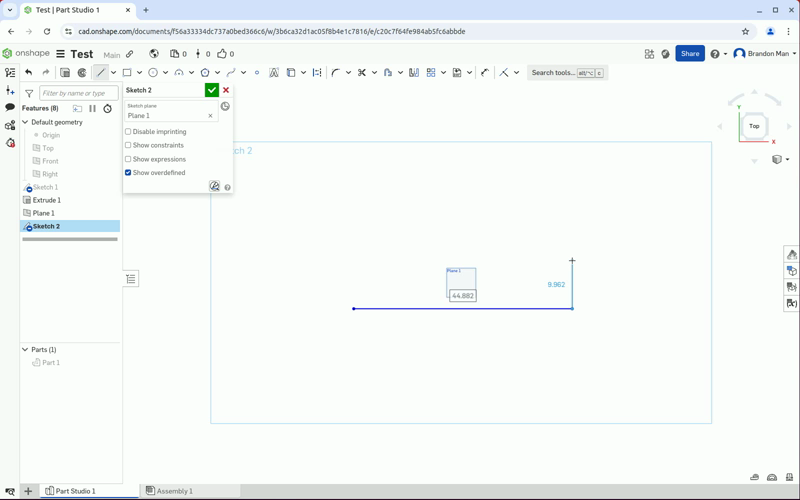
mouse_move(353, 260)
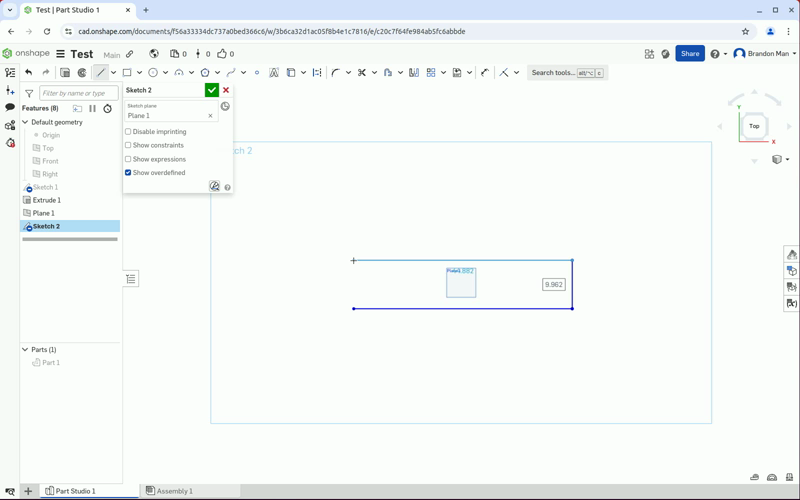
click(353, 260)
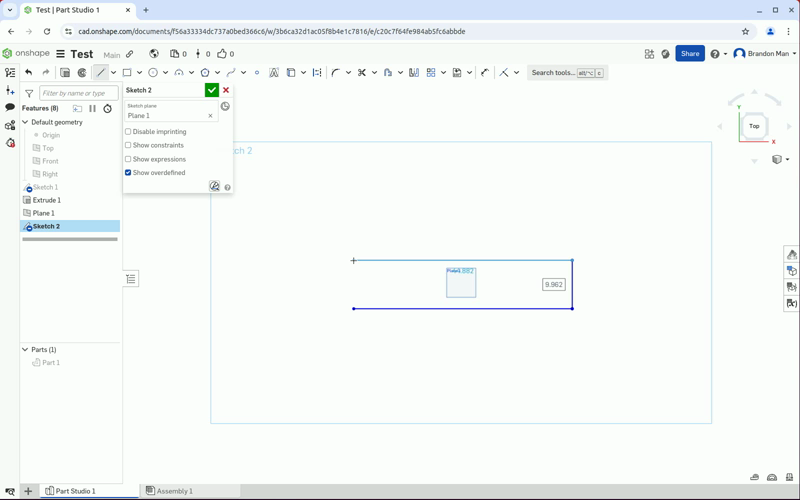
key_up(shift)
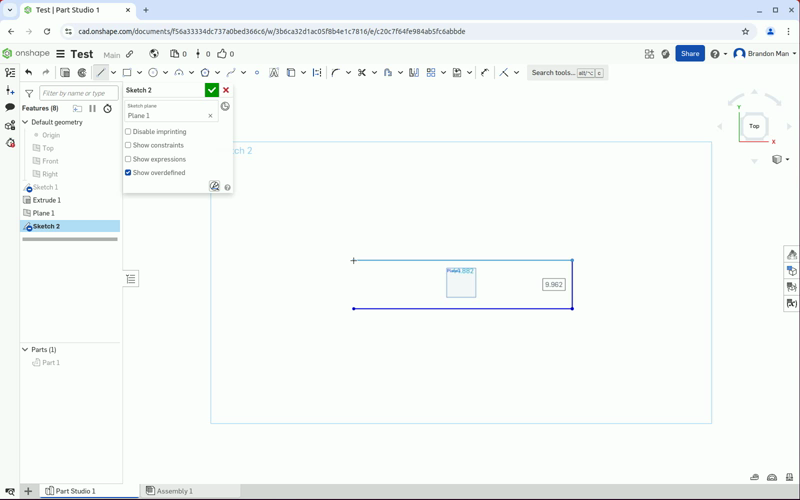
mouse_move(383, 260)
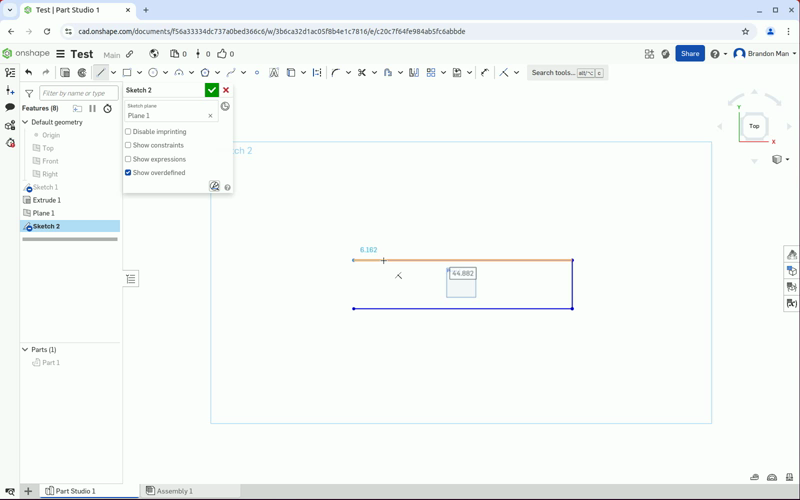
key_down(shift)
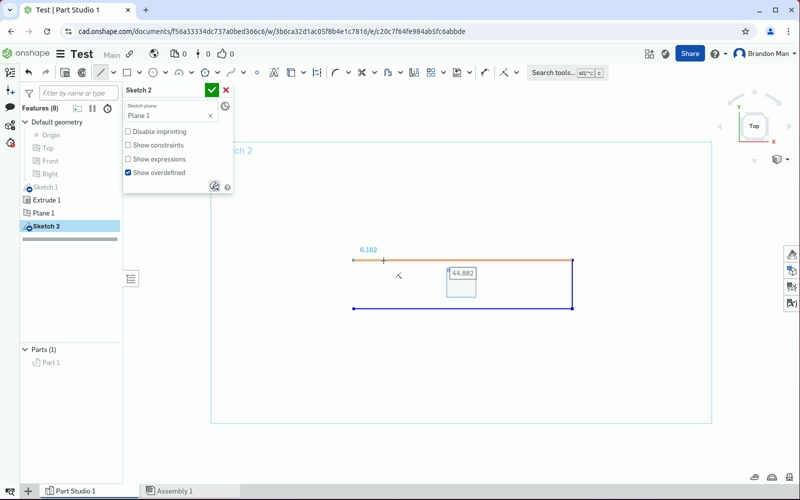
mouse_move(353, 308)
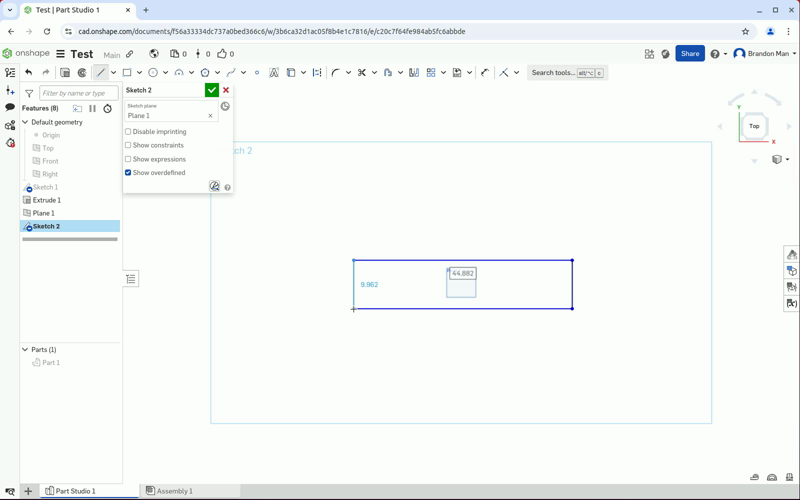
key_up(shift)
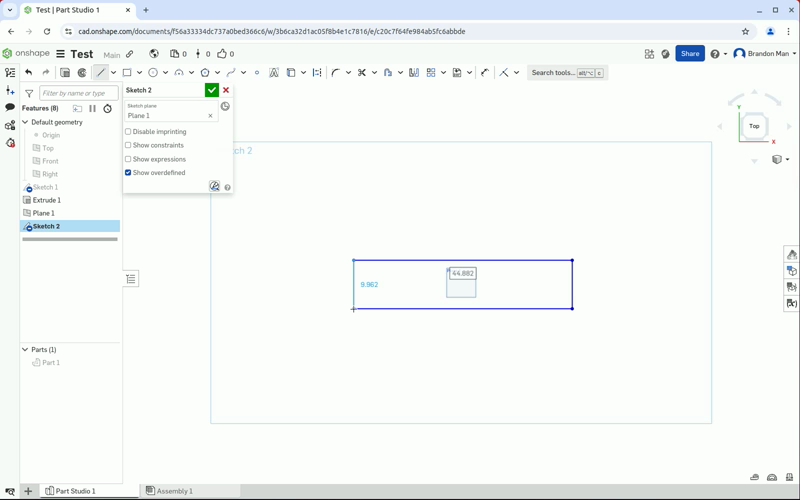
click(353, 308)
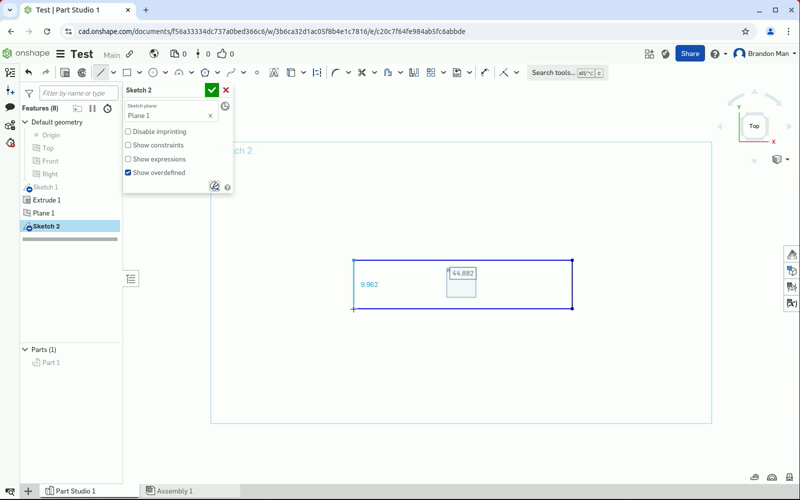
key(esc)
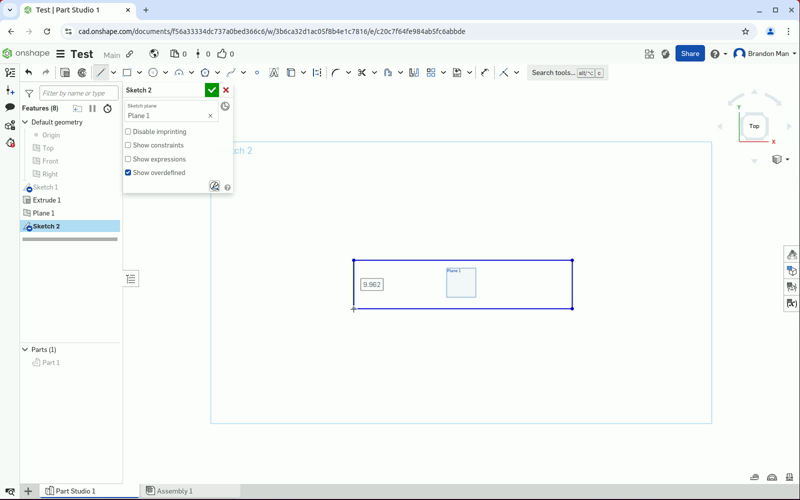
mouse_move(540, 301)
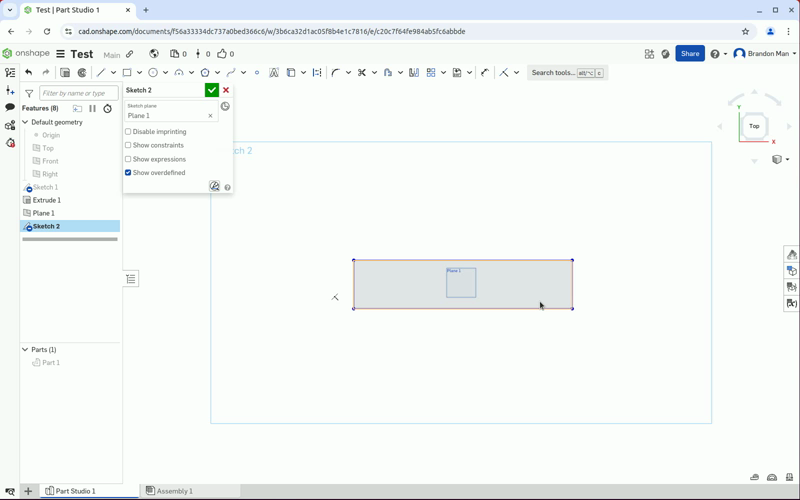
click(540, 301)
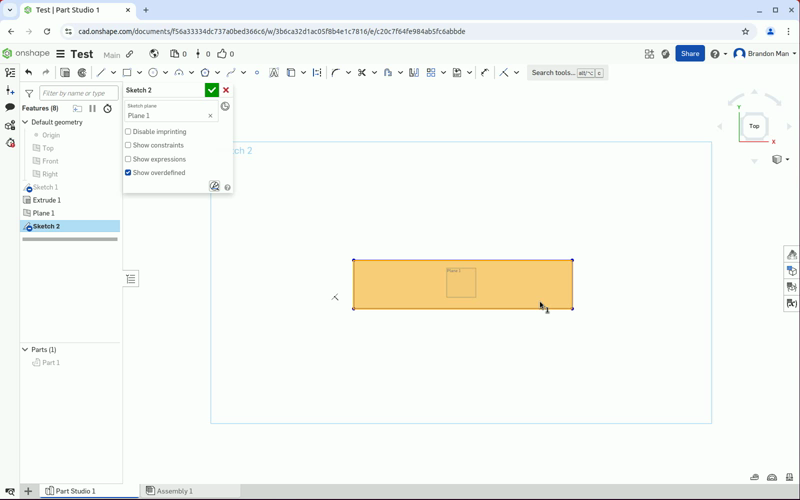
mouse_move(73, 352)
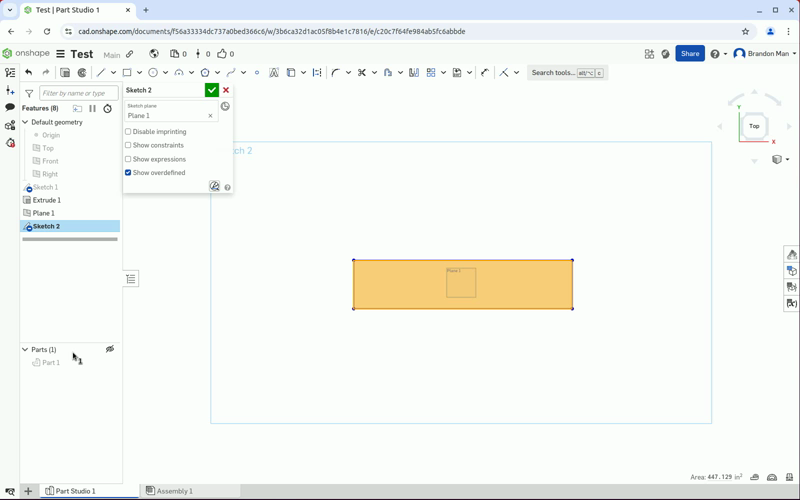
key(shift+y)
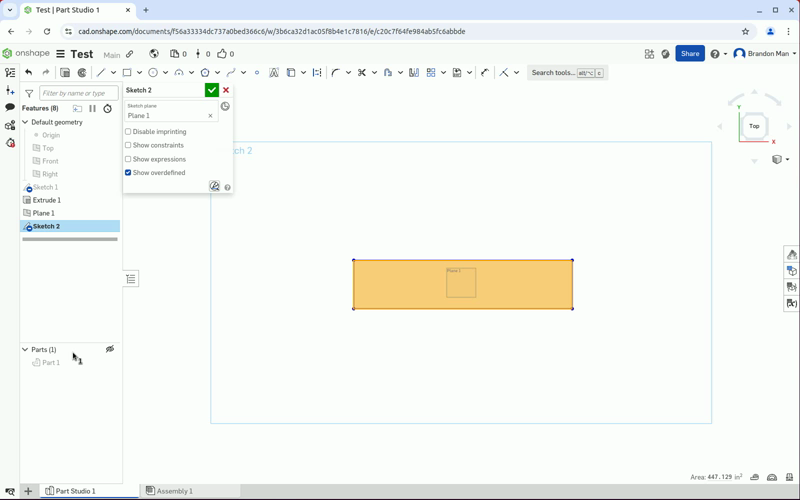
key(shift+e)
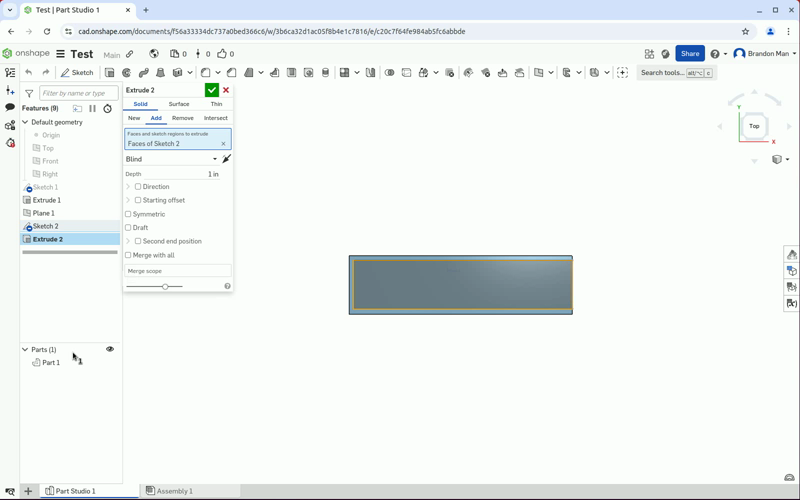
mouse_move(143, 106)
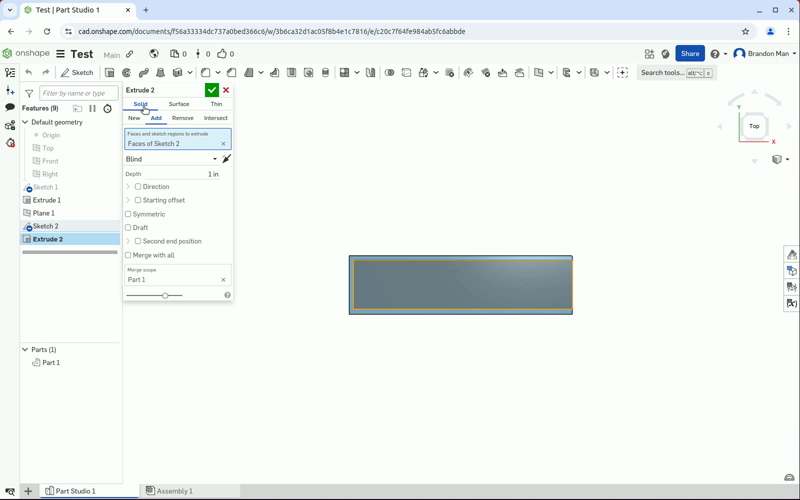
click(143, 106)
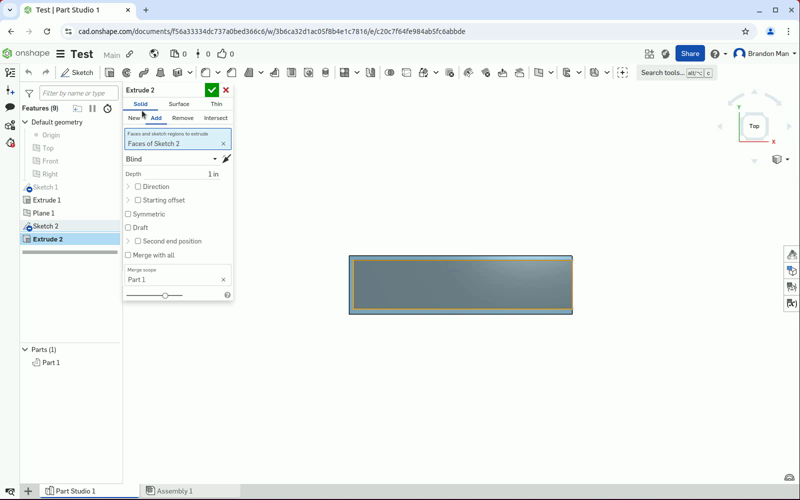
mouse_move(137, 120)
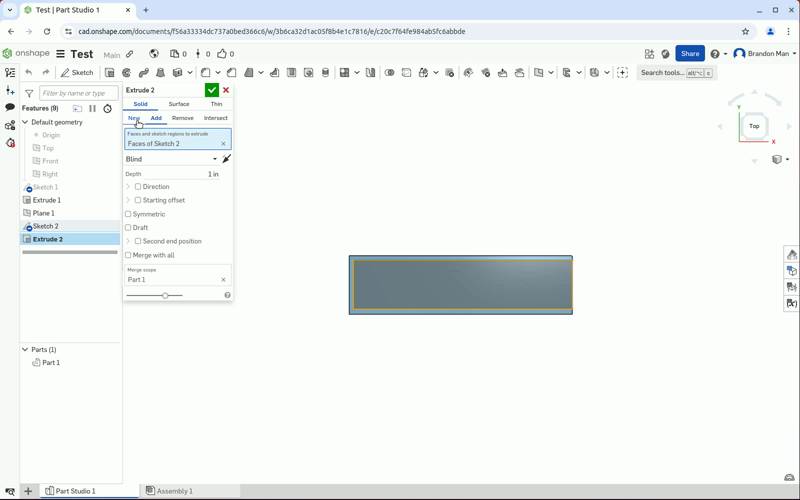
click(137, 120)
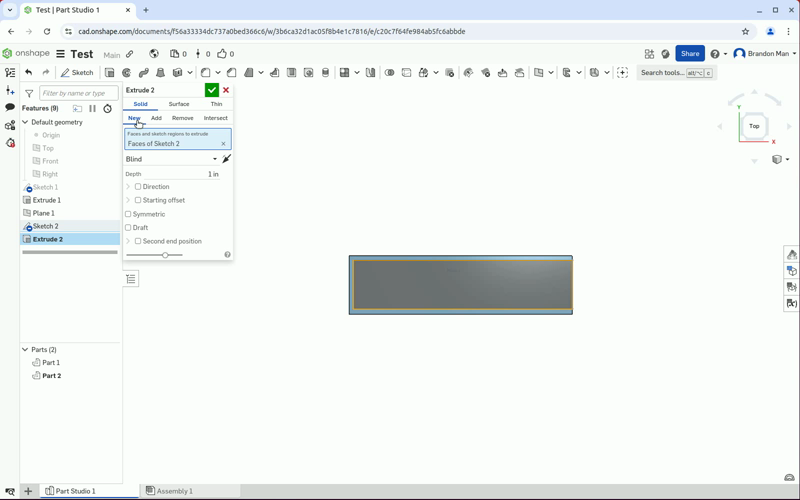
key(tab, 4)
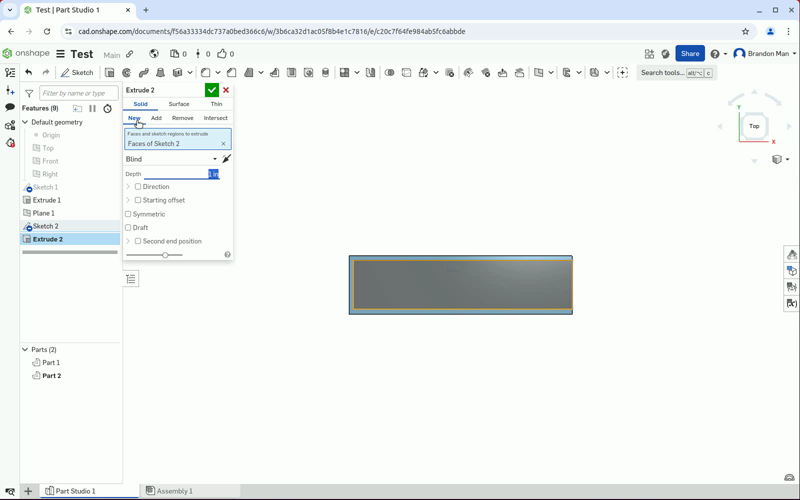
text(1.685)
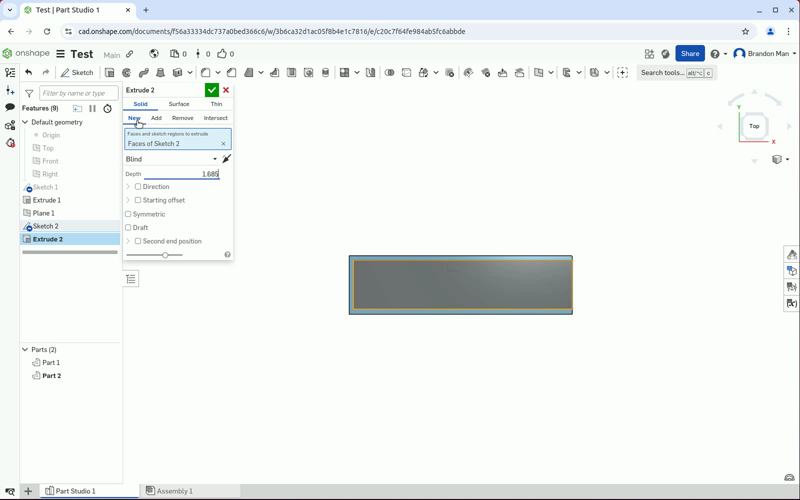
key(enter)
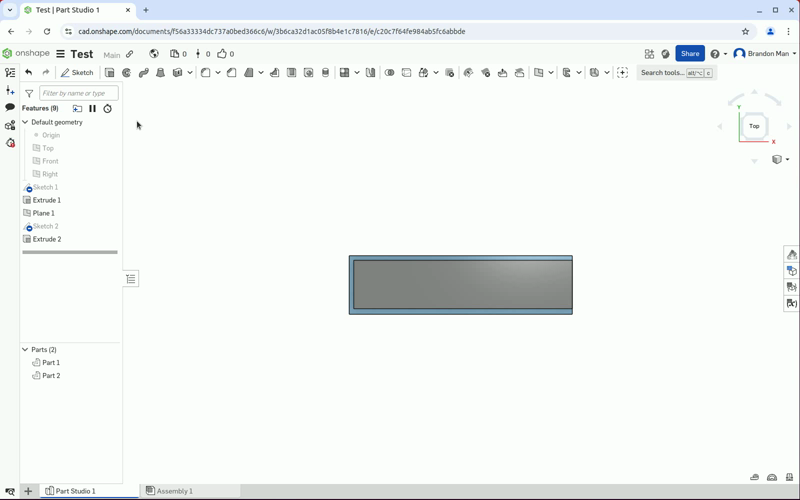
key(shift+h)
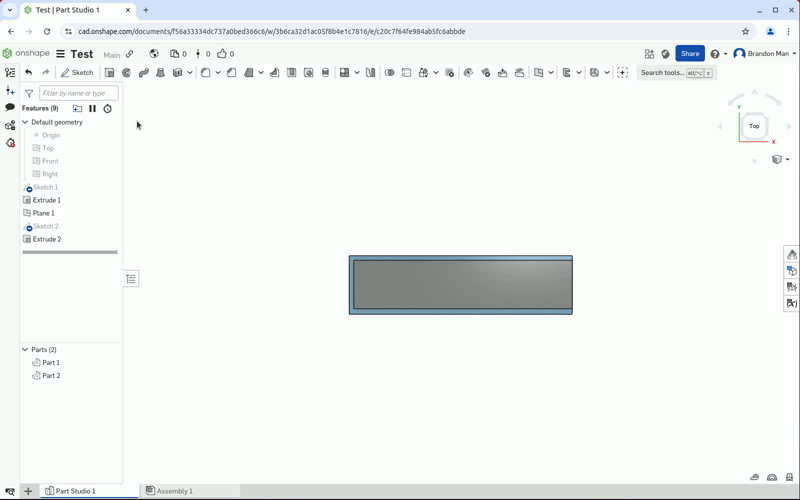
key(shift+h)
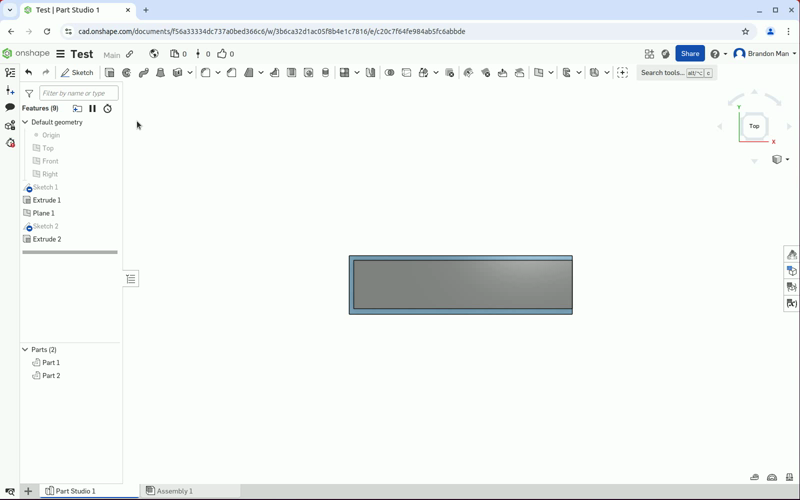
mouse_move(73, 189)
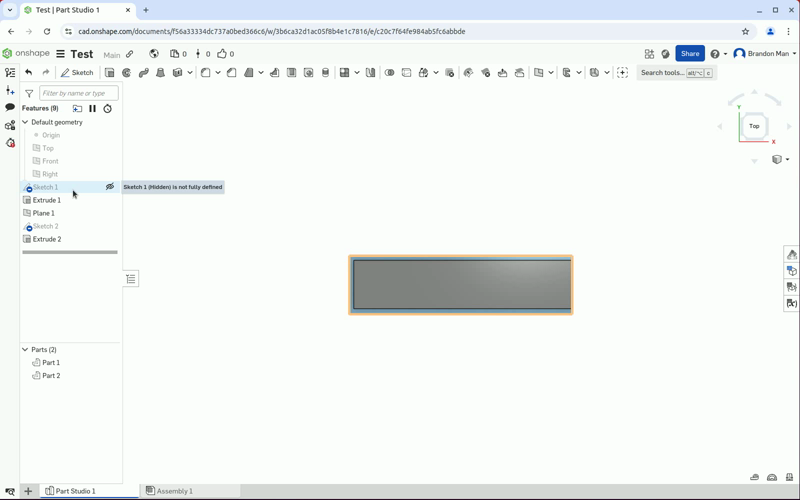
click(73, 189)
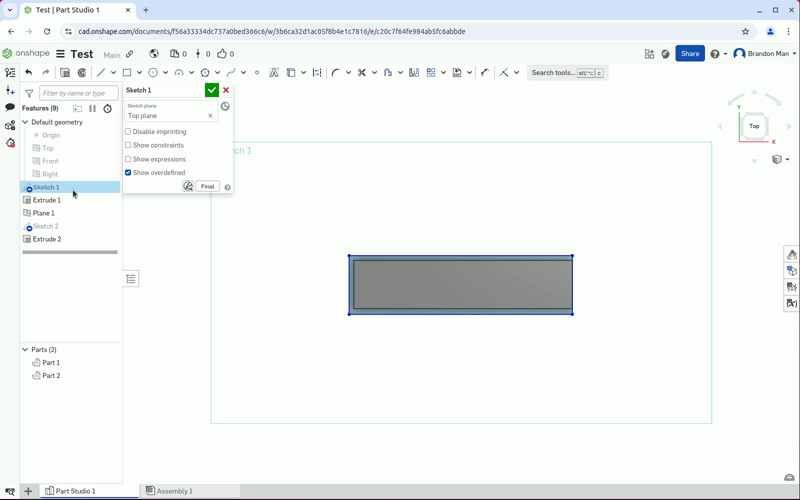
mouse_move(229, 92)
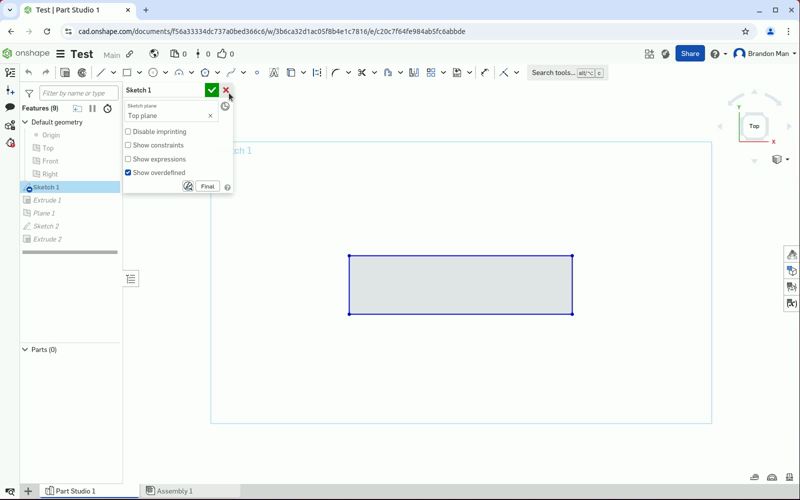
click(229, 92)
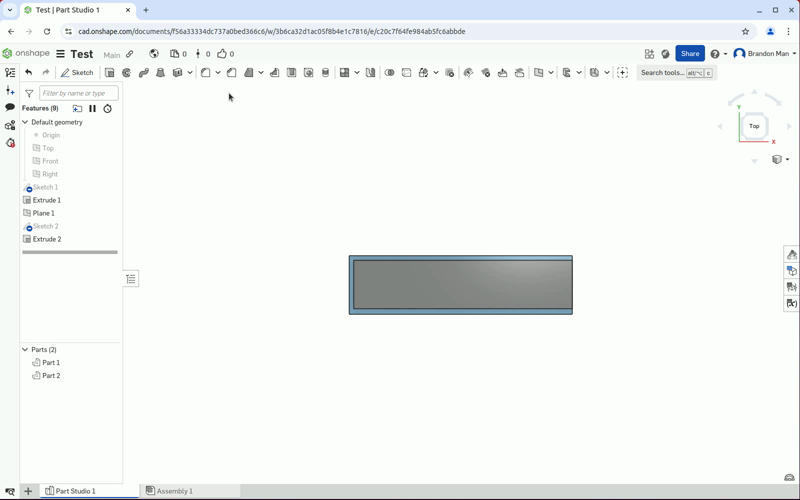
mouse_move(541, 75)
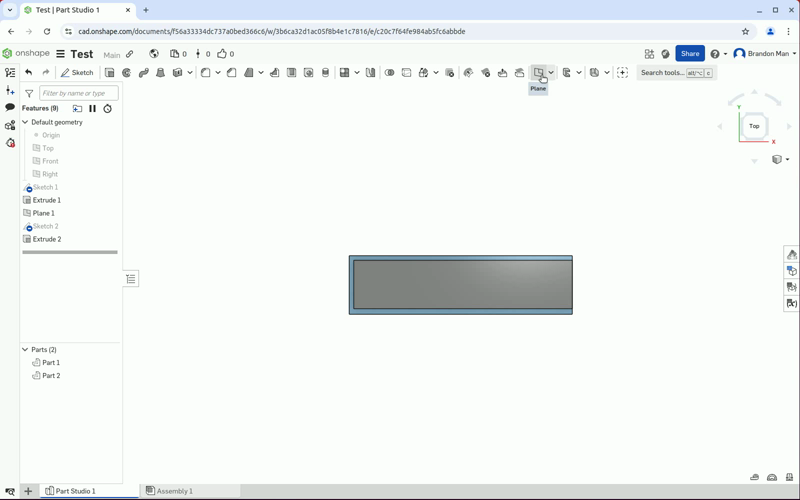
click(541, 75)
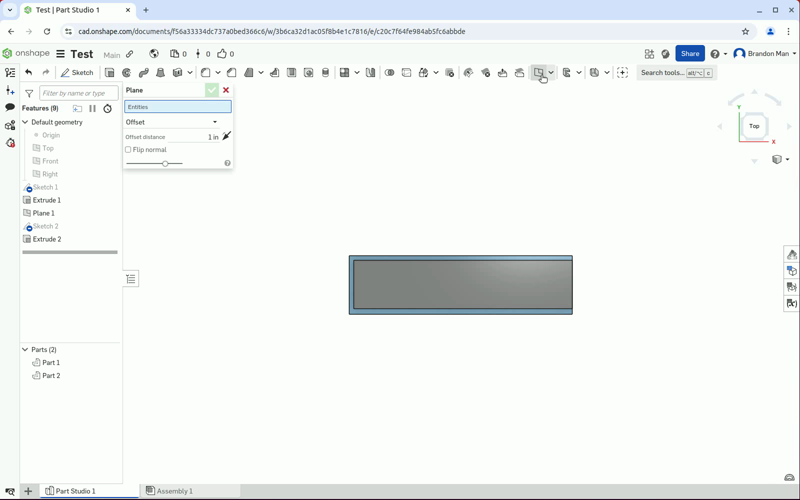
mouse_move(73, 150)
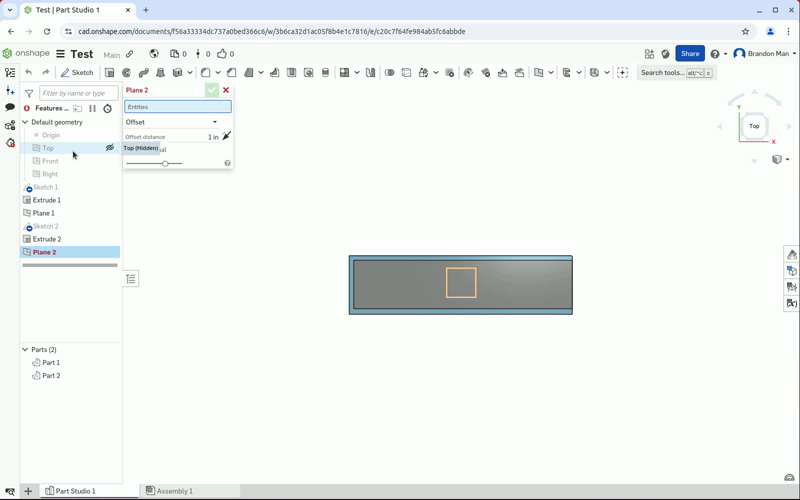
click(73, 150)
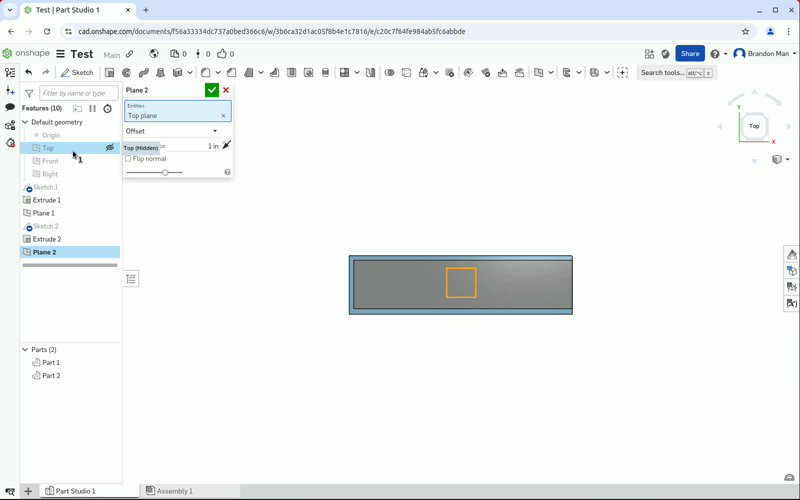
key(tab, 2)
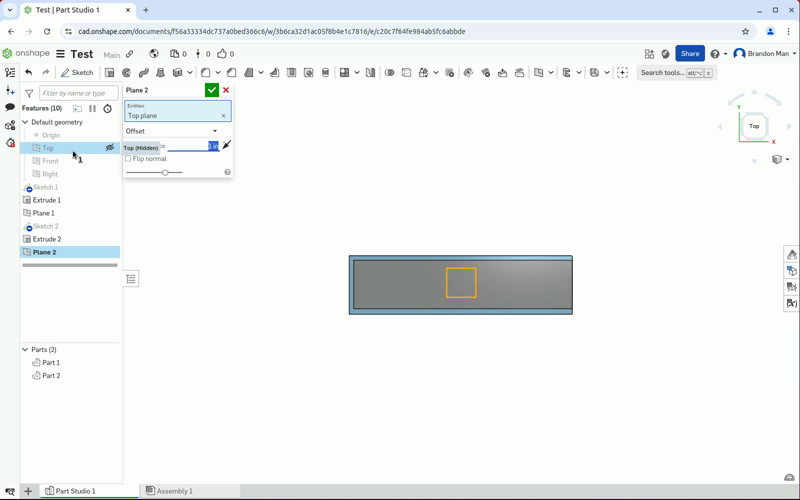
text(5.299)
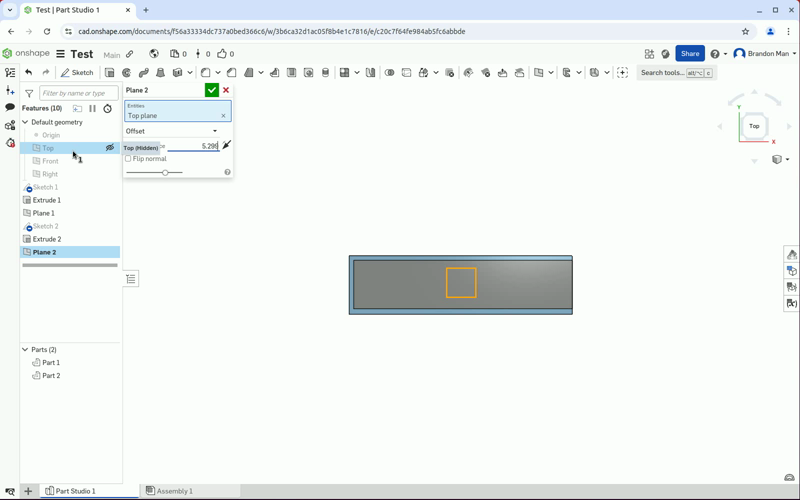
key(enter, 2)
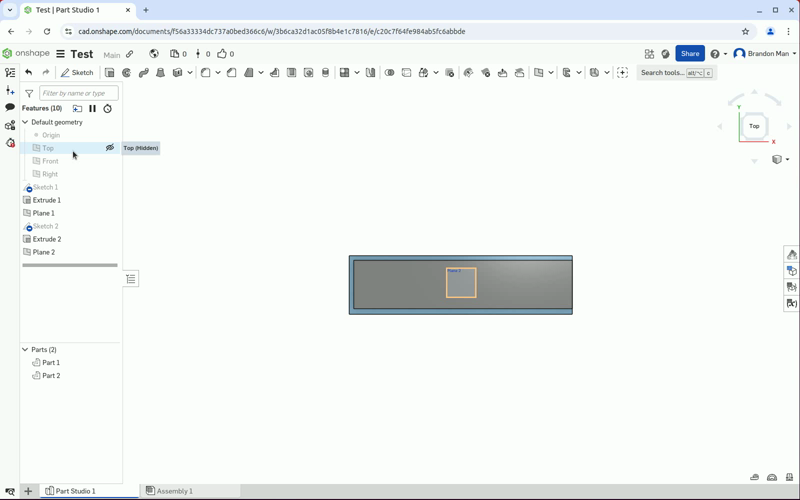
key(shift+s)
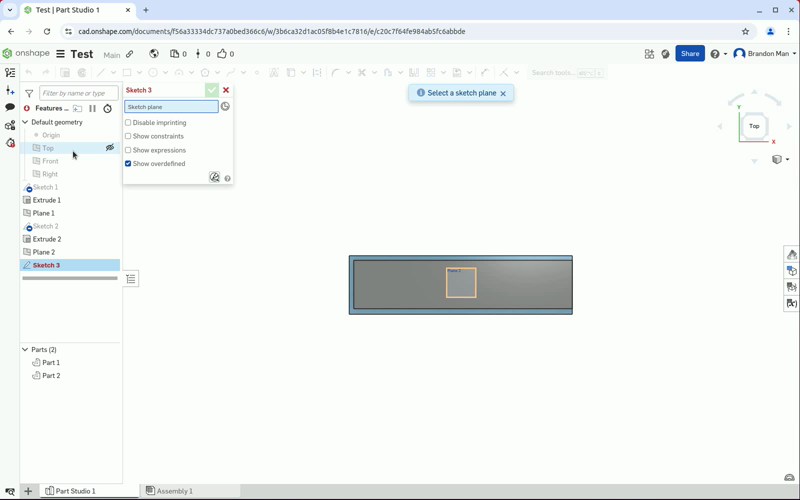
mouse_move(73, 254)
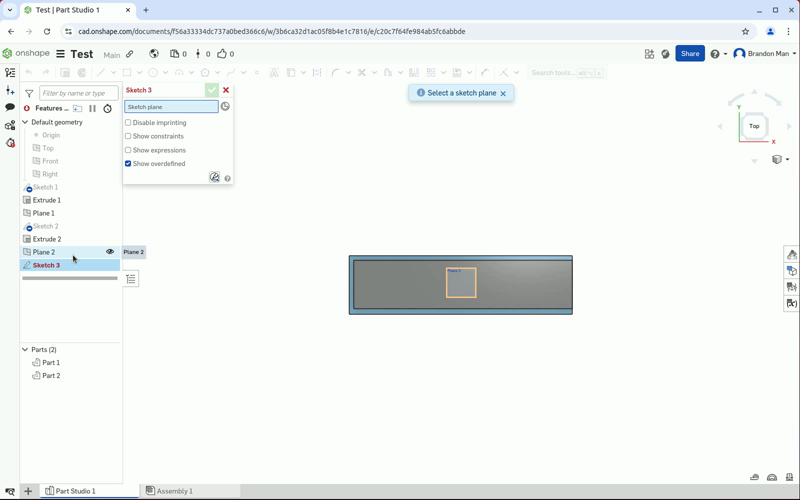
click(73, 254)
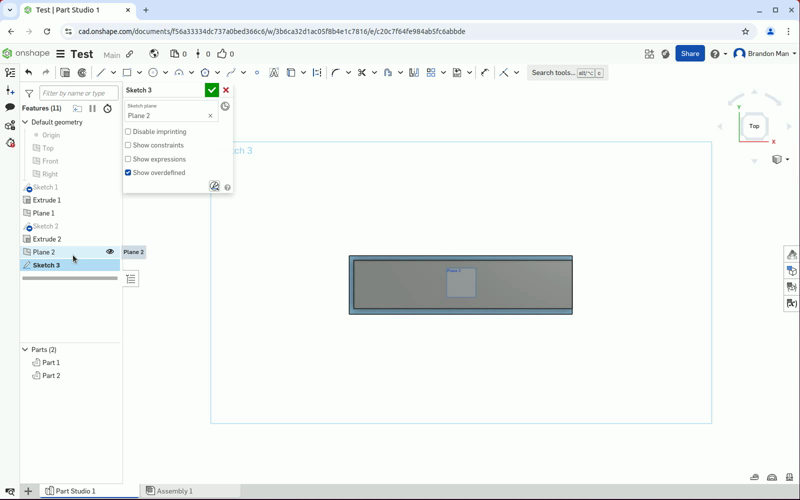
mouse_move(73, 352)
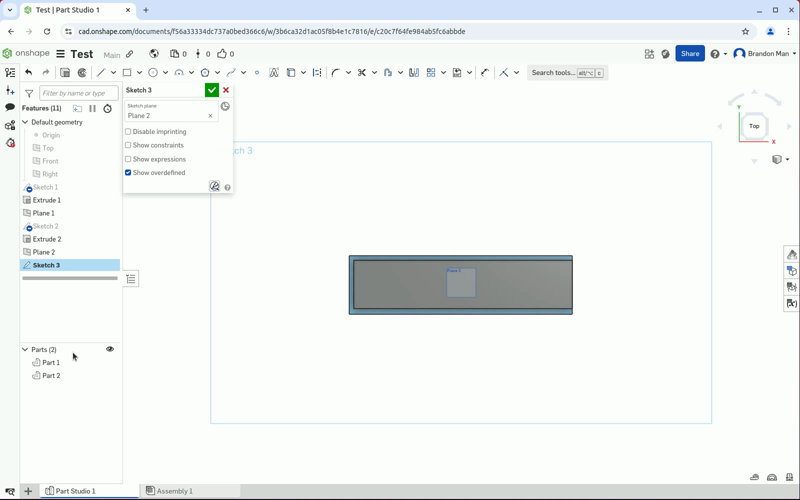
key(y)
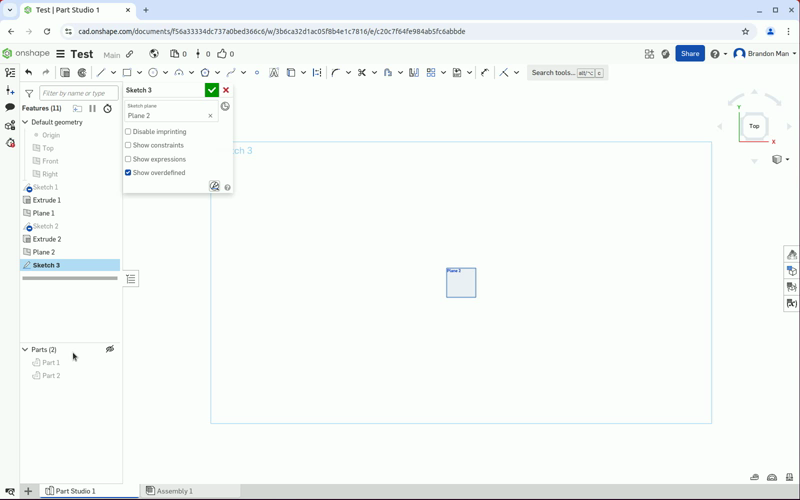
key(l)
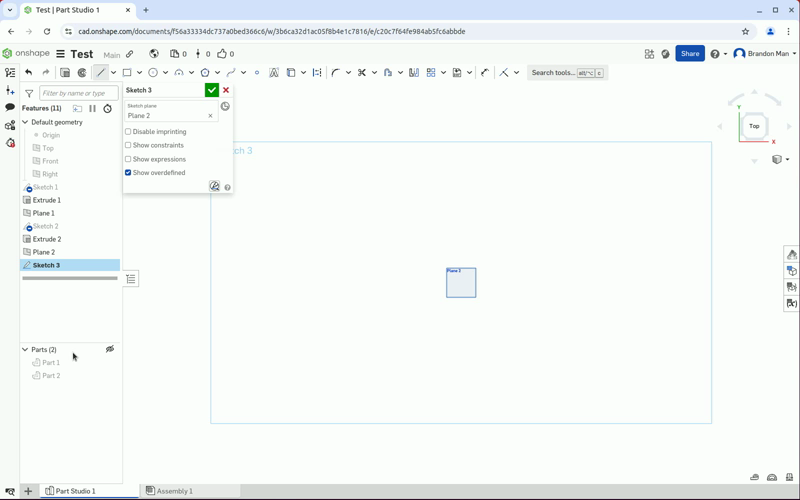
key_down(shift)
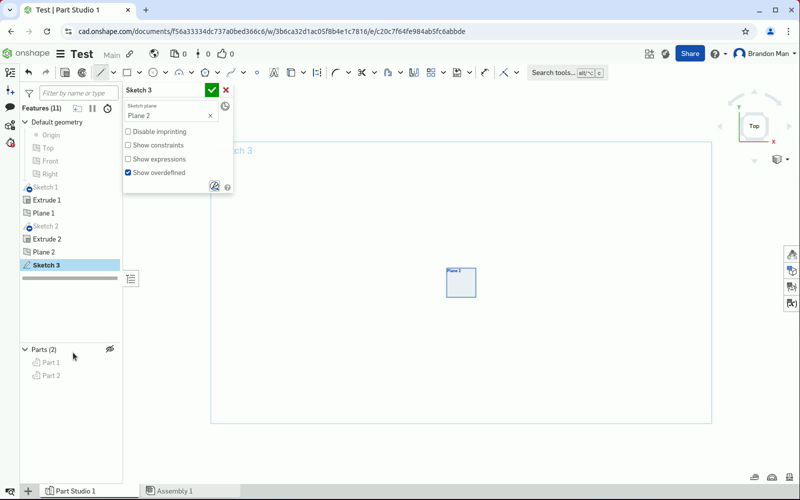
mouse_move(353, 308)
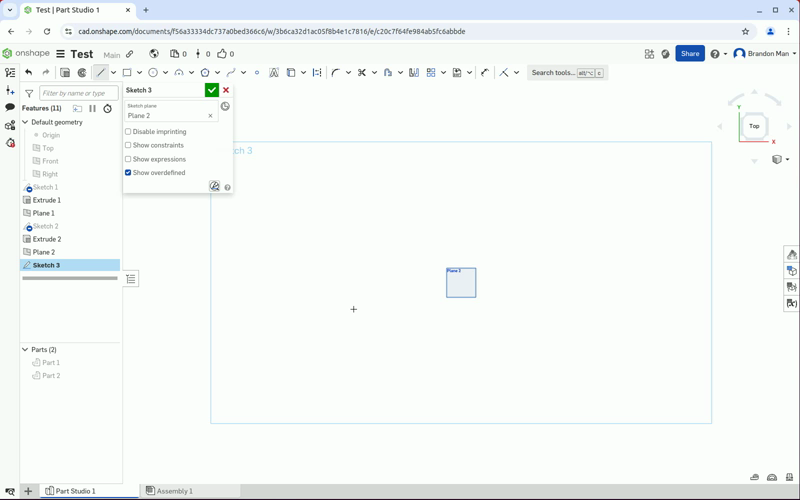
click(353, 308)
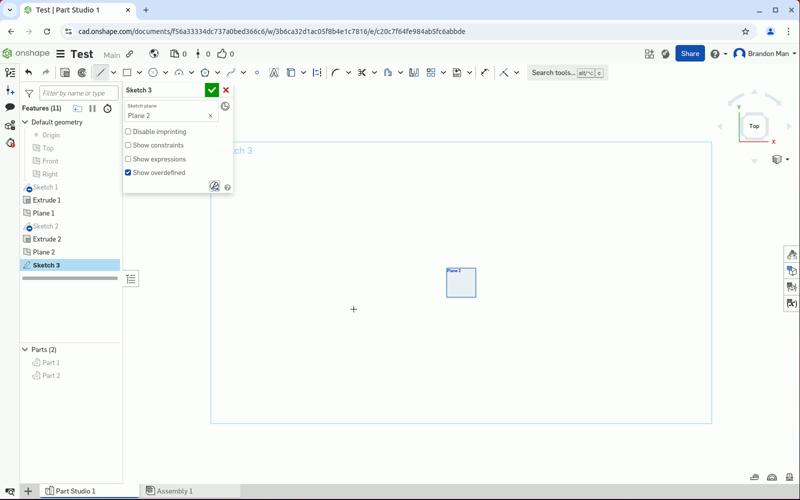
key_up(shift)
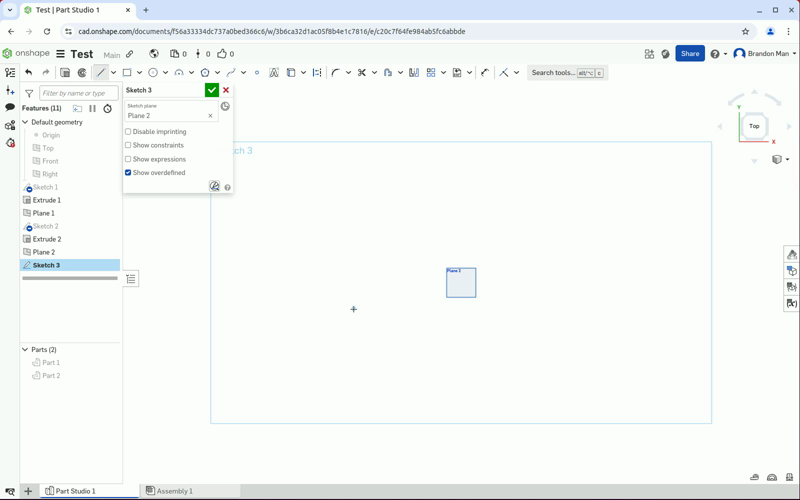
key_down(shift)
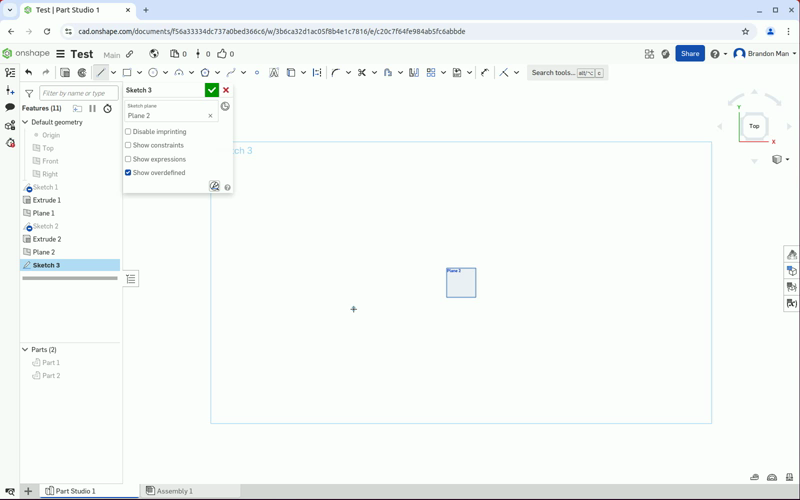
mouse_move(460, 308)
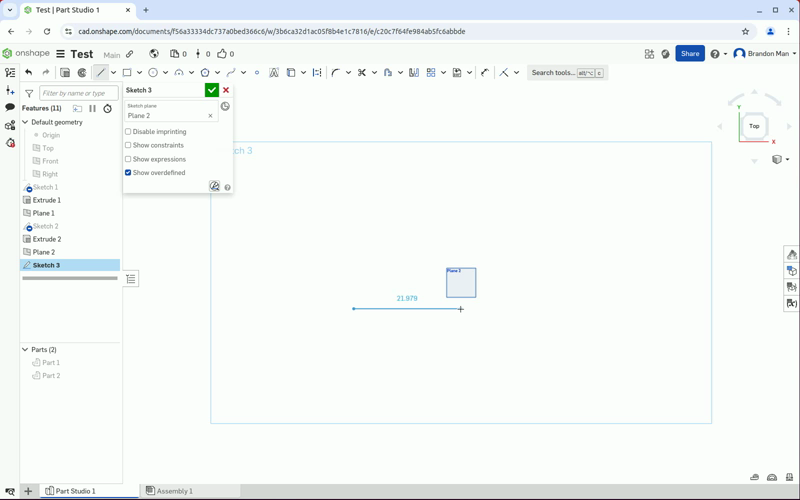
click(460, 308)
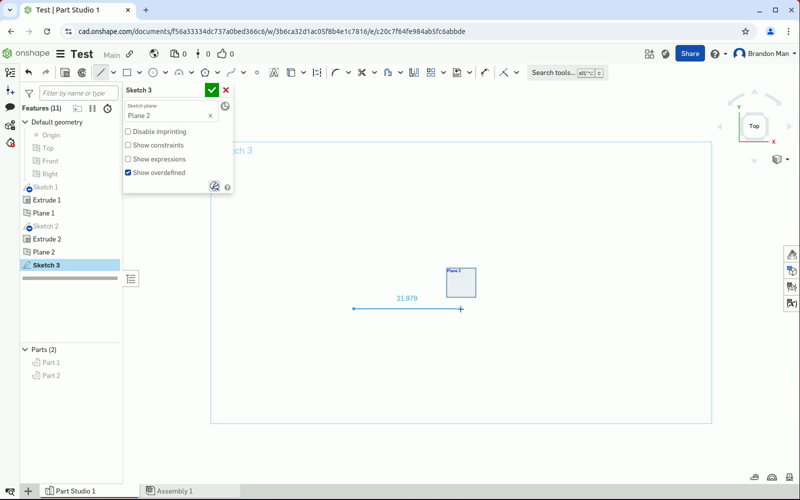
key_up(shift)
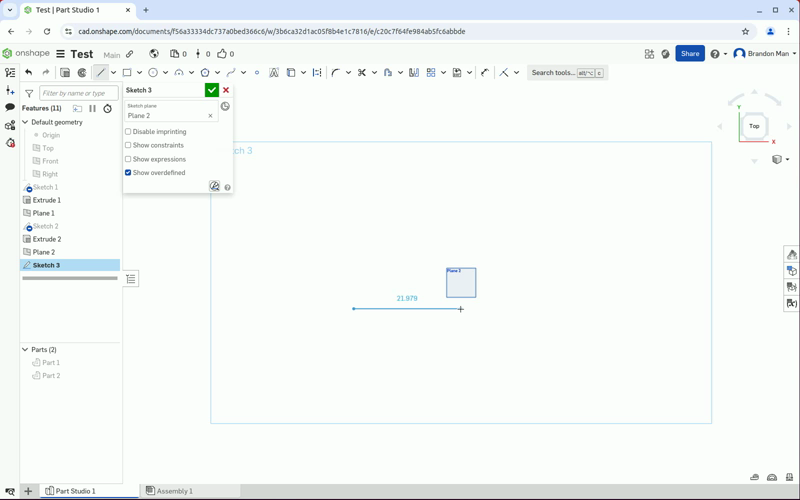
key_down(shift)
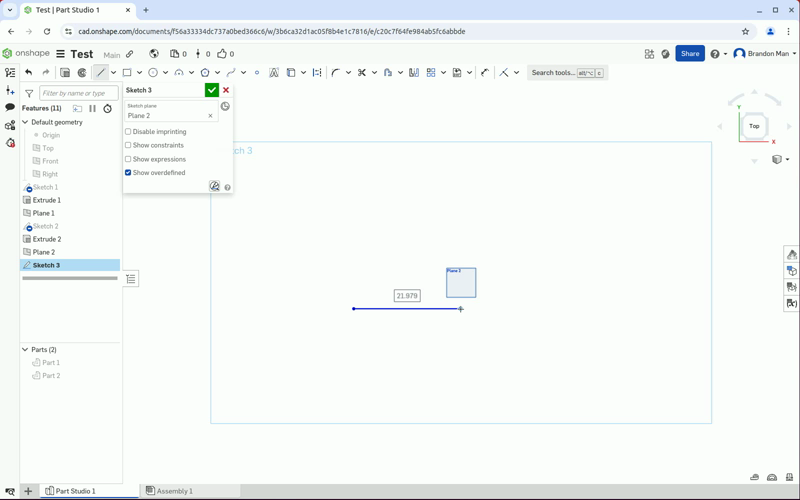
mouse_move(490, 308)
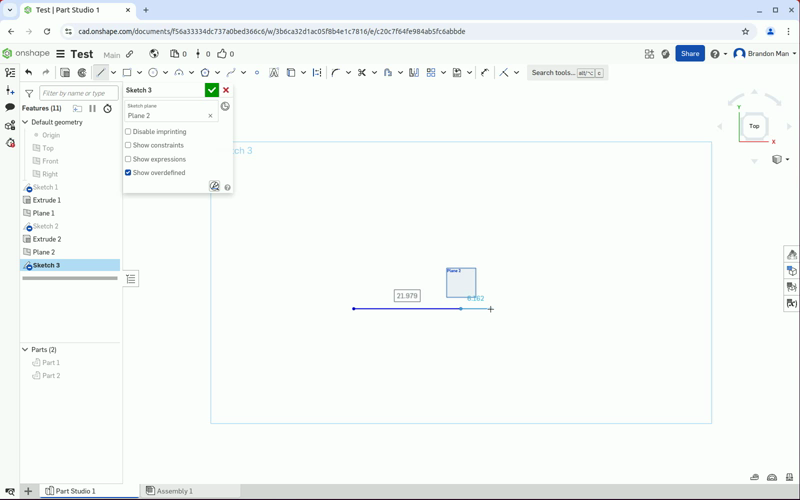
mouse_move(460, 260)
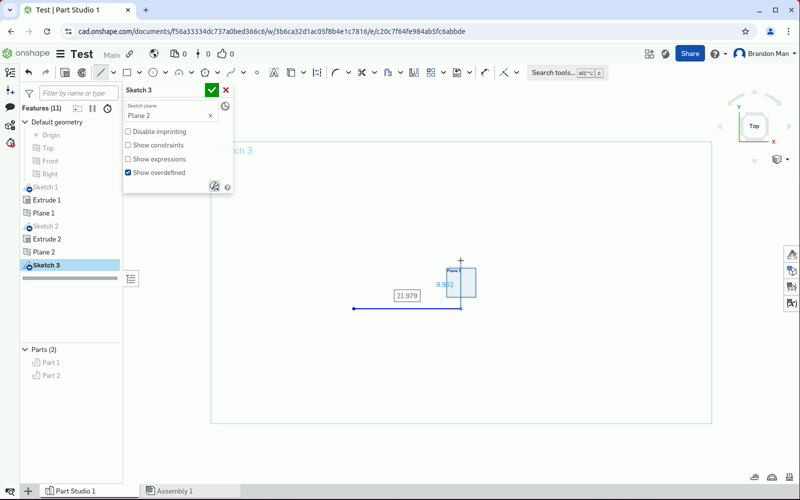
click(460, 260)
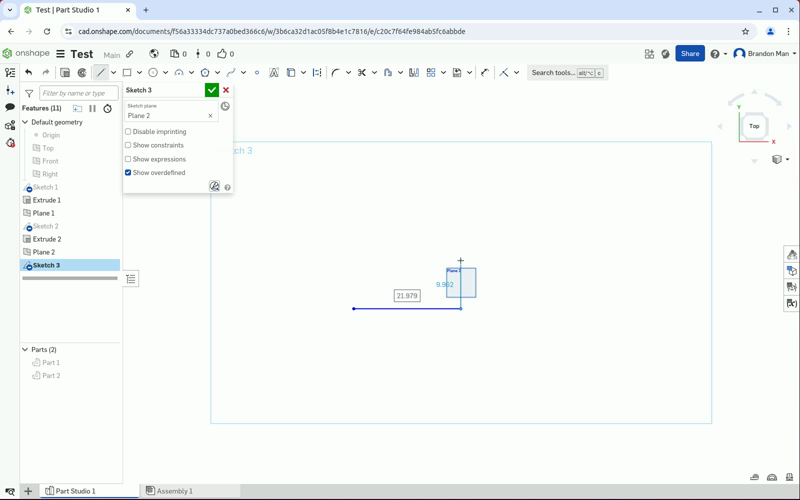
key_up(shift)
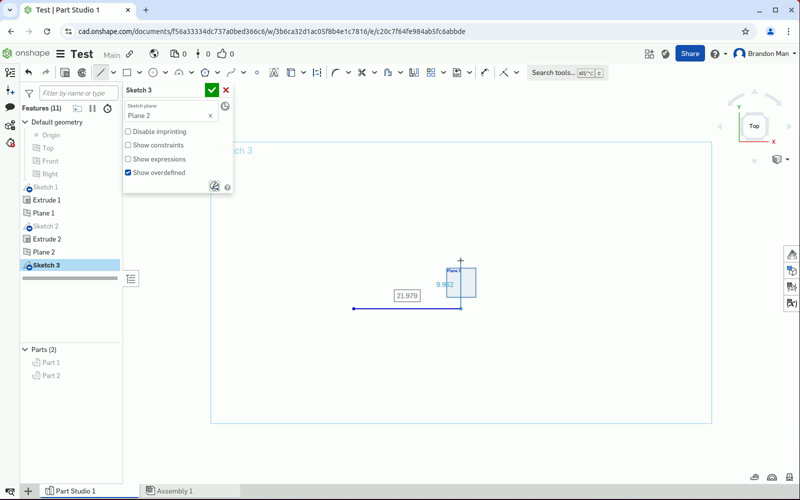
key_down(shift)
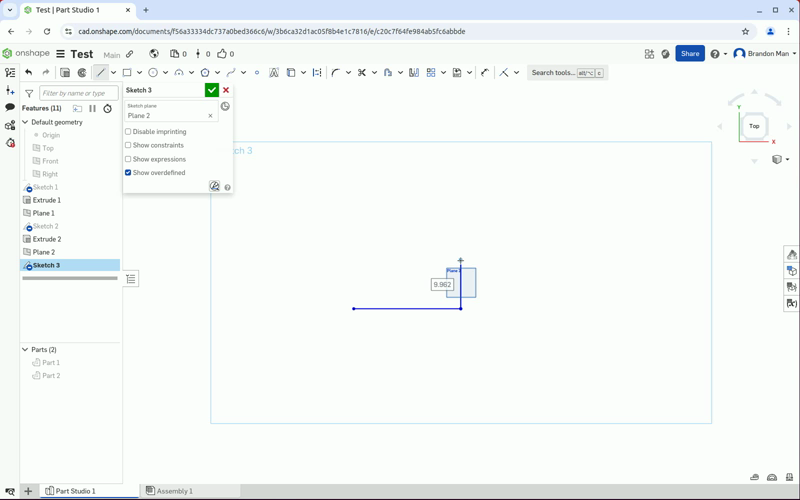
mouse_move(353, 260)
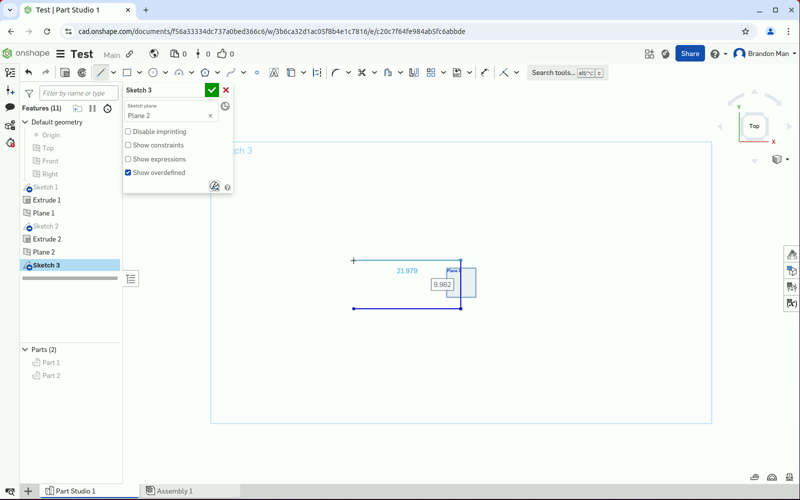
click(353, 260)
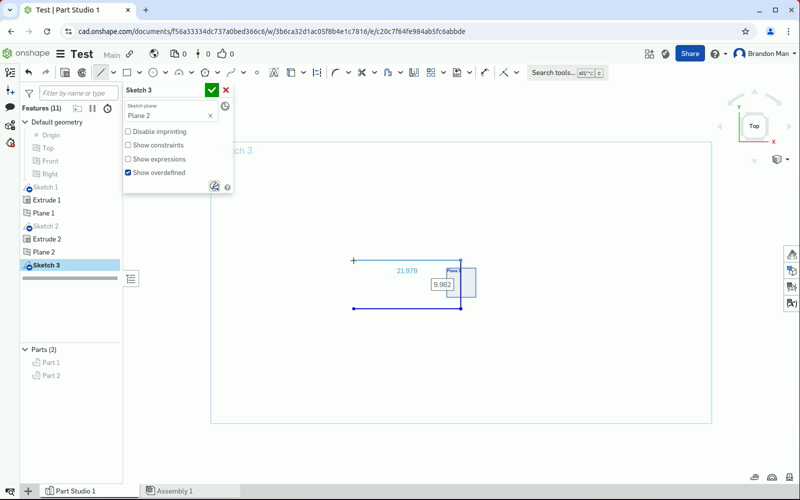
key_up(shift)
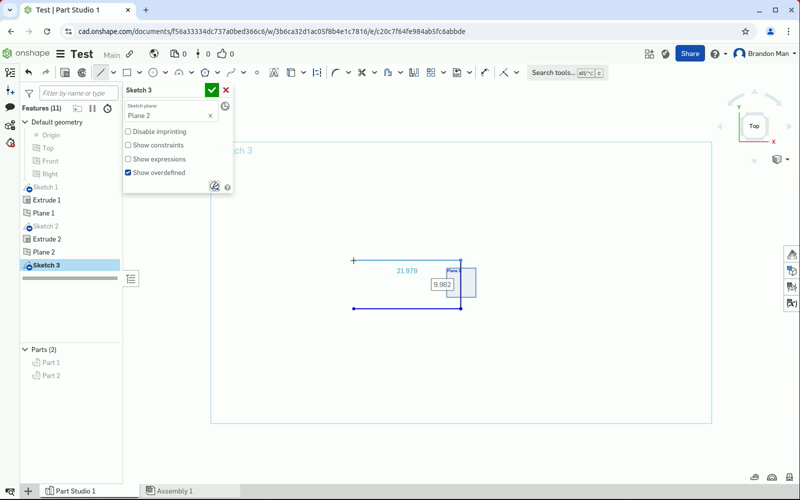
mouse_move(383, 260)
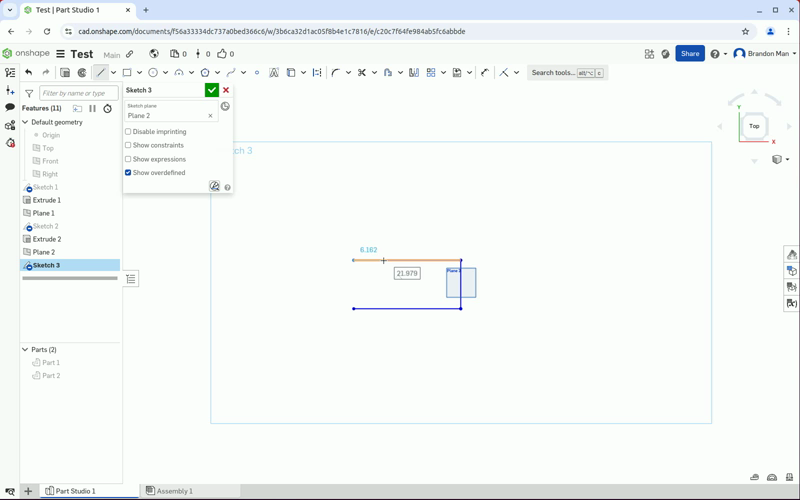
key_down(shift)
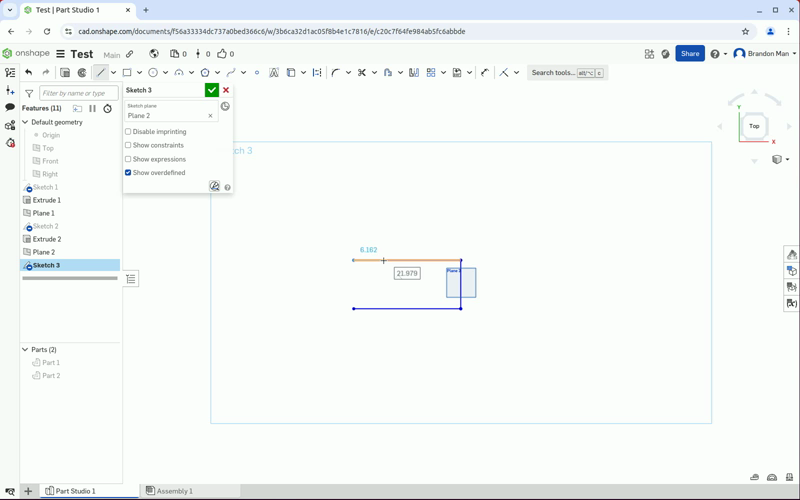
mouse_move(353, 308)
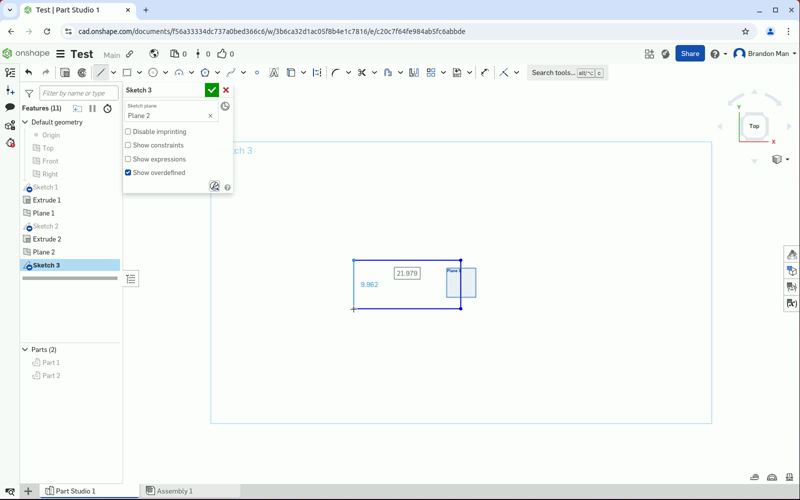
key_up(shift)
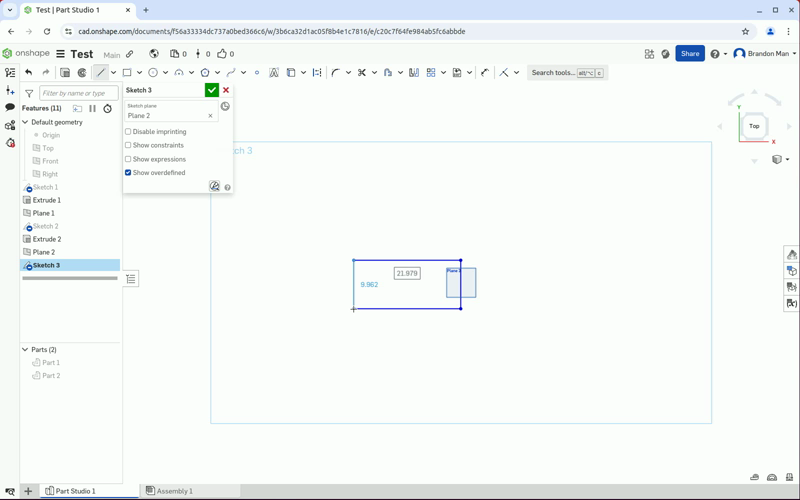
click(353, 308)
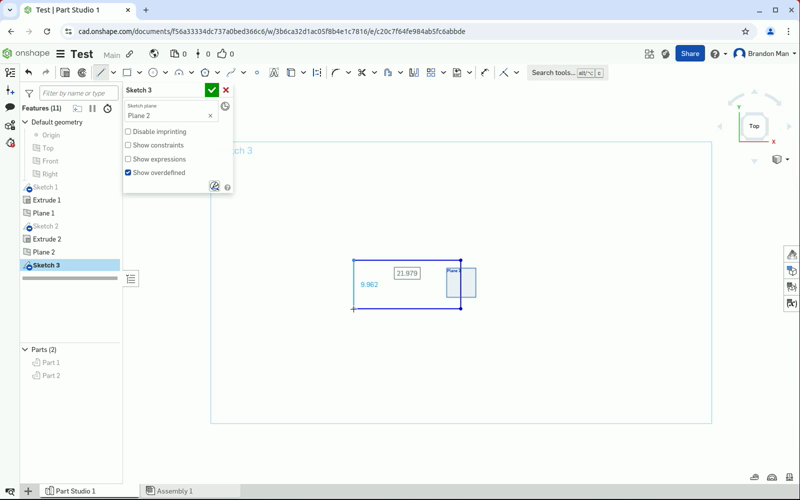
key(esc)
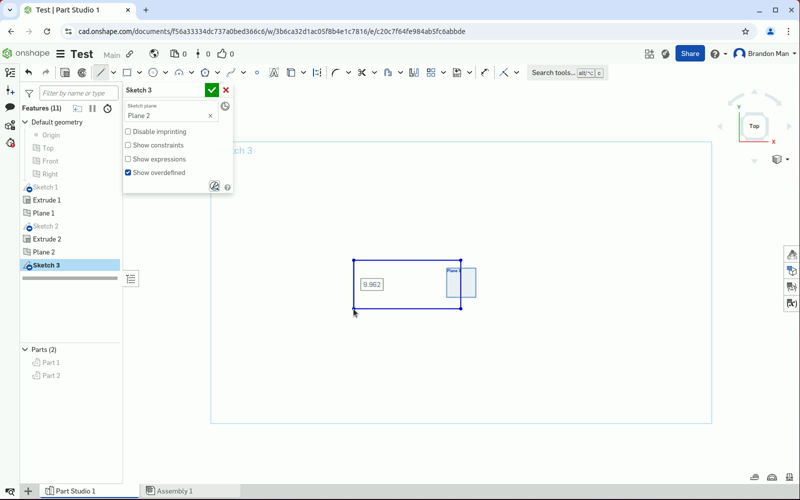
mouse_move(431, 267)
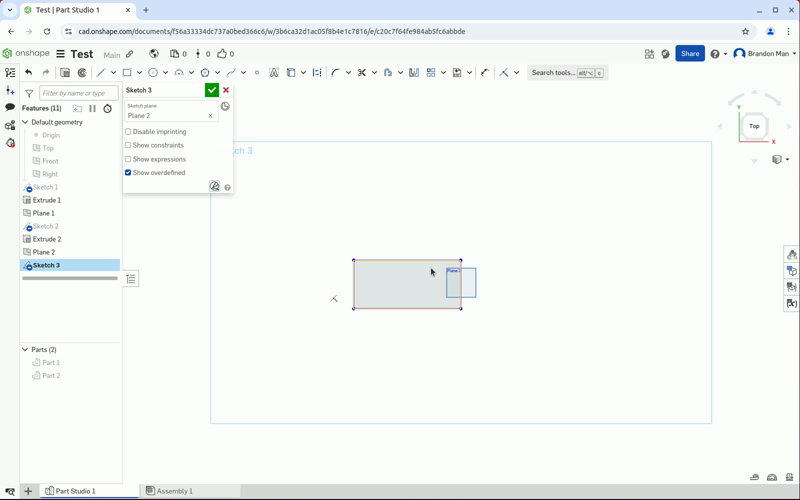
click(431, 267)
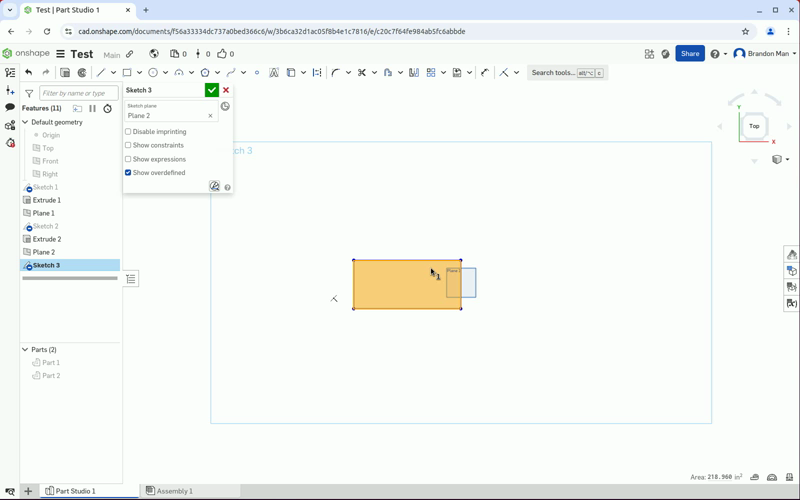
mouse_move(73, 352)
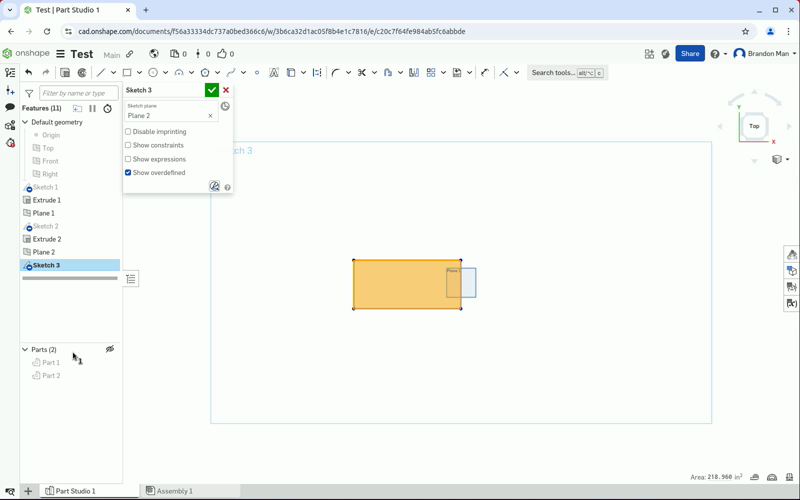
key(shift+y)
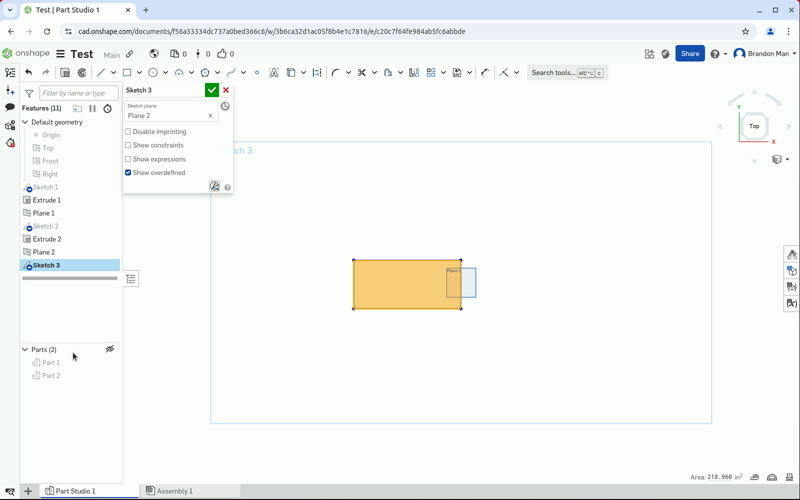
key(shift+e)
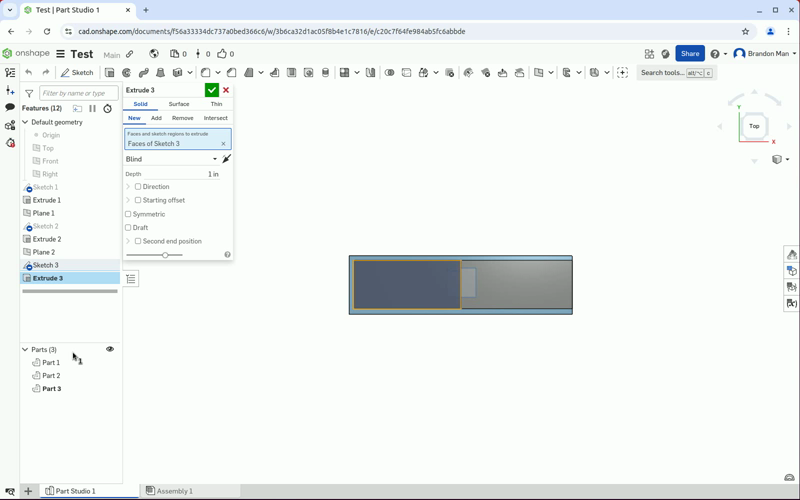
mouse_move(143, 106)
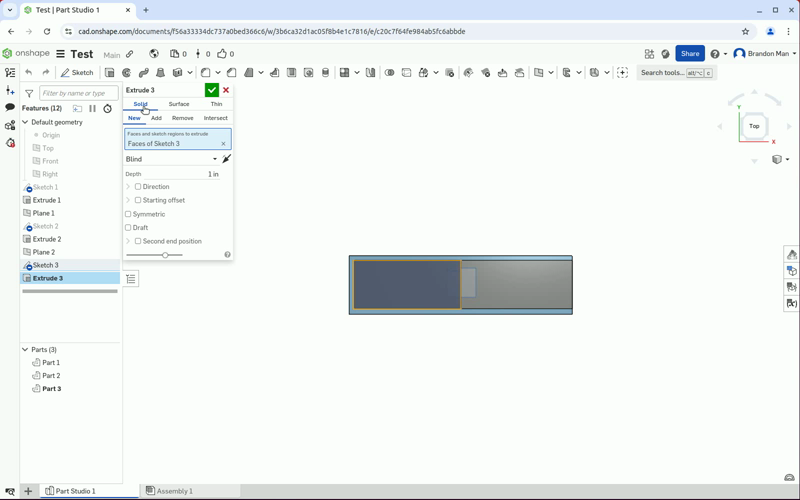
click(143, 106)
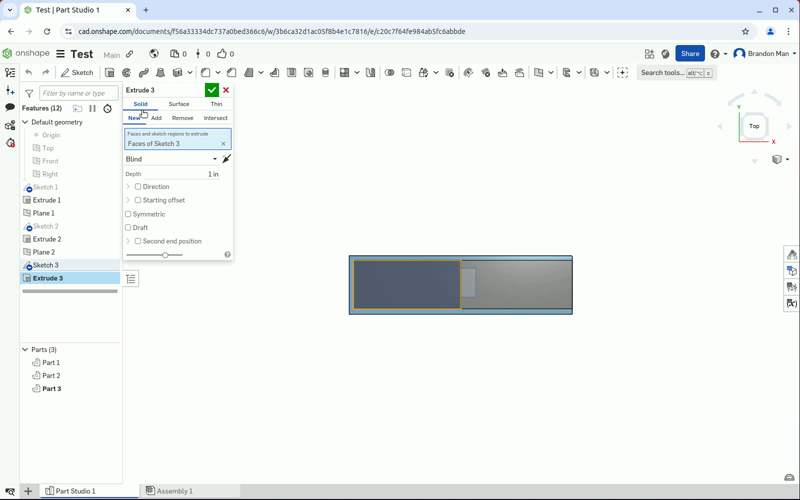
mouse_move(137, 120)
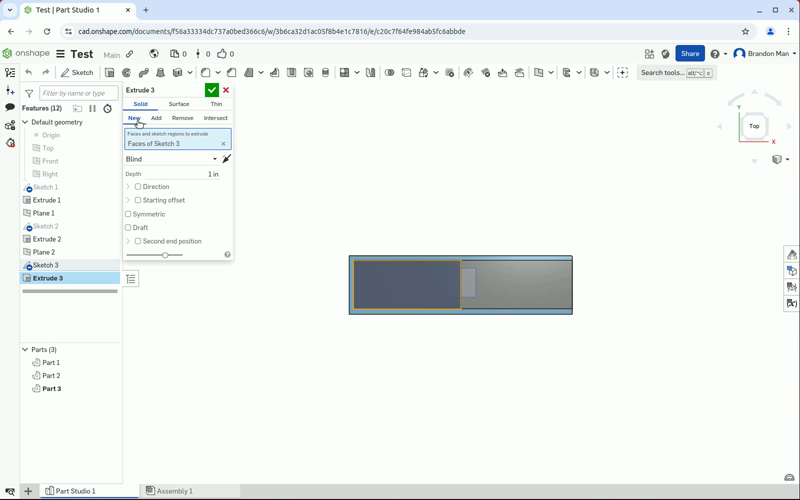
click(137, 120)
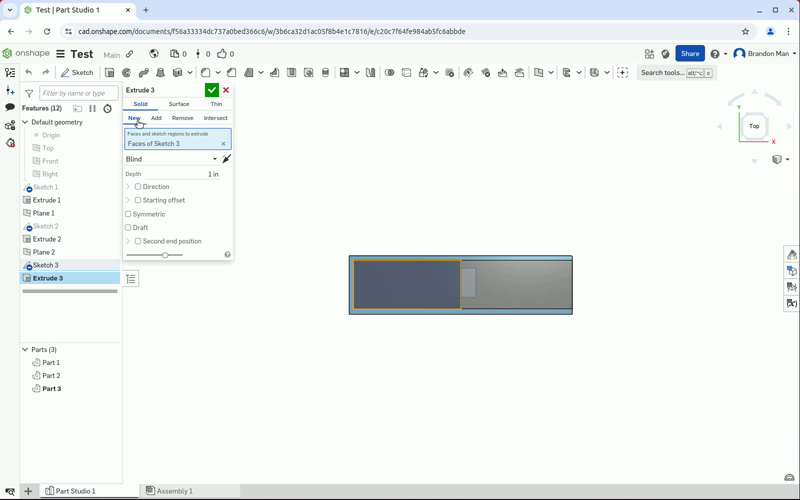
key(tab, 4)
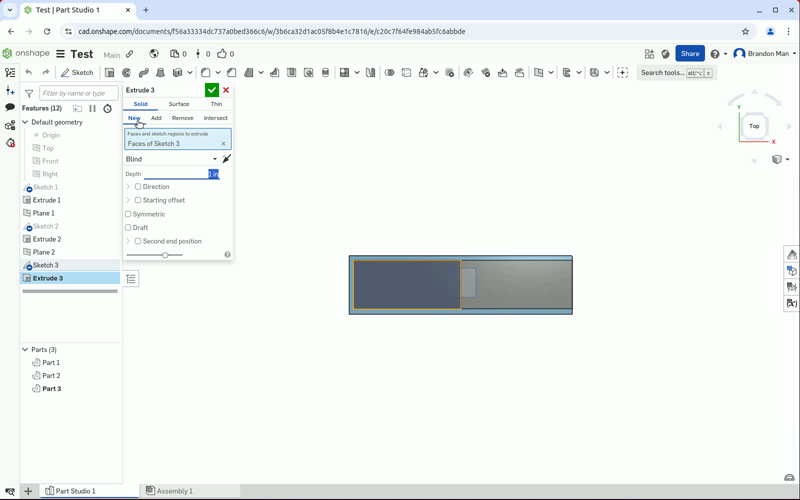
text(4.814)
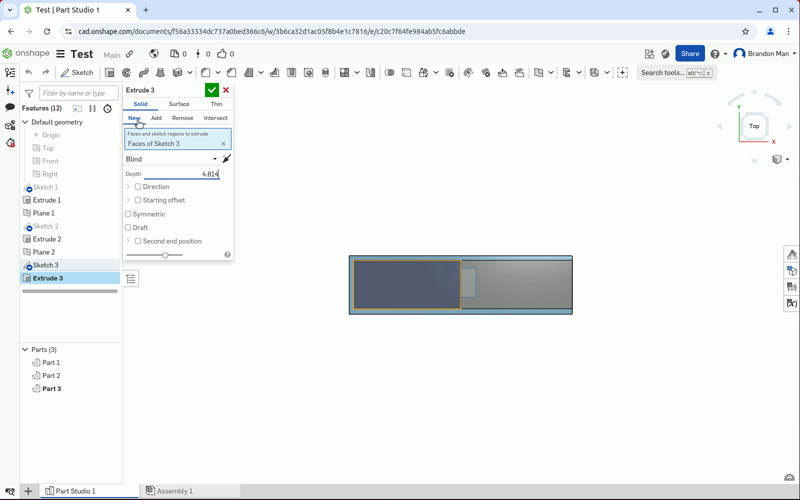
key(enter)
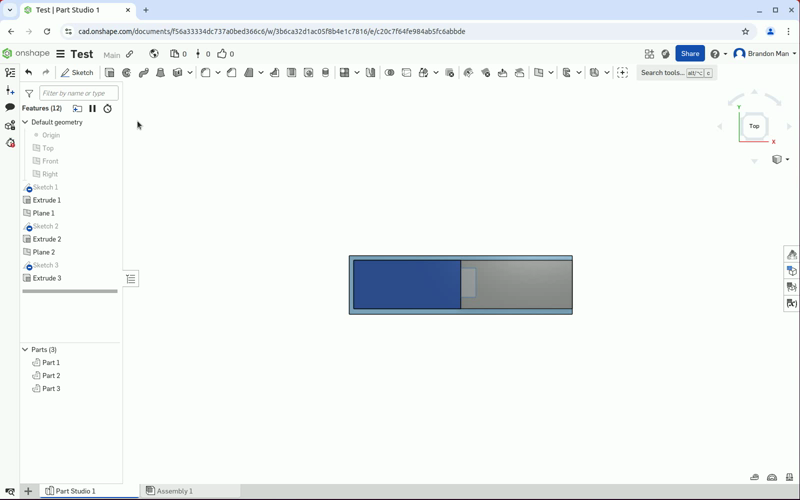
key(shift+h)
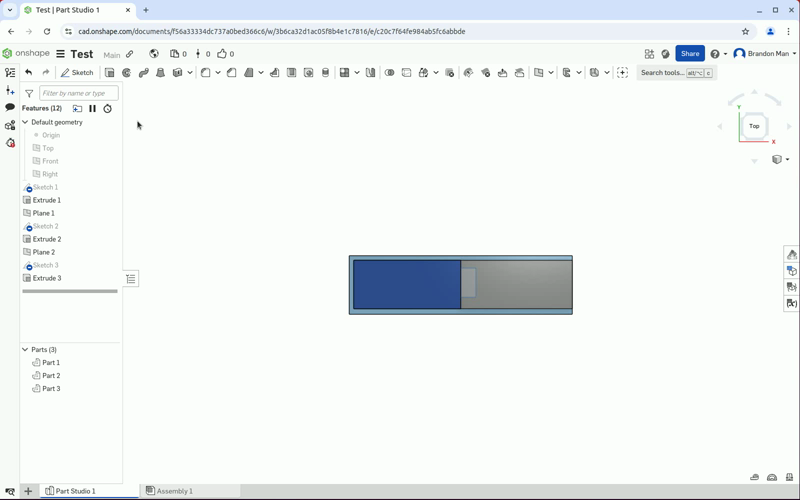
key(shift+h)
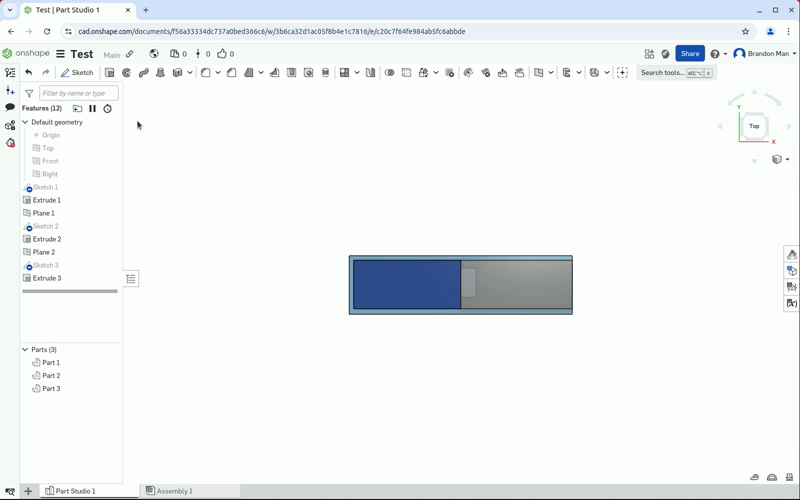
mouse_move(73, 189)
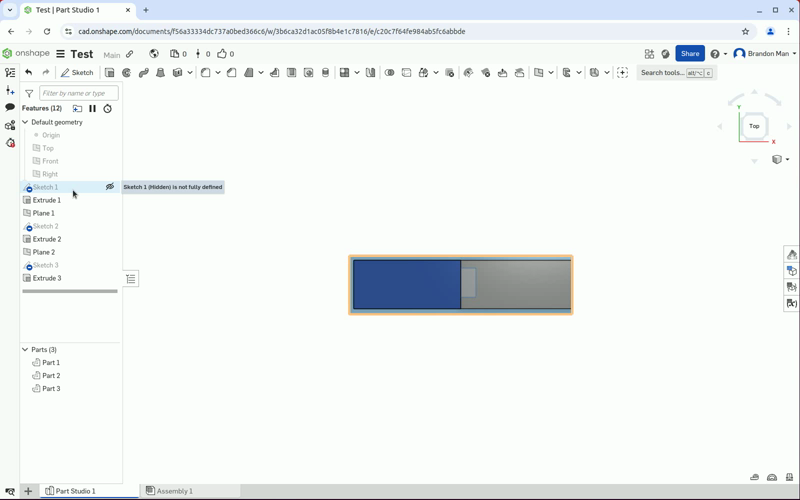
click(73, 189)
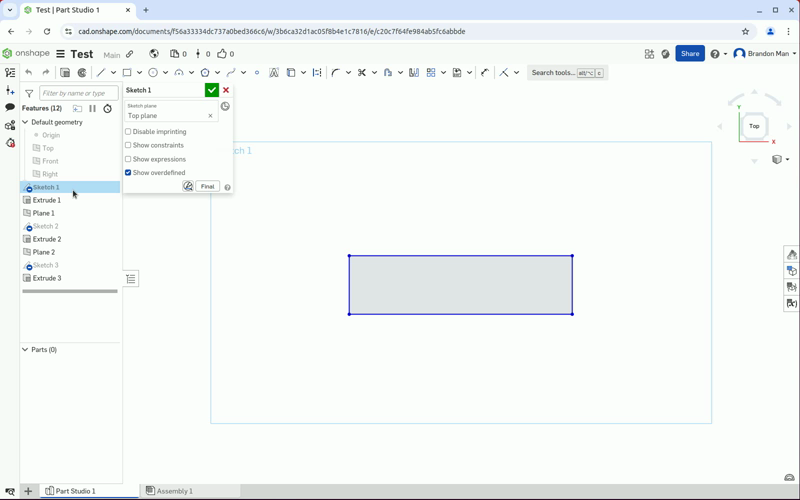
mouse_move(229, 92)
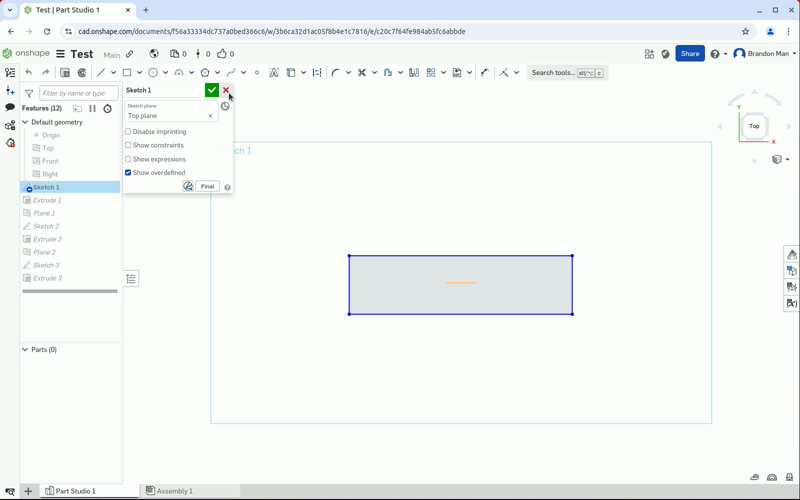
click(229, 92)
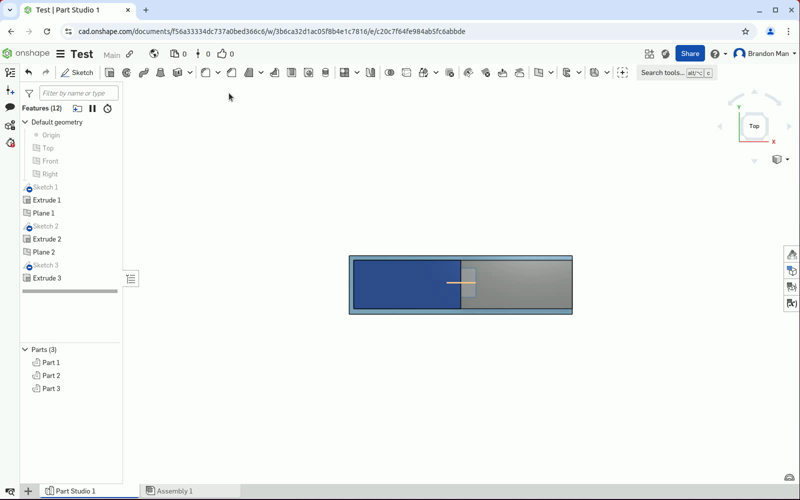
mouse_move(541, 75)
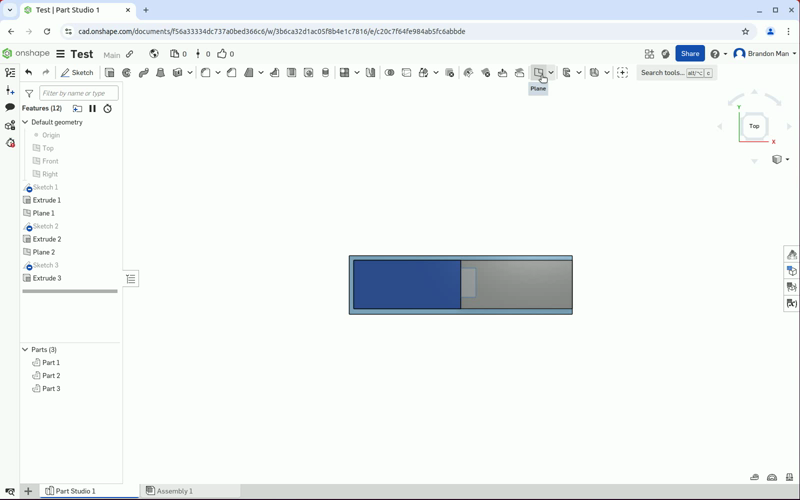
click(541, 75)
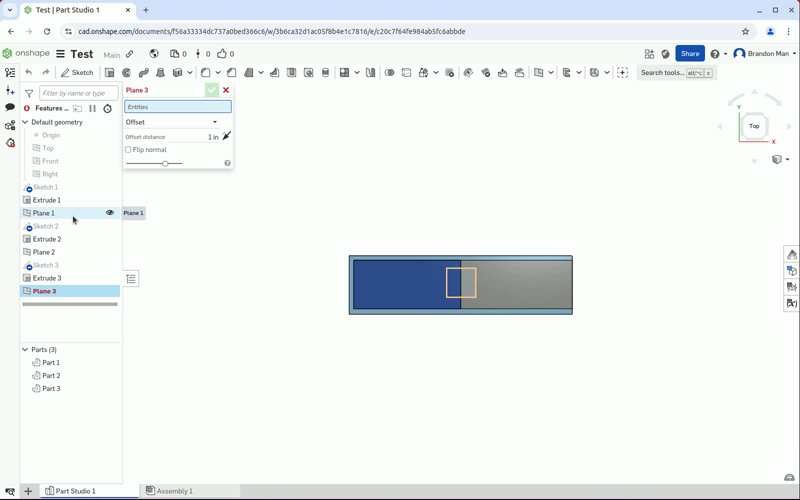
scroll(3)
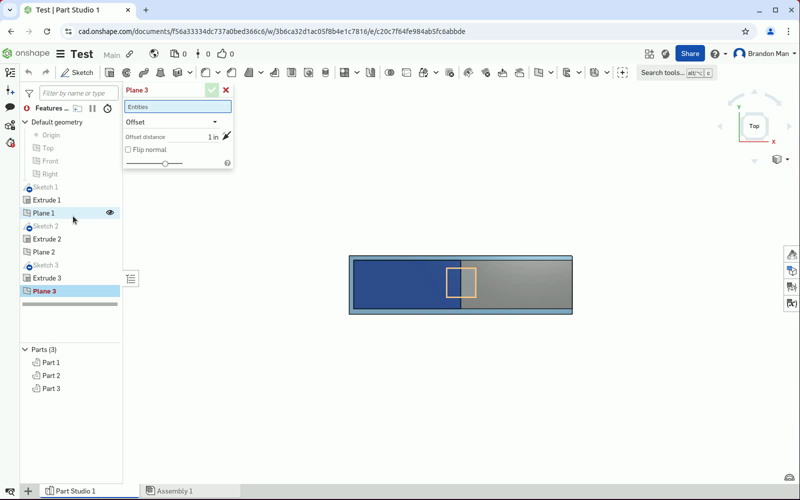
mouse_move(73, 150)
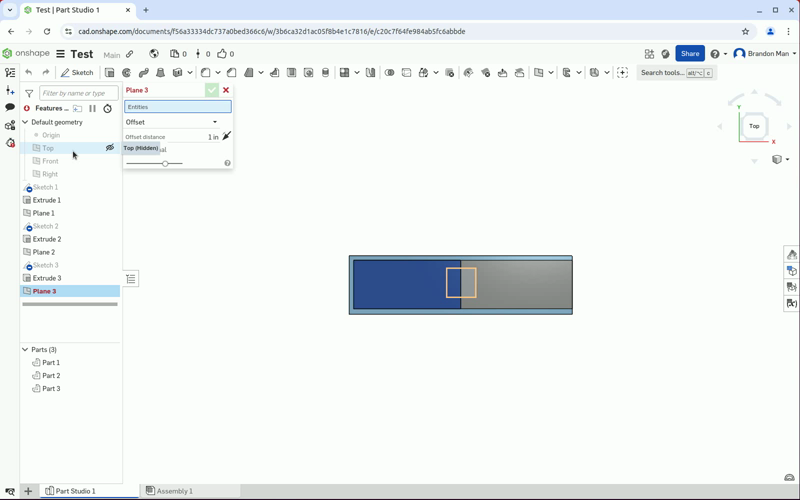
click(73, 150)
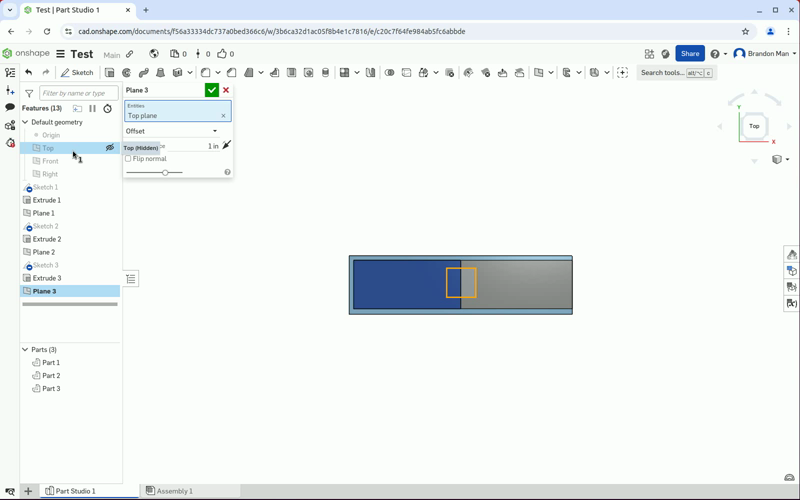
key(tab, 2)
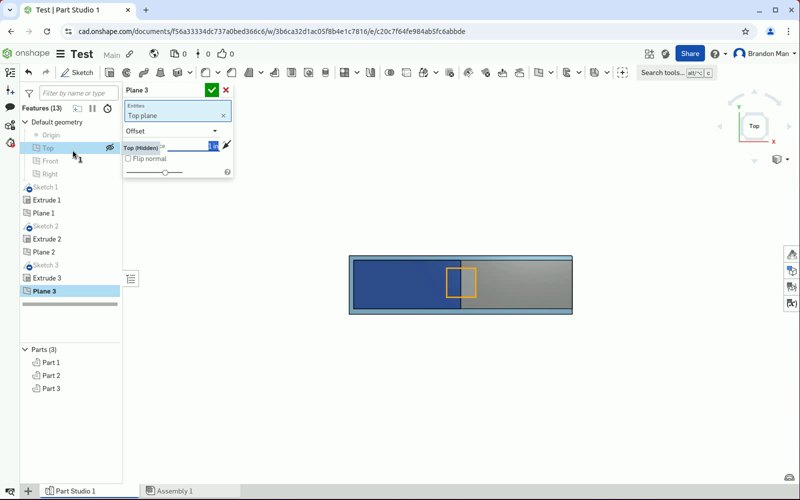
text(9.86)
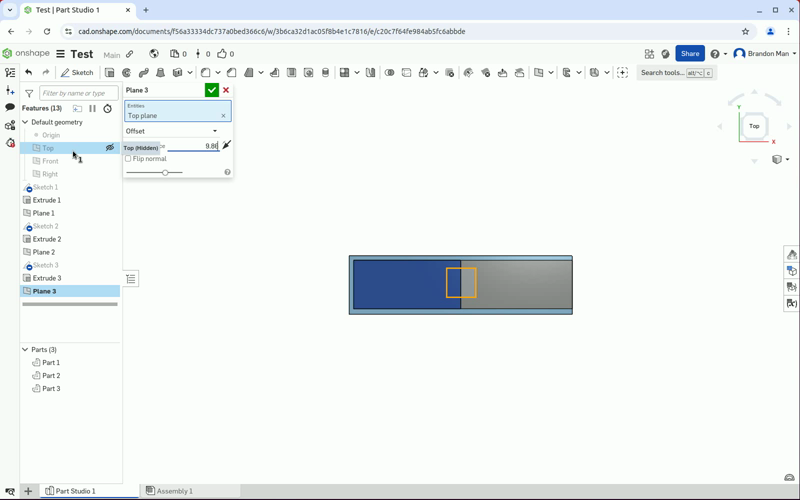
key(enter, 2)
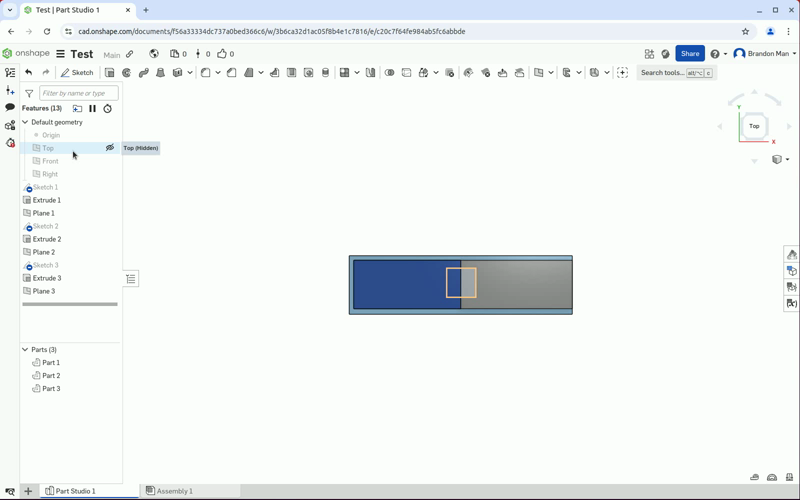
key(shift+s)
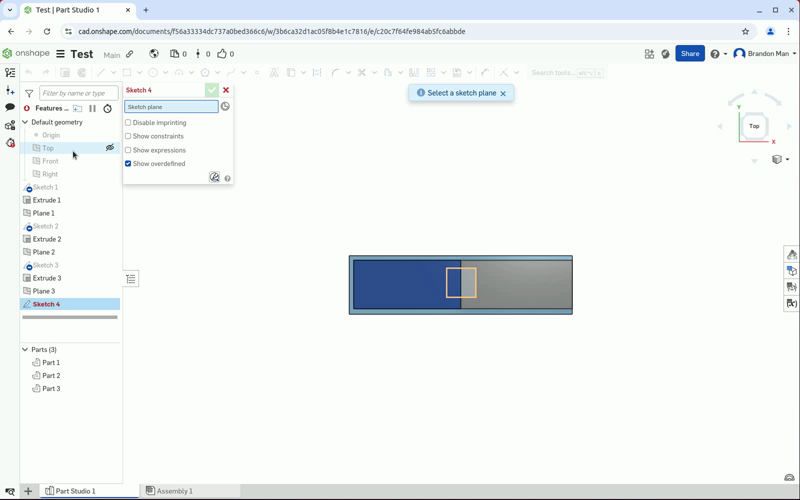
mouse_move(73, 293)
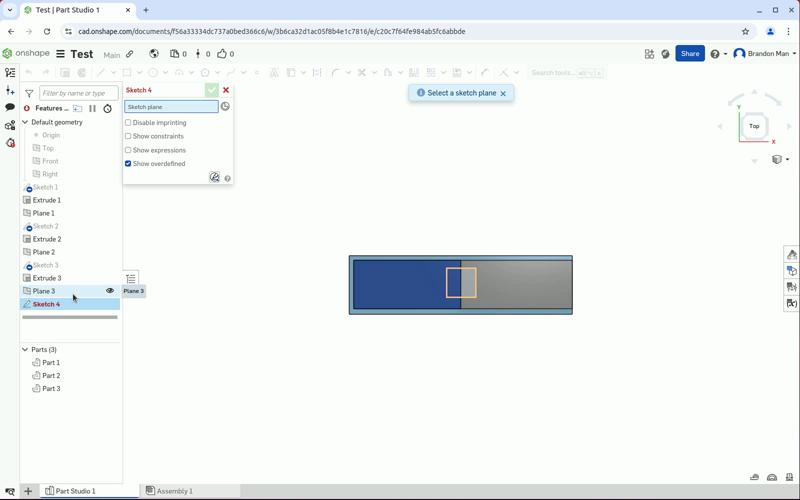
click(73, 293)
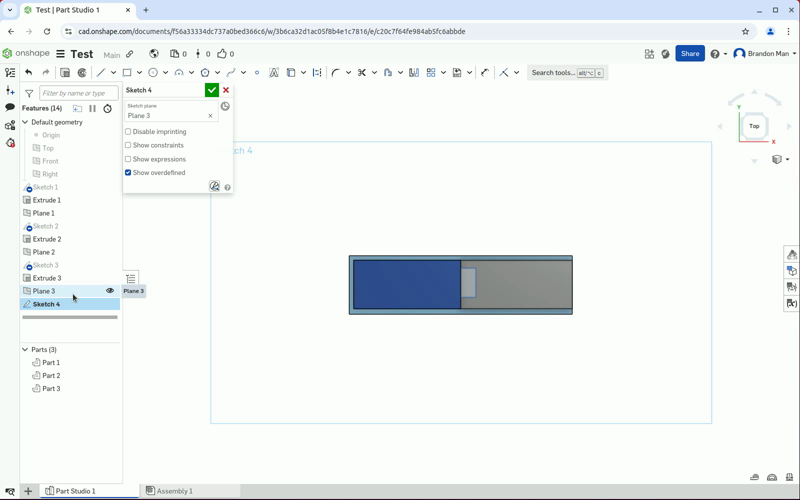
mouse_move(73, 352)
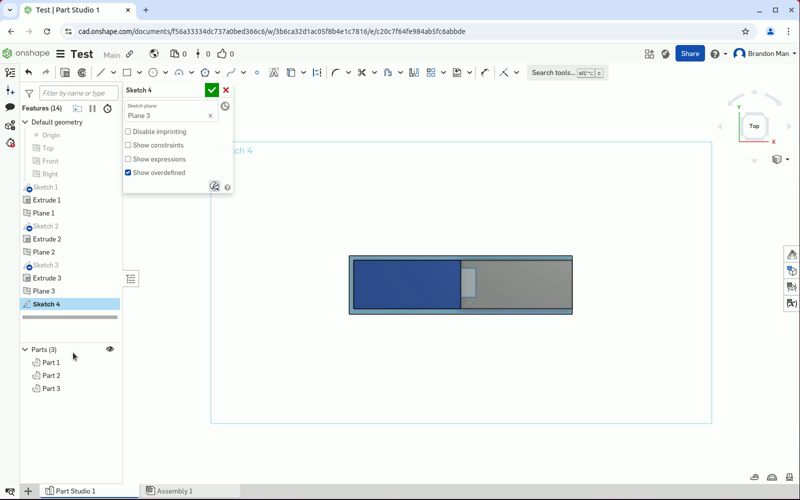
key(y)
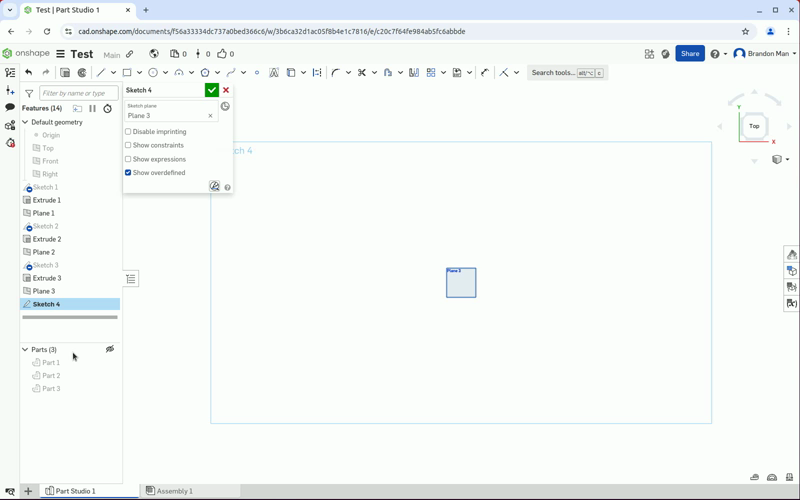
key(c)
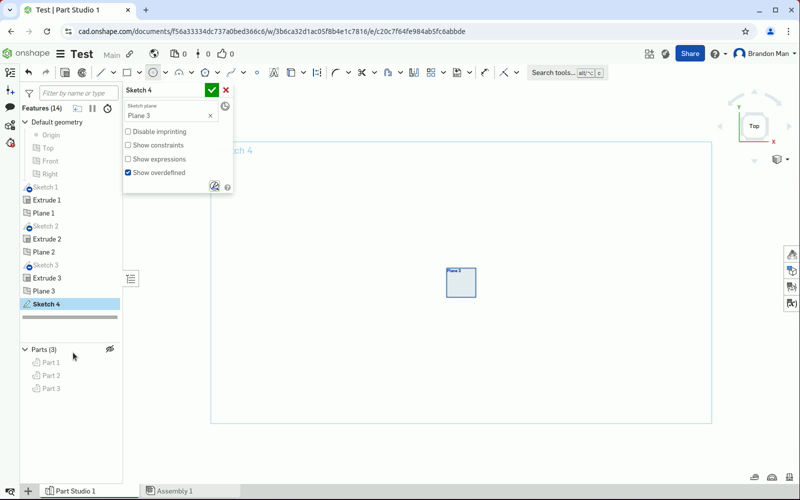
key_down(shift)
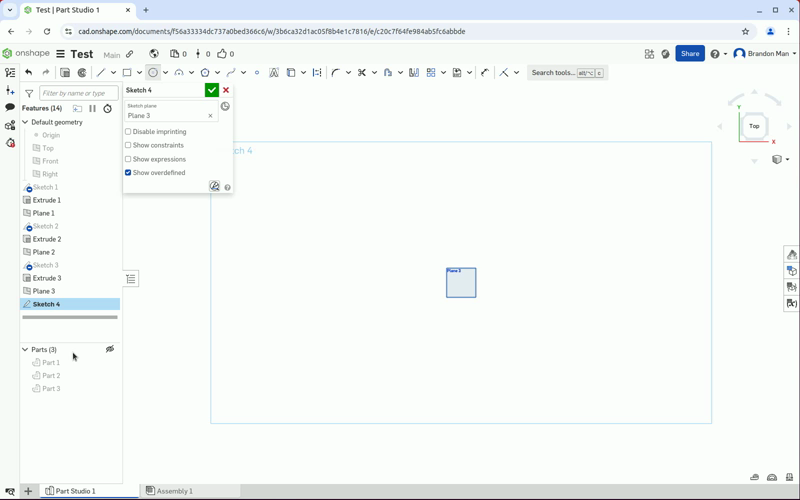
mouse_move(518, 282)
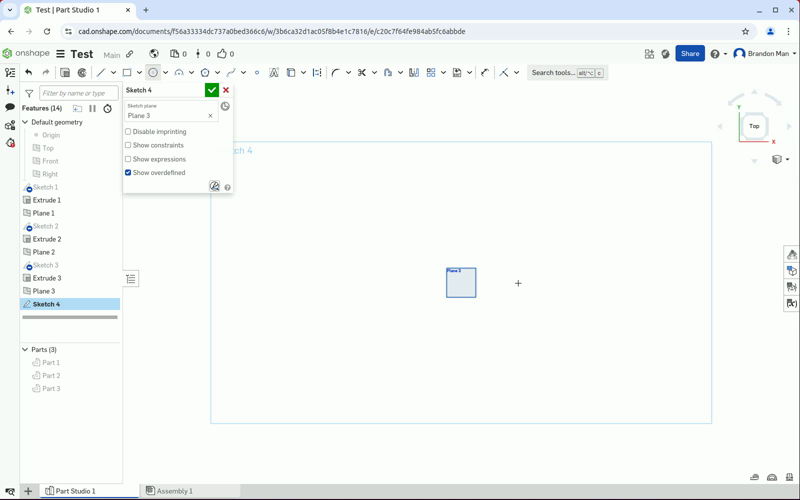
click(518, 282)
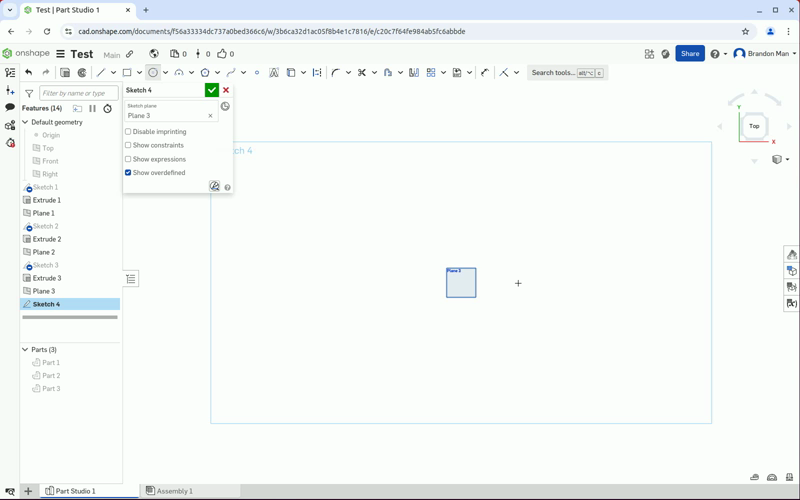
key_up(shift)
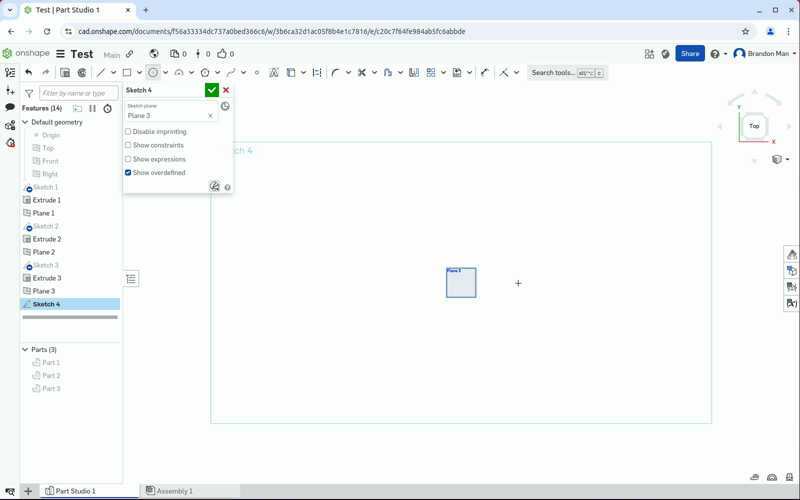
mouse_move(533, 282)
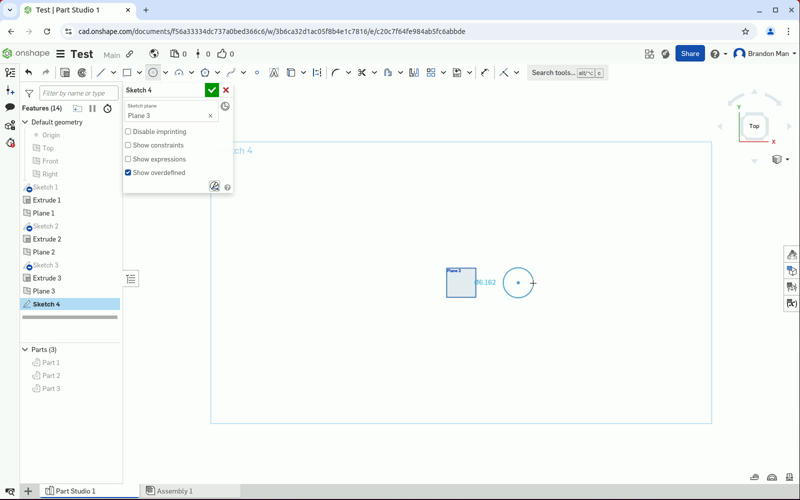
click(533, 282)
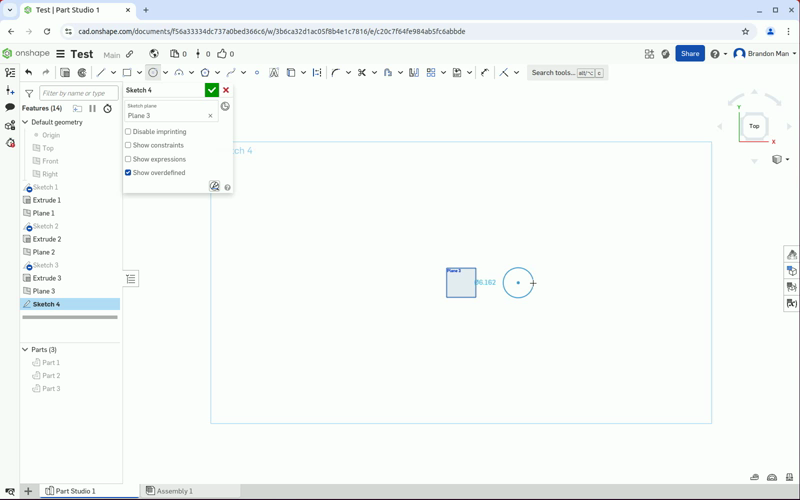
key(esc)
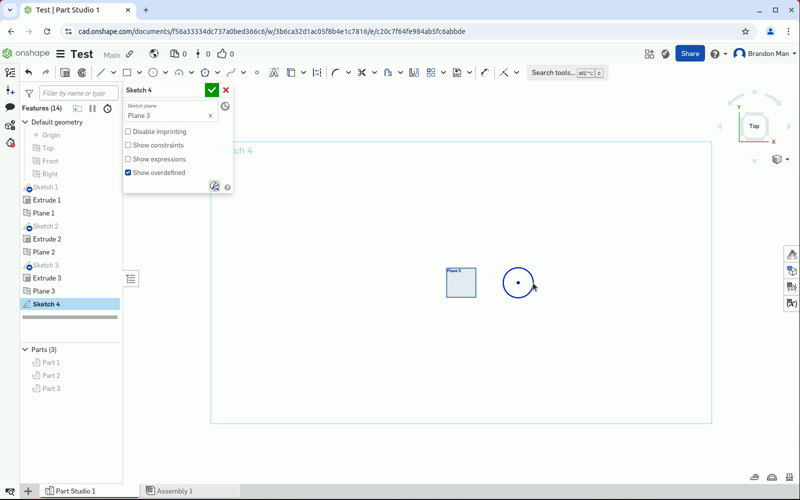
mouse_move(512, 269)
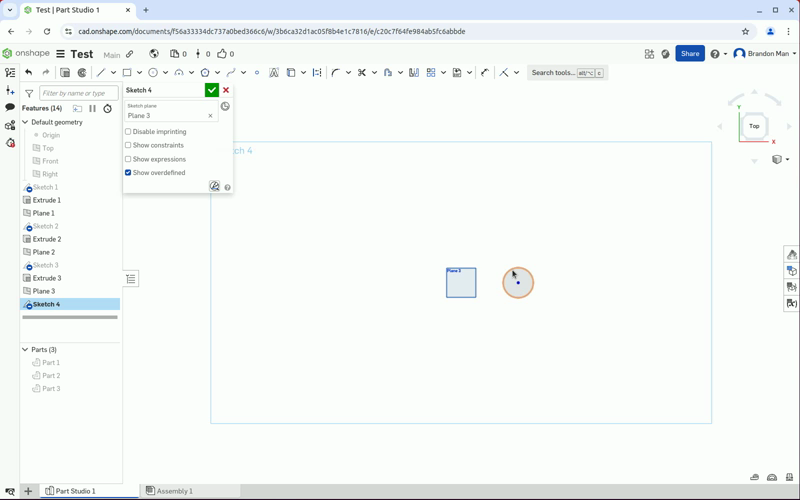
scroll(6)
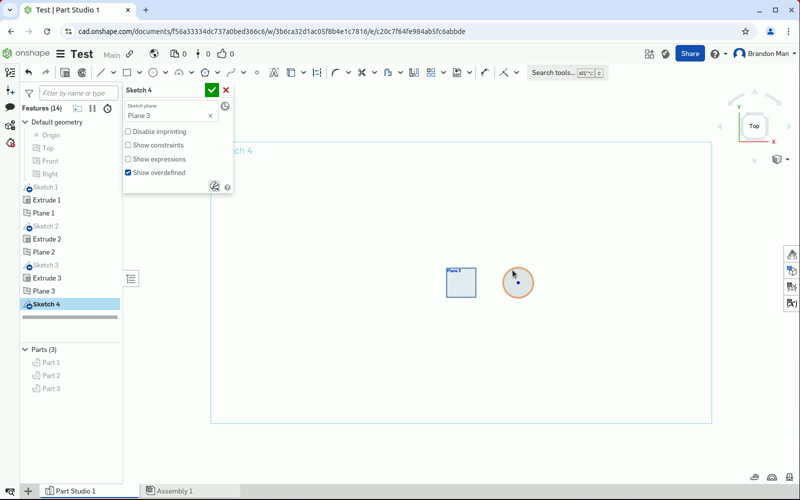
scroll(6)
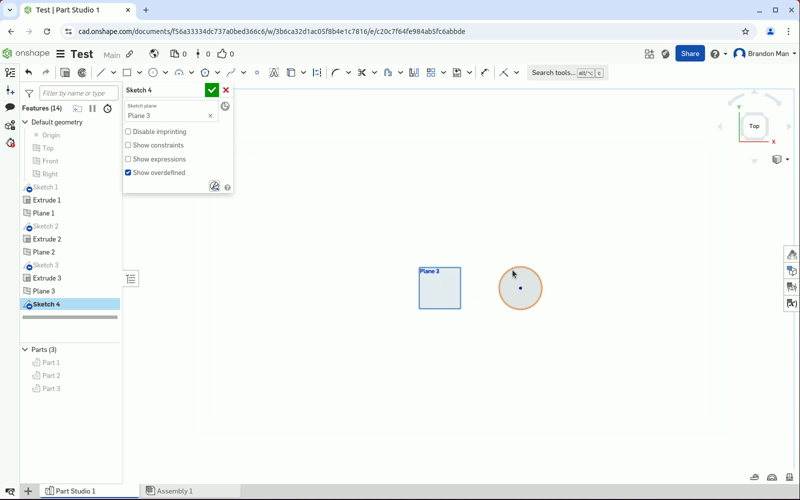
scroll(6)
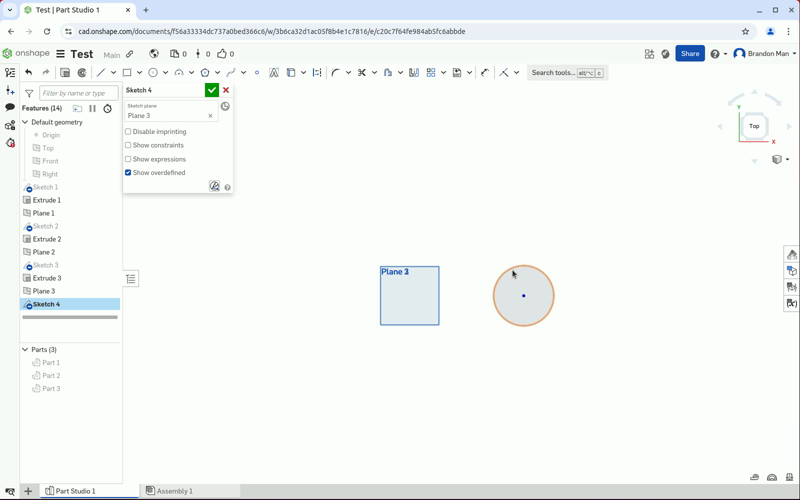
scroll(6)
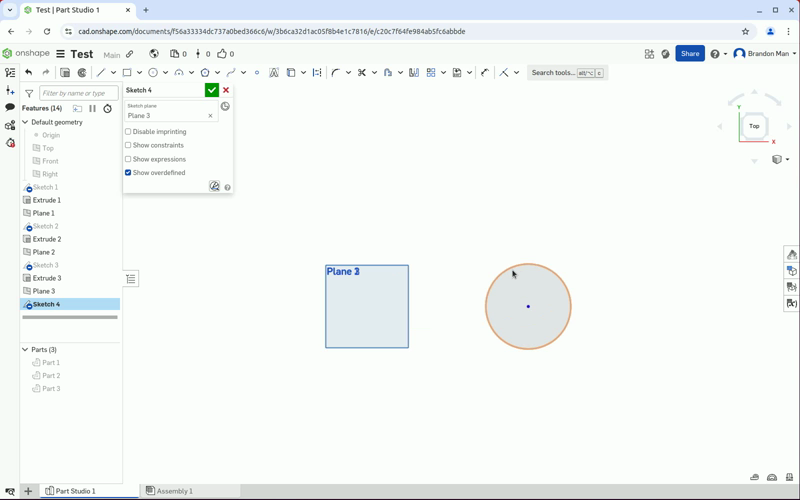
scroll(6)
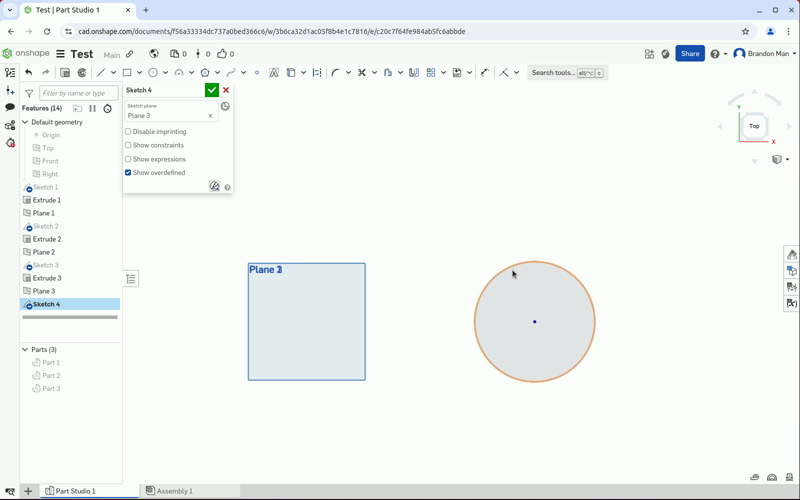
scroll(6)
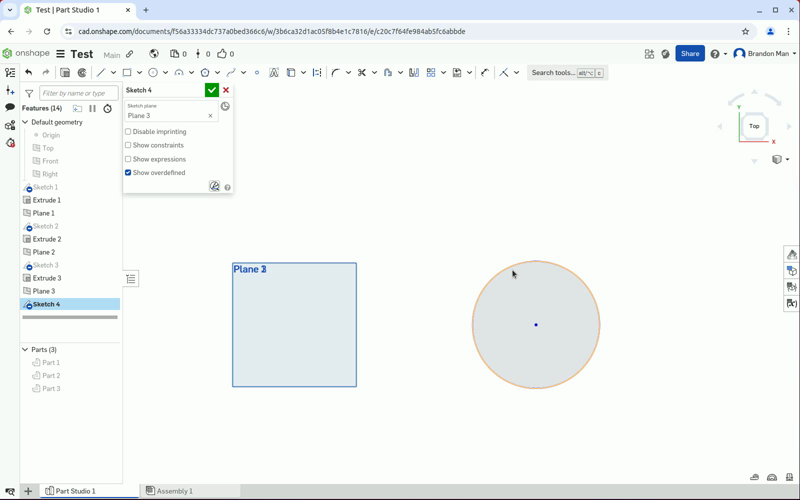
scroll(6)
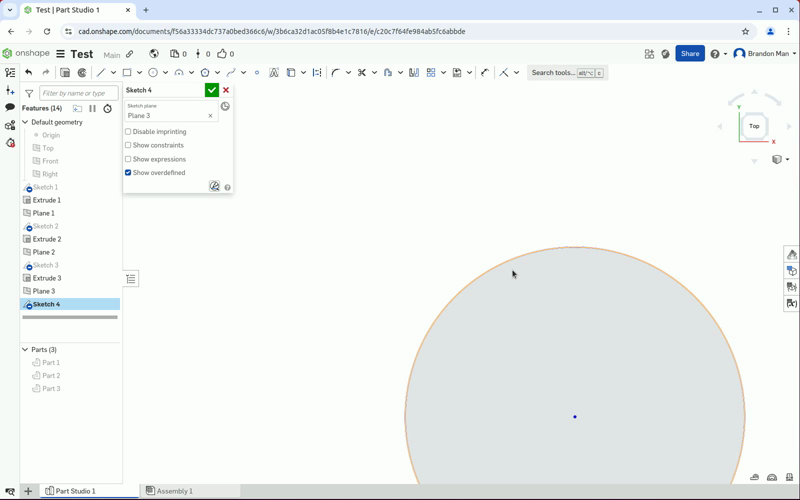
click(512, 269)
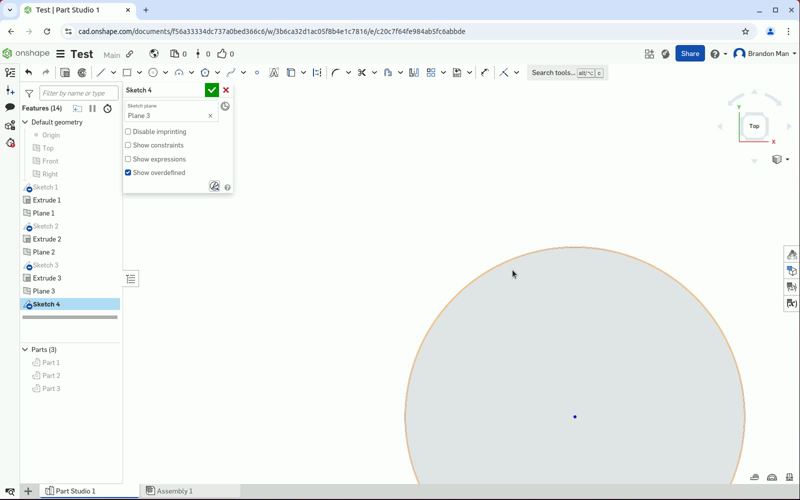
scroll(-6)
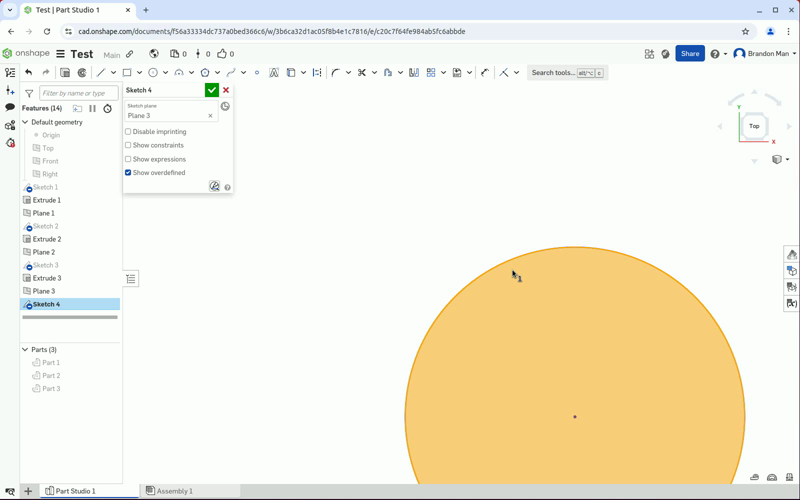
scroll(-6)
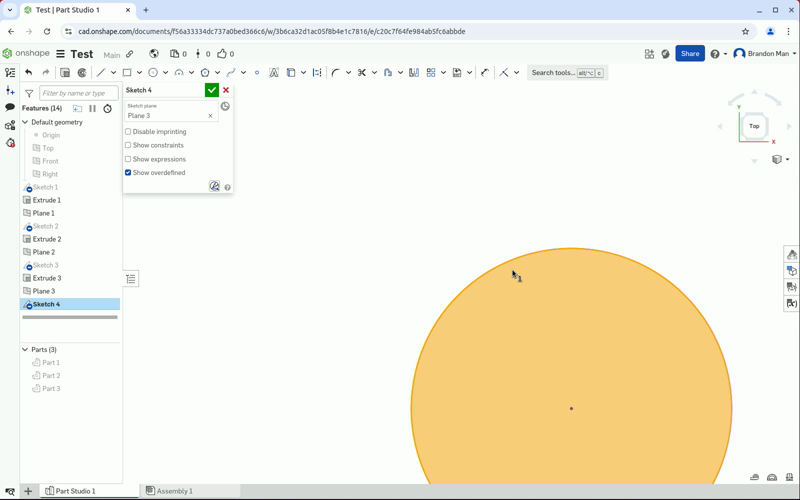
scroll(-6)
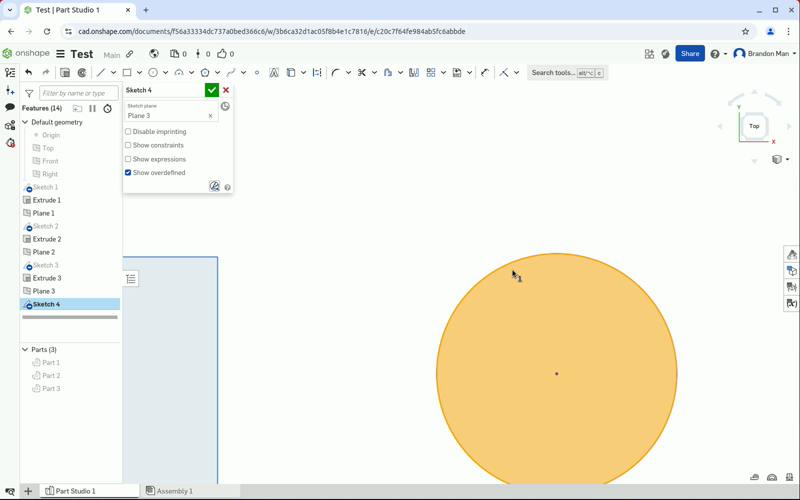
scroll(-6)
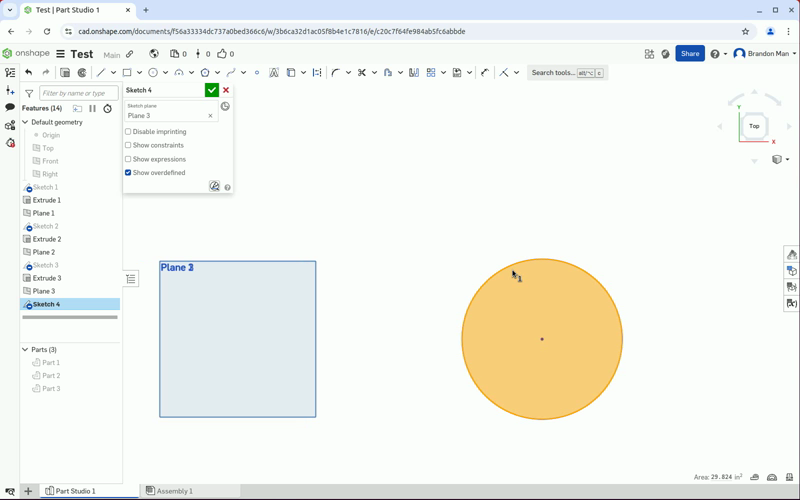
scroll(-6)
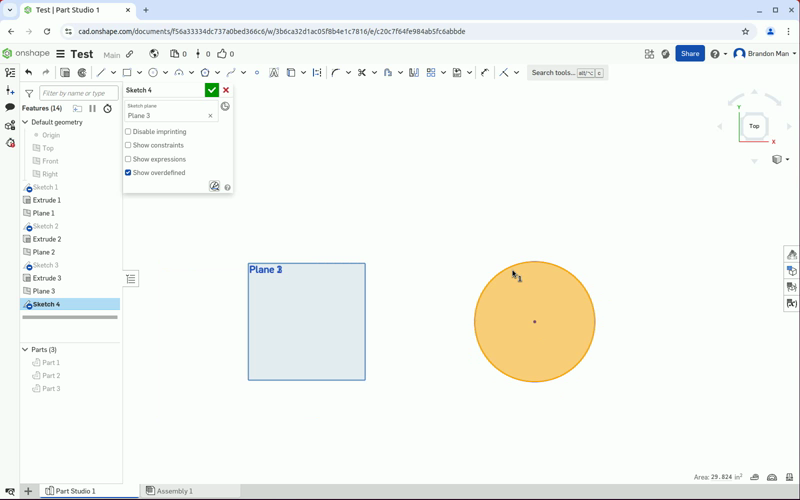
scroll(-6)
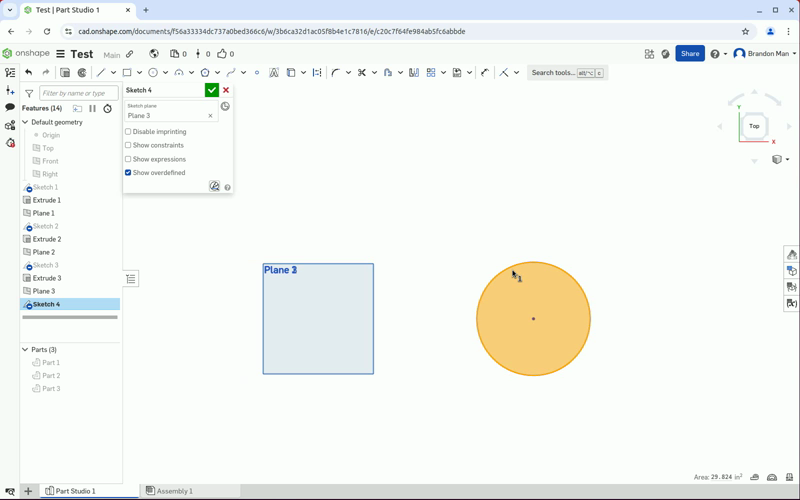
scroll(-6)
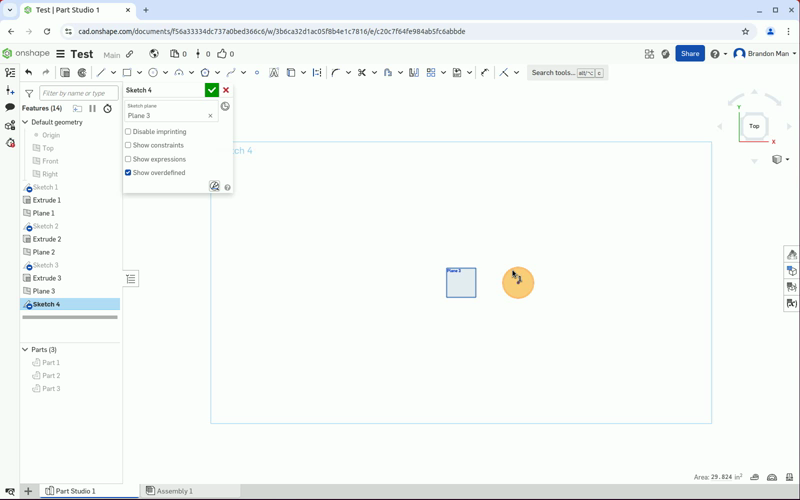
mouse_move(73, 352)
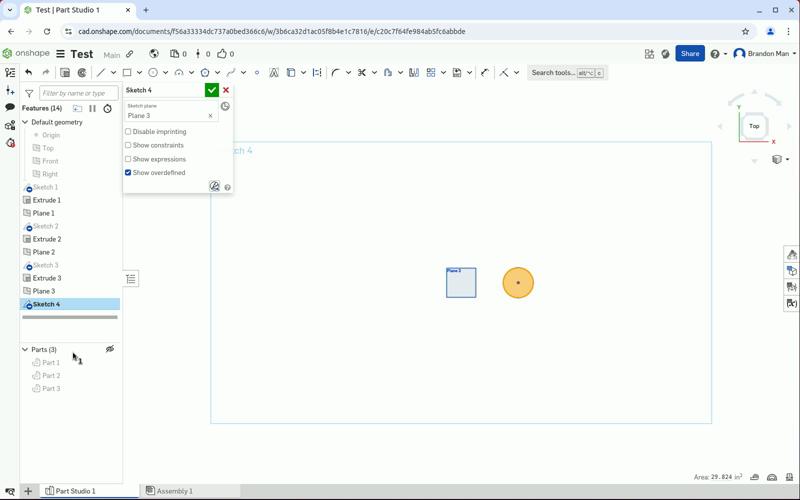
key(shift+y)
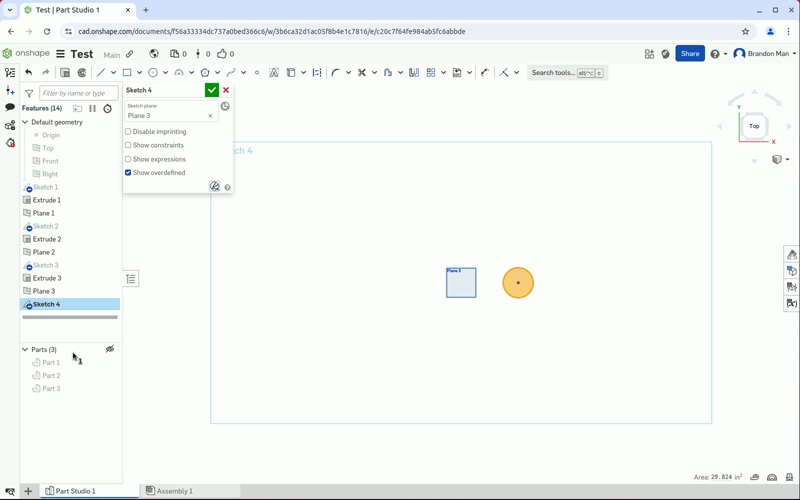
key(shift+e)
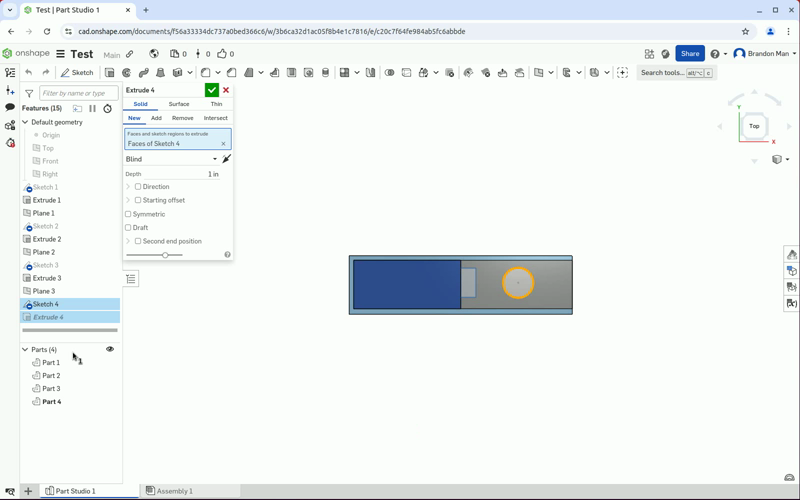
mouse_move(143, 106)
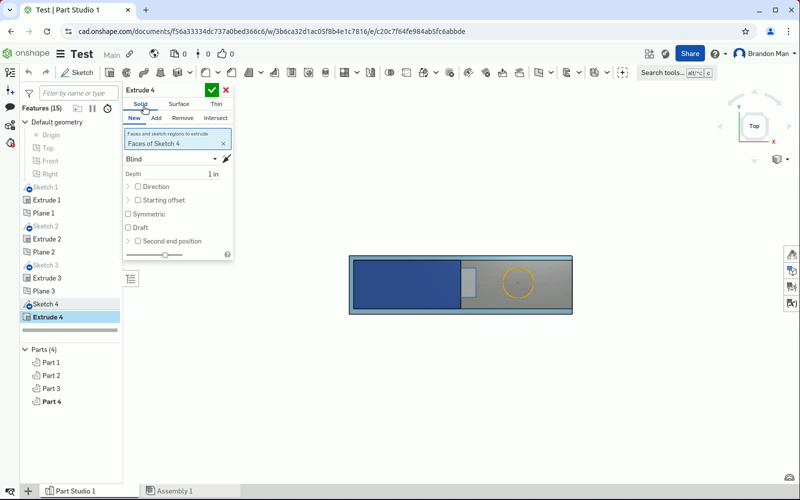
click(143, 106)
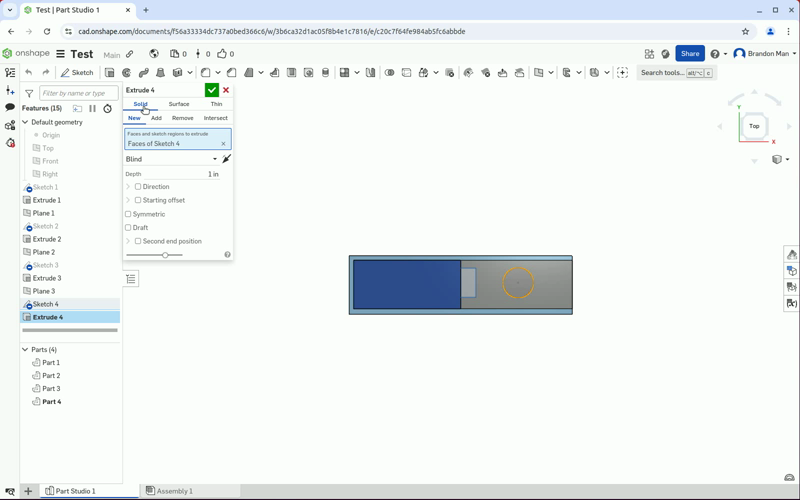
mouse_move(186, 120)
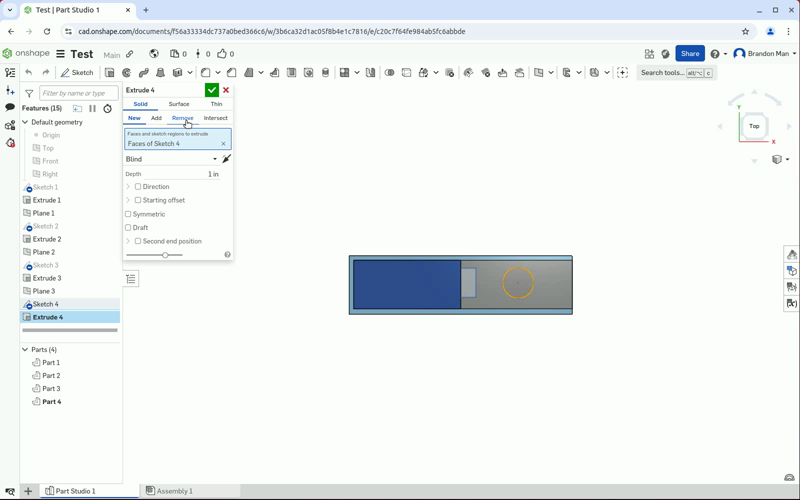
click(186, 120)
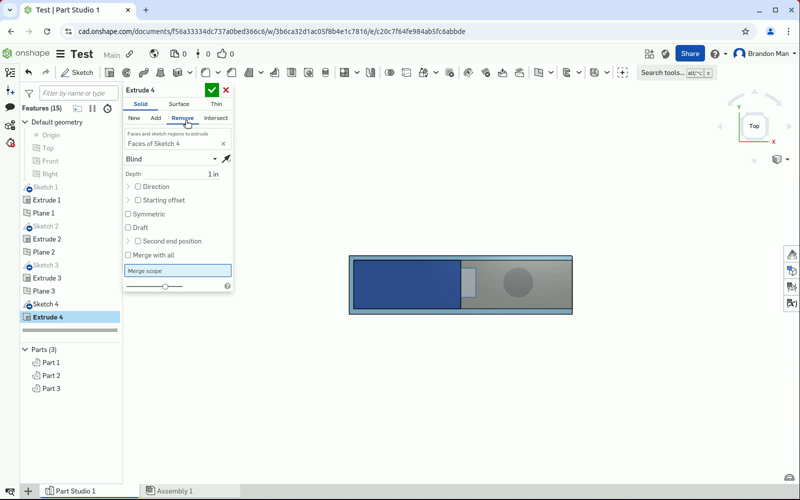
key(tab, 4)
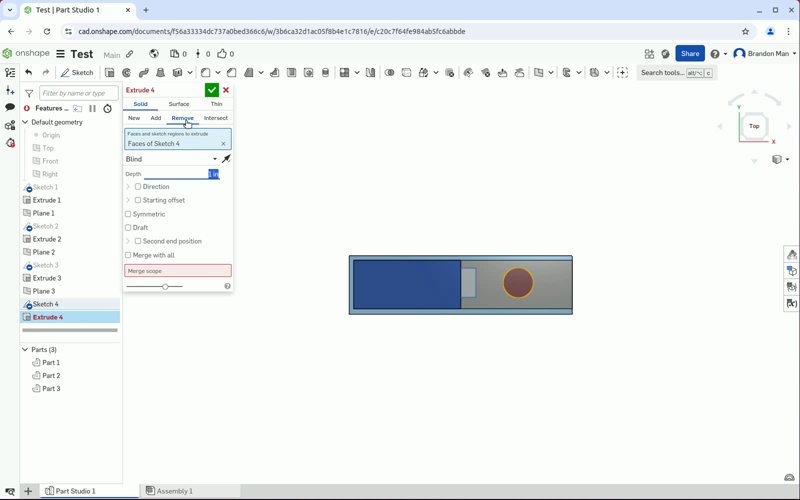
text(10.11)
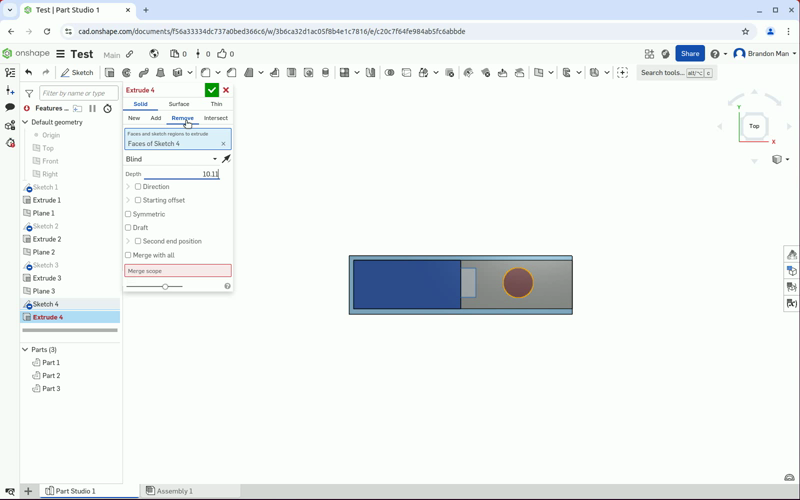
key(tab, 6)
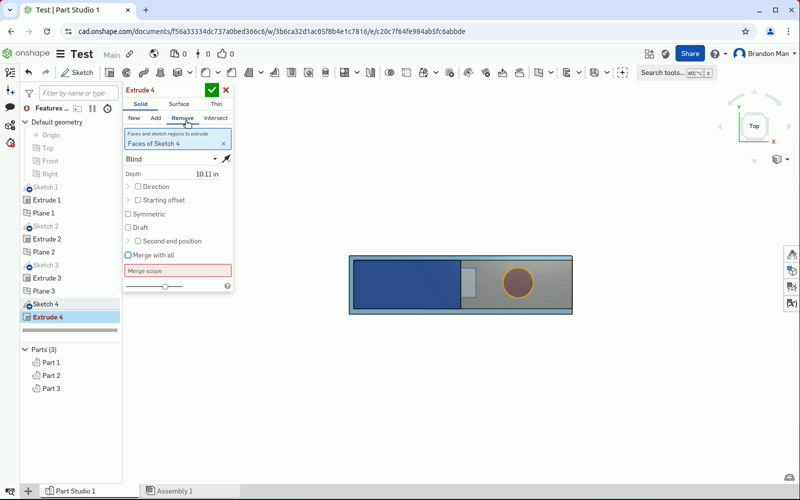
key(space)
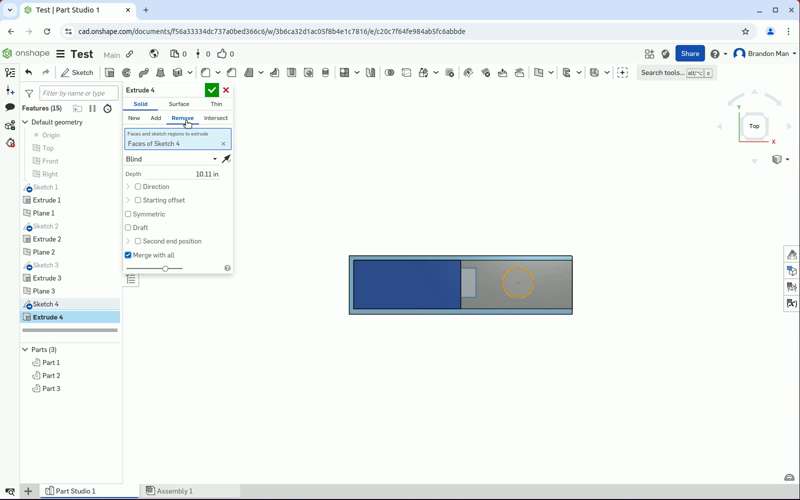
key(enter)
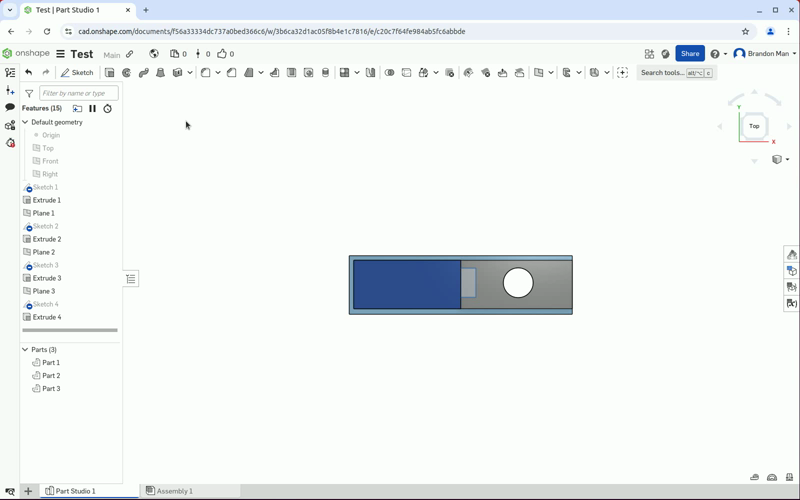
key(shift+h)
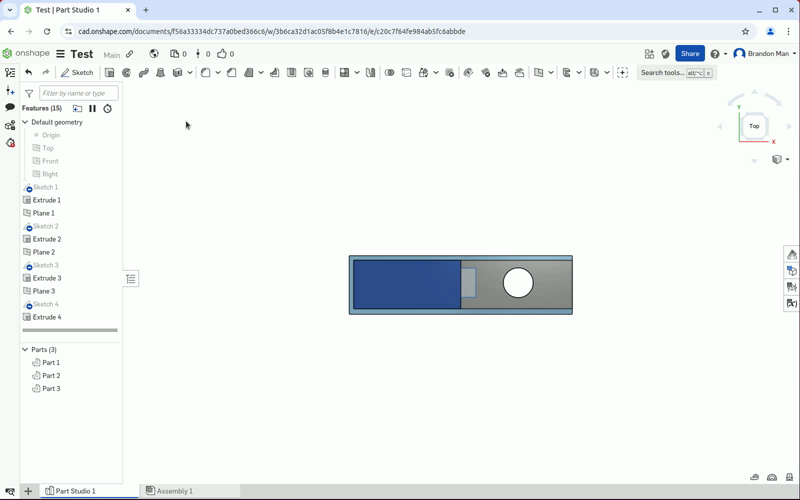
key(shift+h)
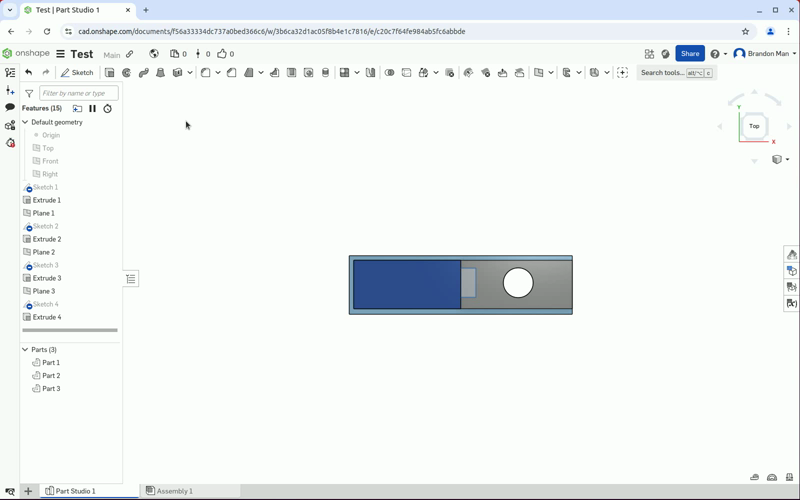
mouse_move(73, 189)
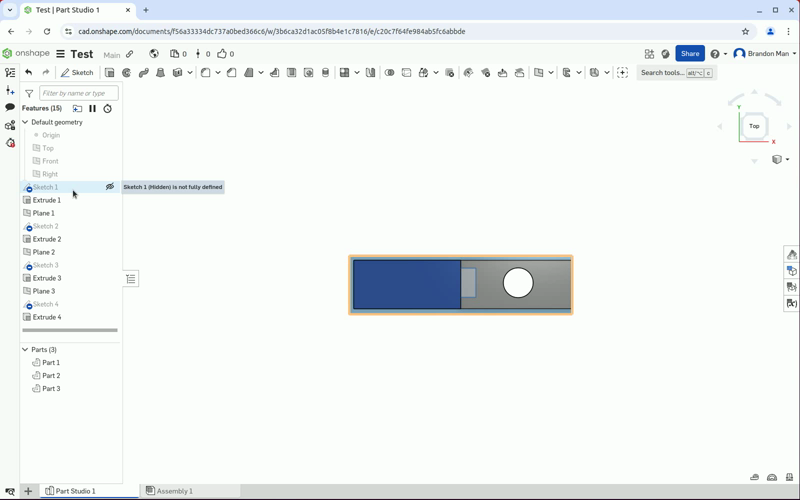
click(73, 189)
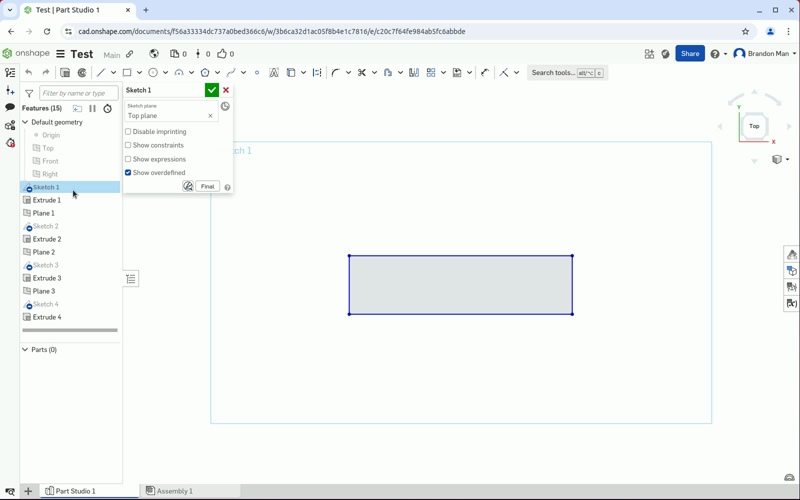
mouse_move(229, 92)
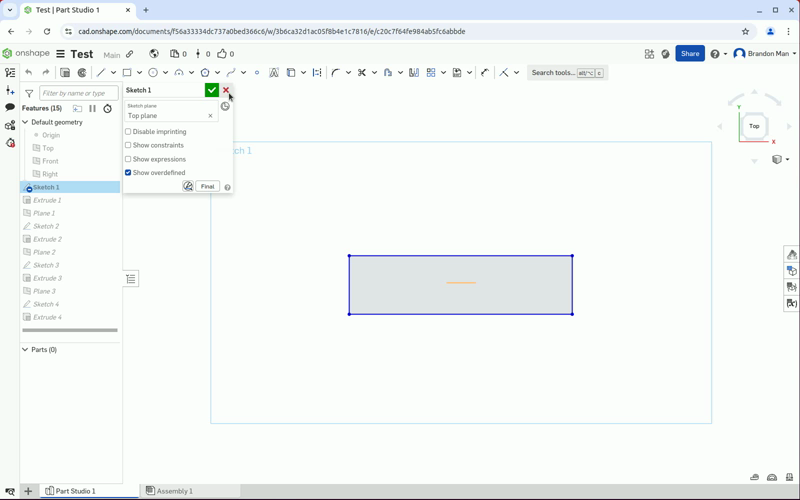
click(229, 92)
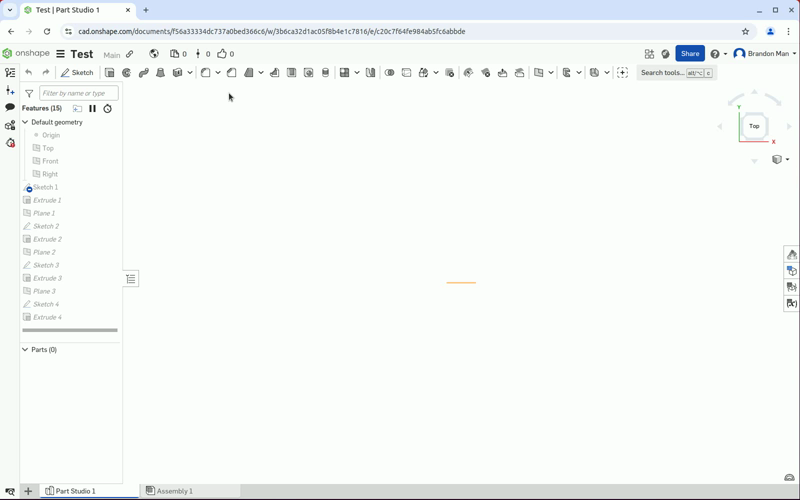
key(shift+s)
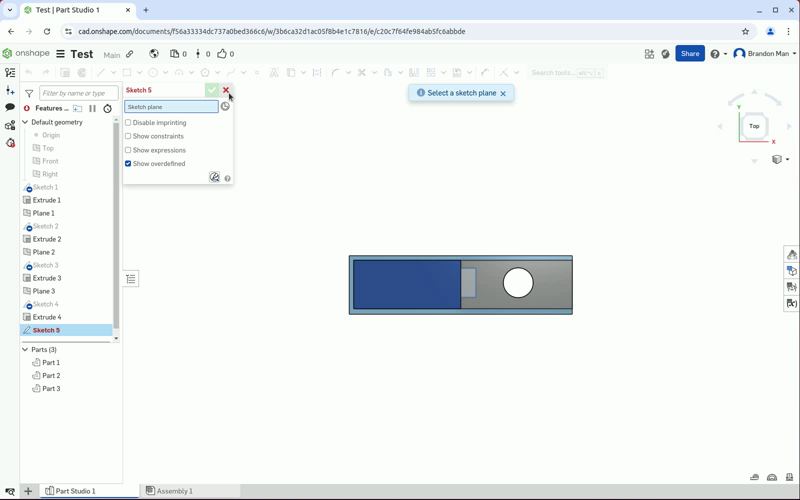
mouse_move(69, 293)
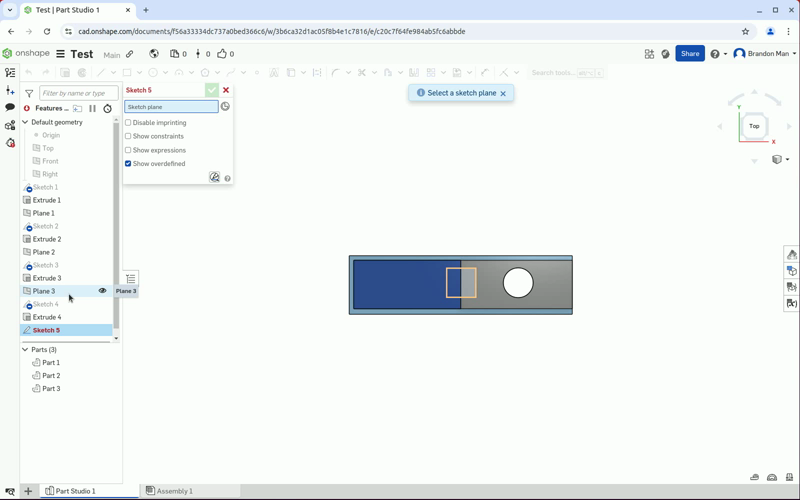
click(69, 293)
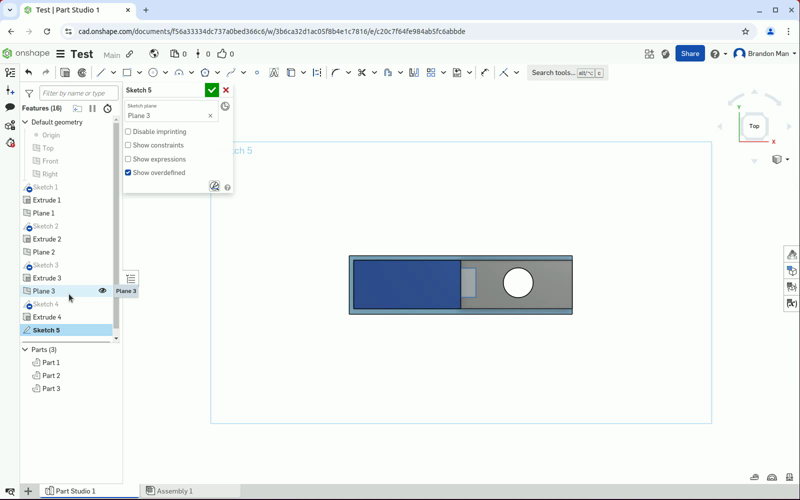
mouse_move(73, 352)
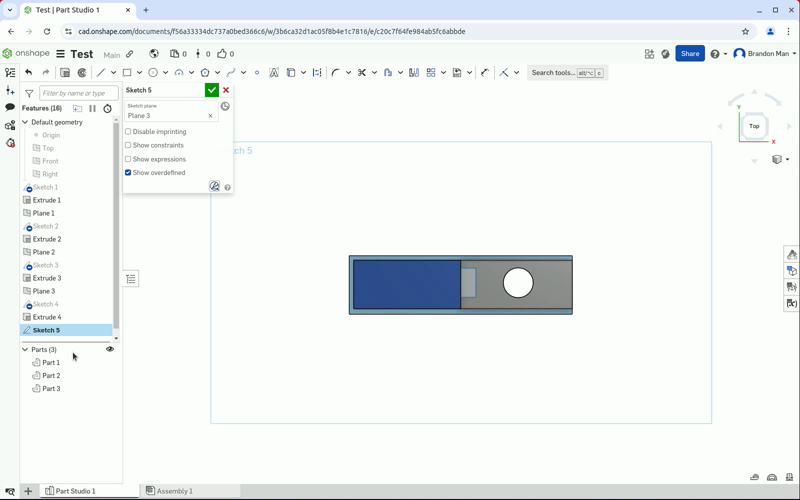
key(y)
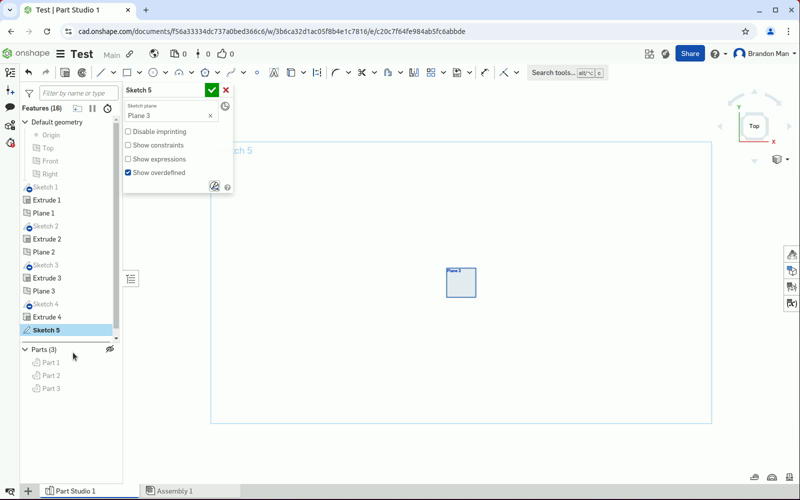
key(c)
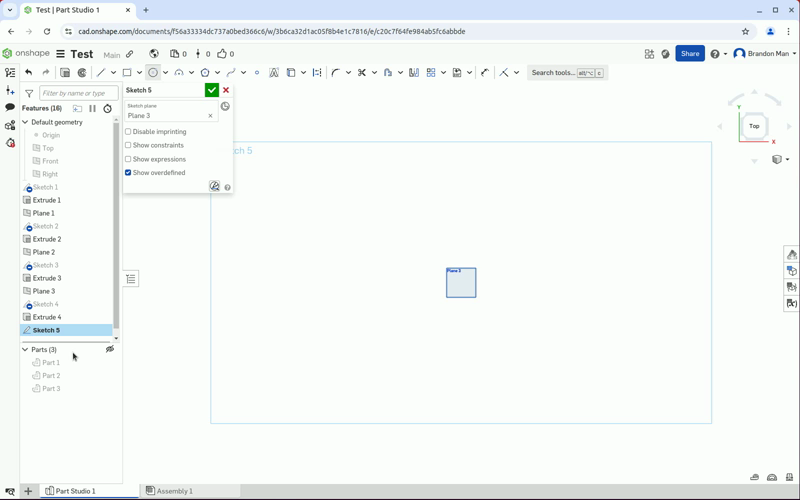
key_down(shift)
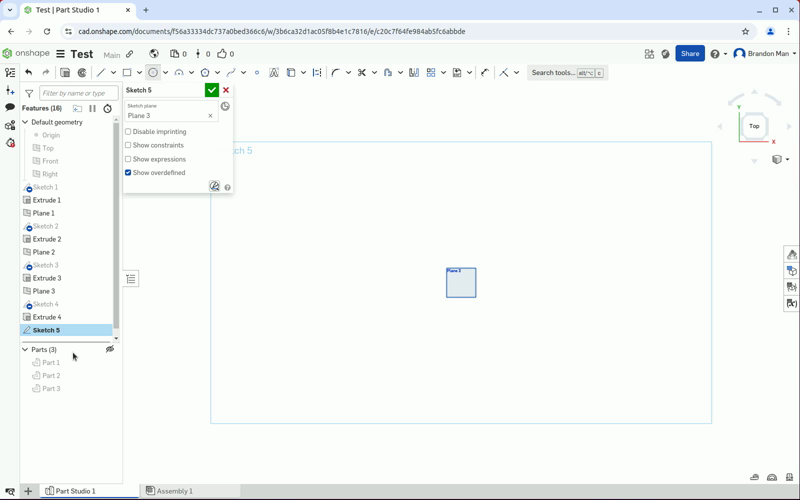
mouse_move(402, 282)
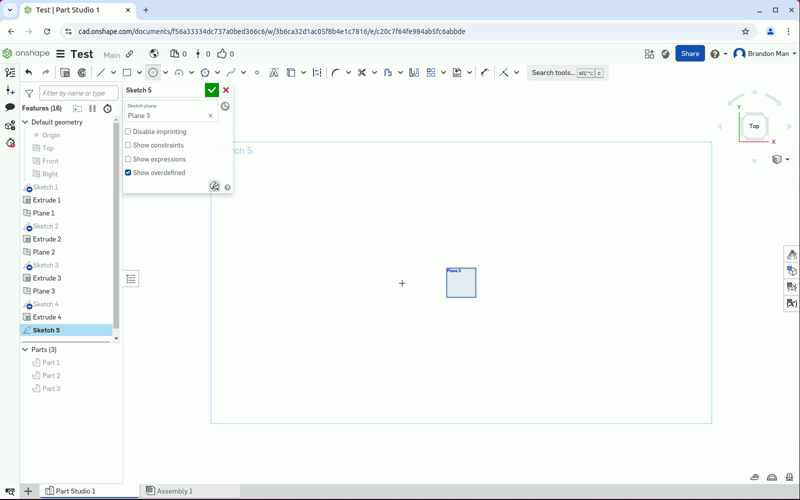
click(402, 282)
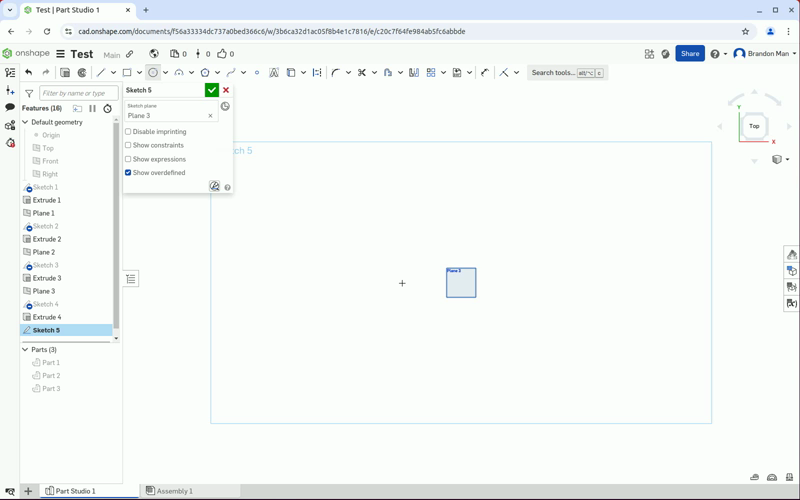
key_up(shift)
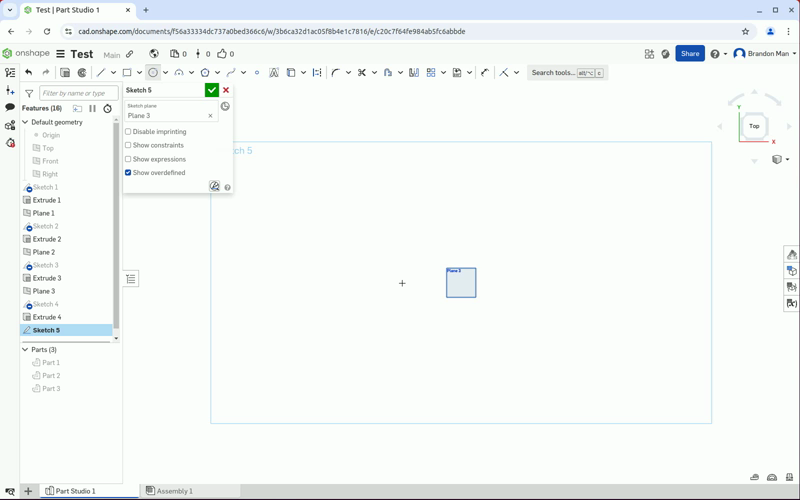
mouse_move(417, 282)
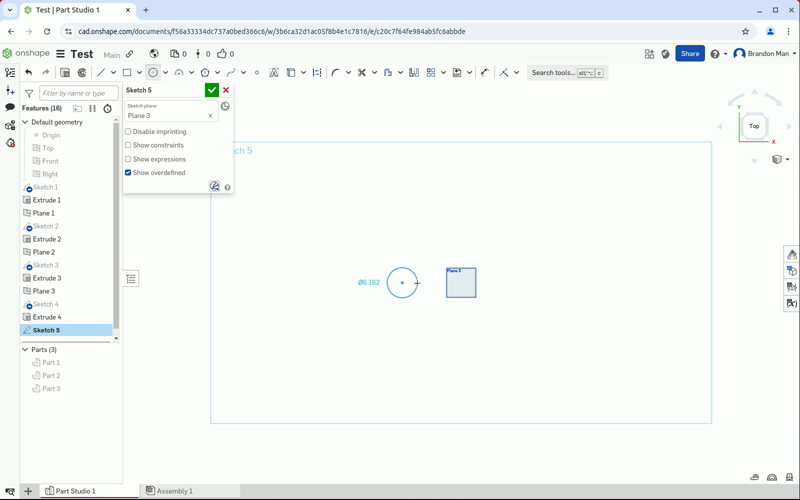
click(417, 282)
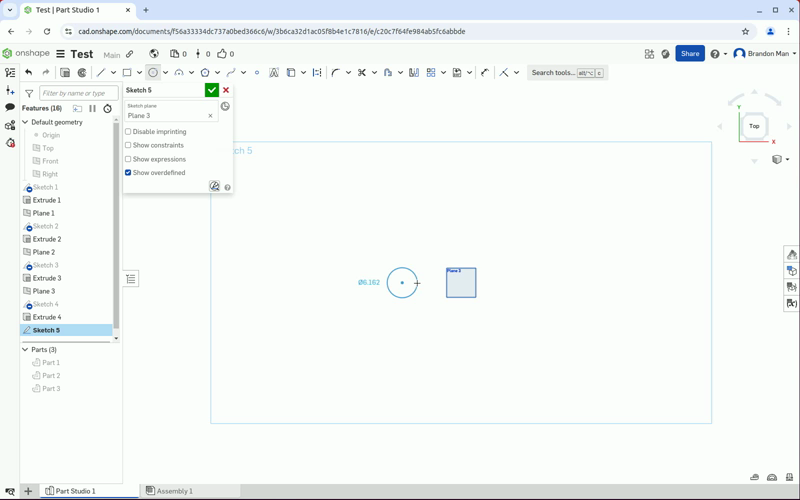
key(esc)
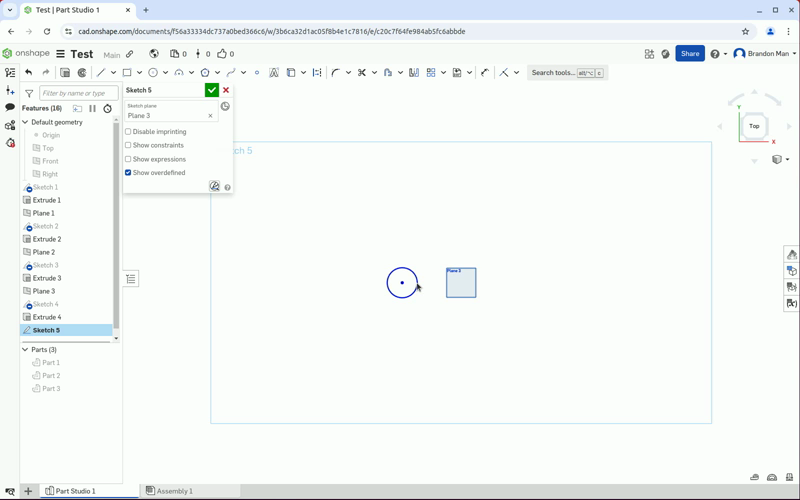
mouse_move(403, 289)
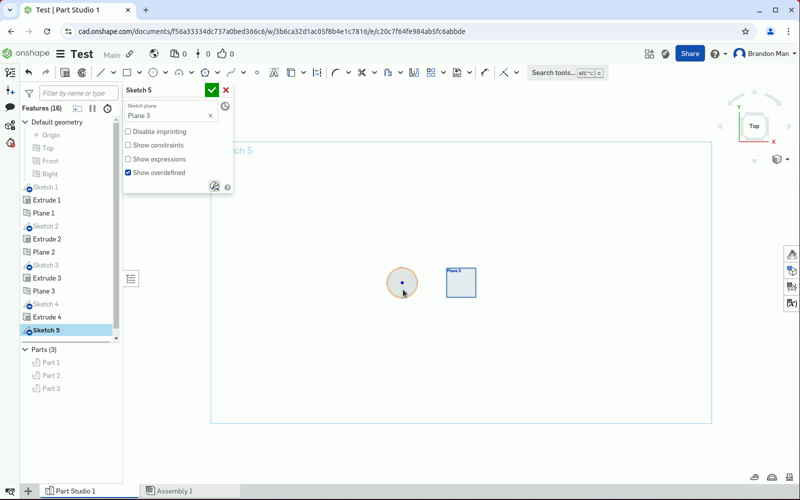
scroll(6)
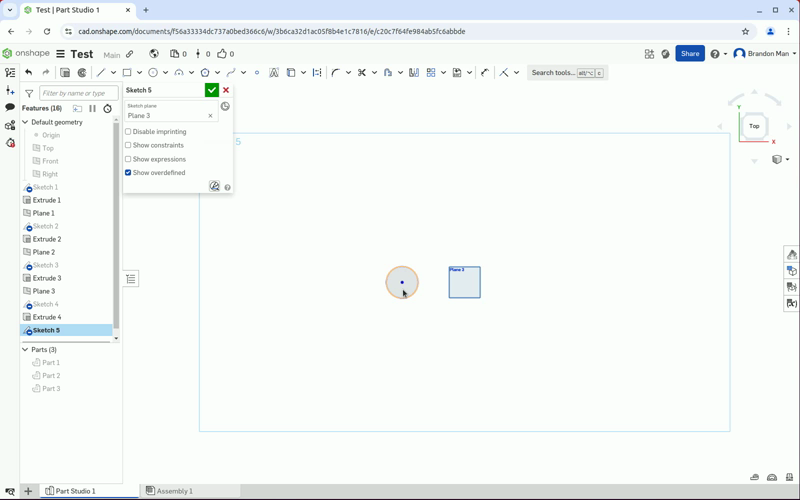
scroll(6)
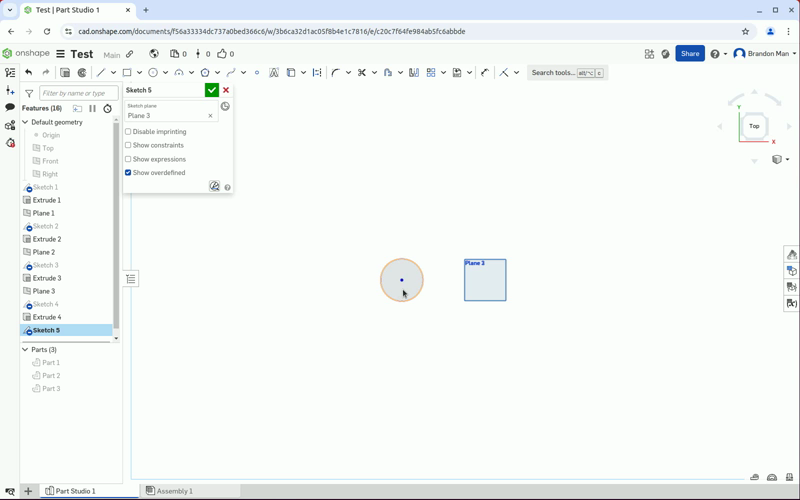
scroll(6)
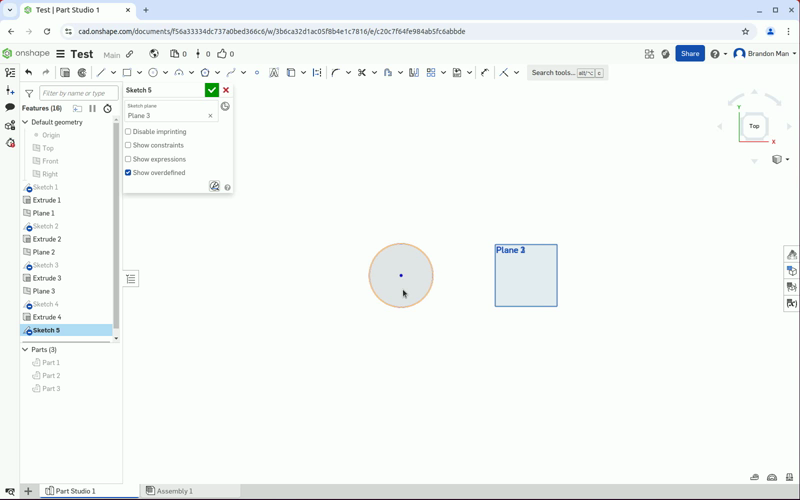
scroll(6)
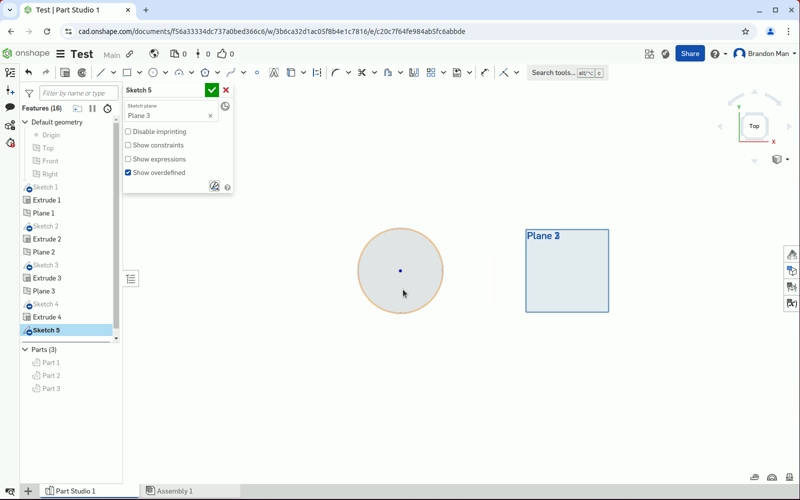
scroll(6)
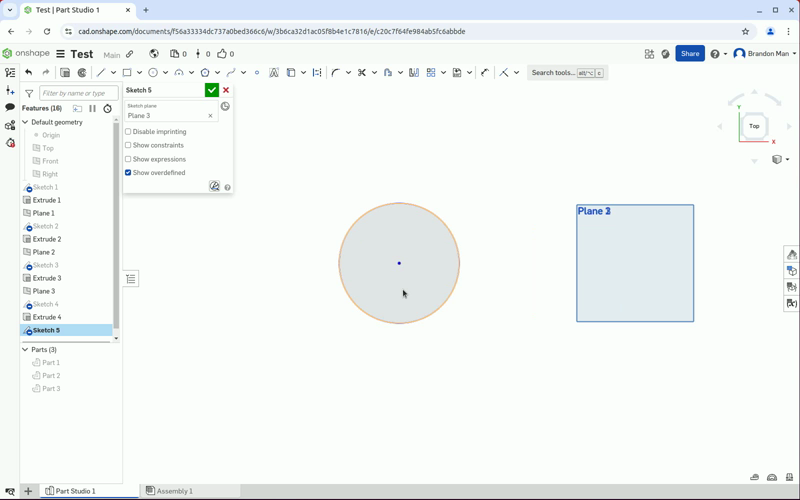
scroll(6)
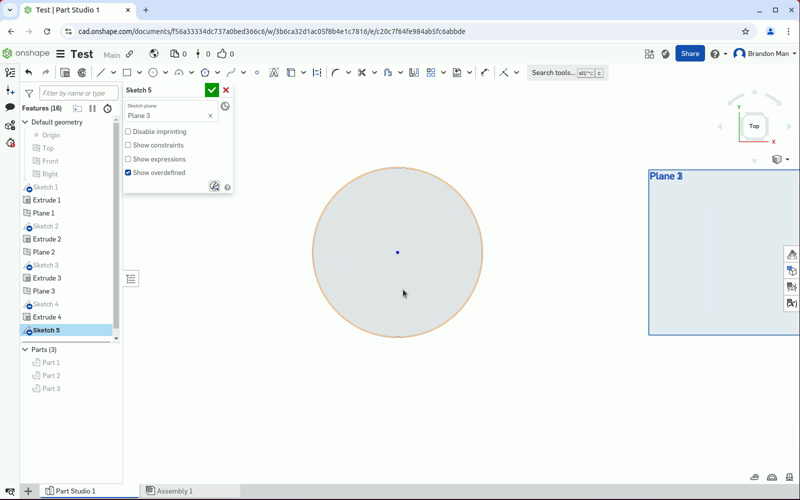
scroll(6)
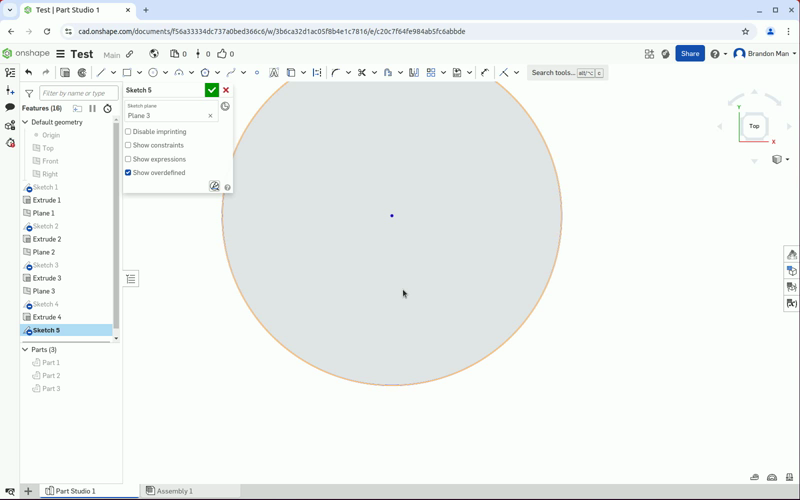
click(403, 289)
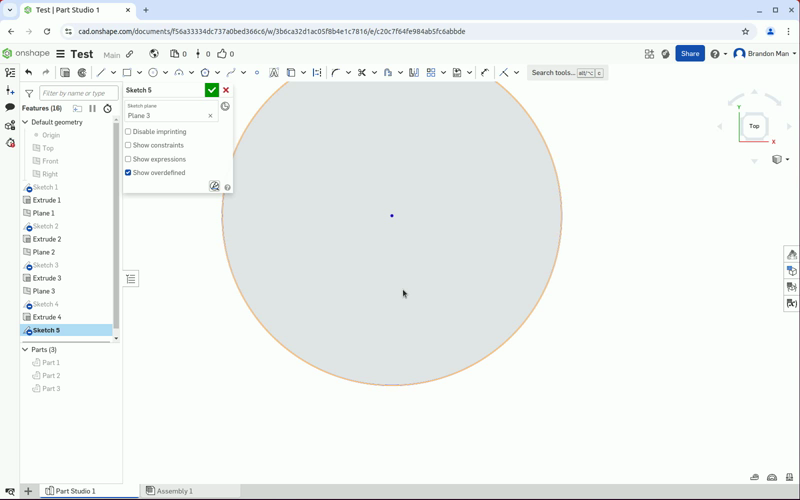
scroll(-6)
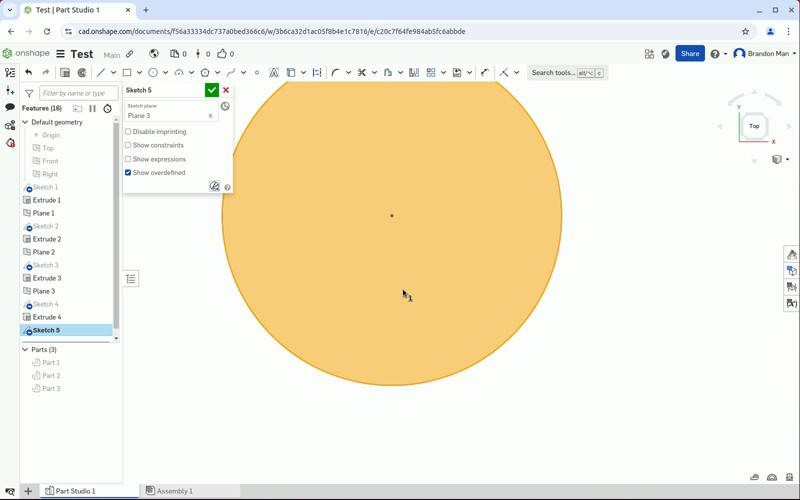
scroll(-6)
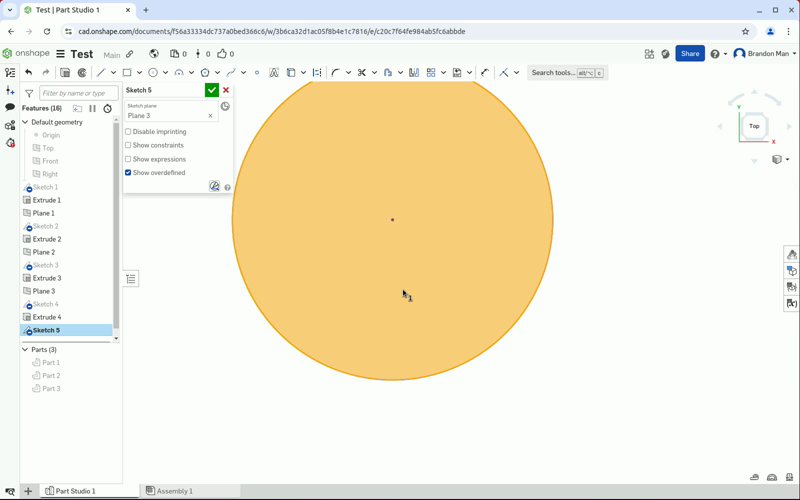
scroll(-6)
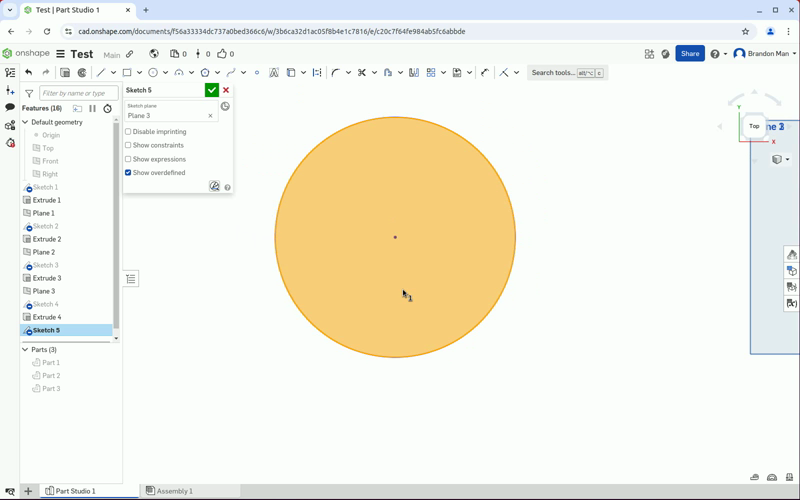
scroll(-6)
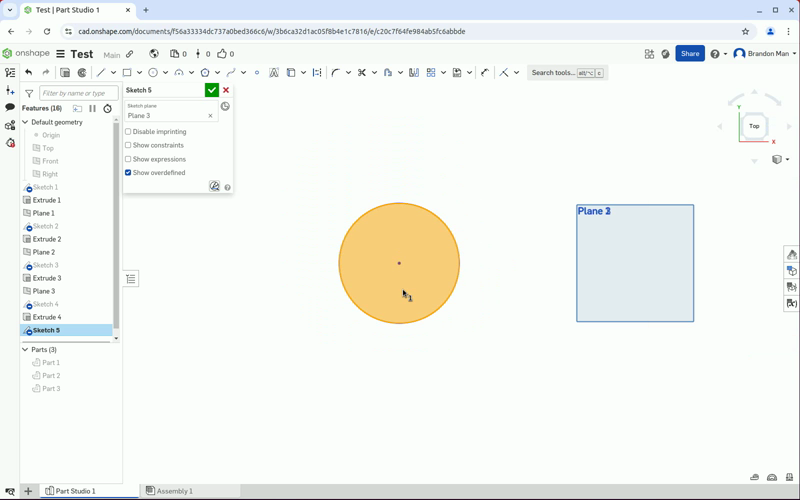
scroll(-6)
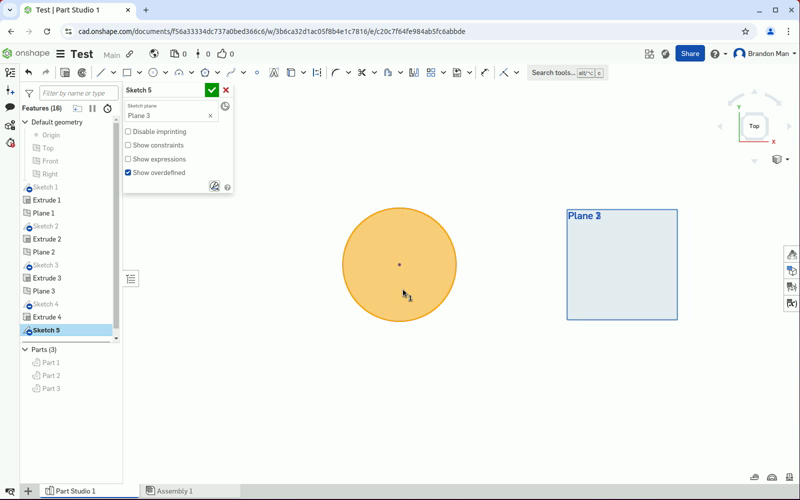
scroll(-6)
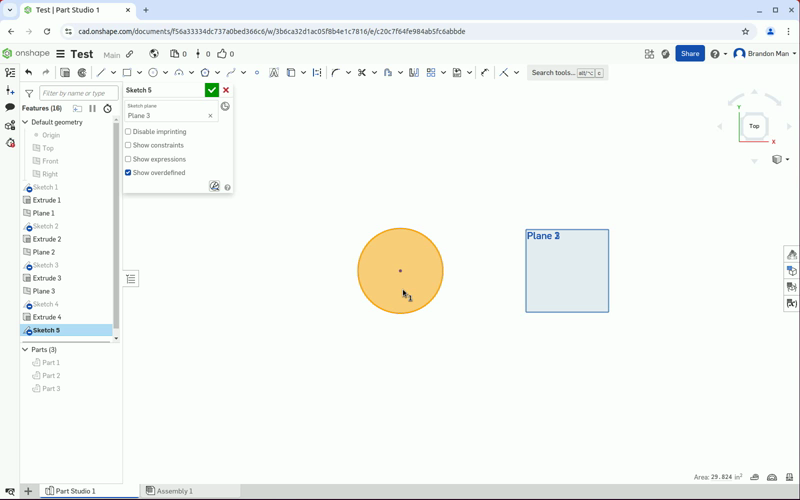
scroll(-6)
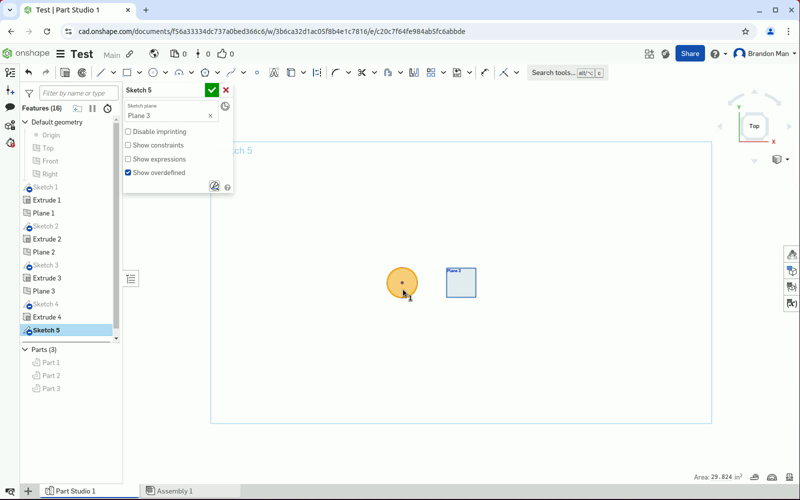
mouse_move(73, 352)
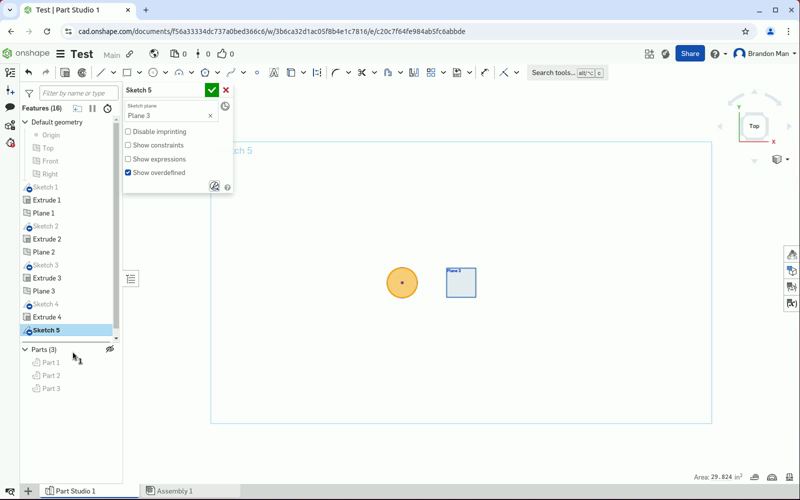
key(shift+y)
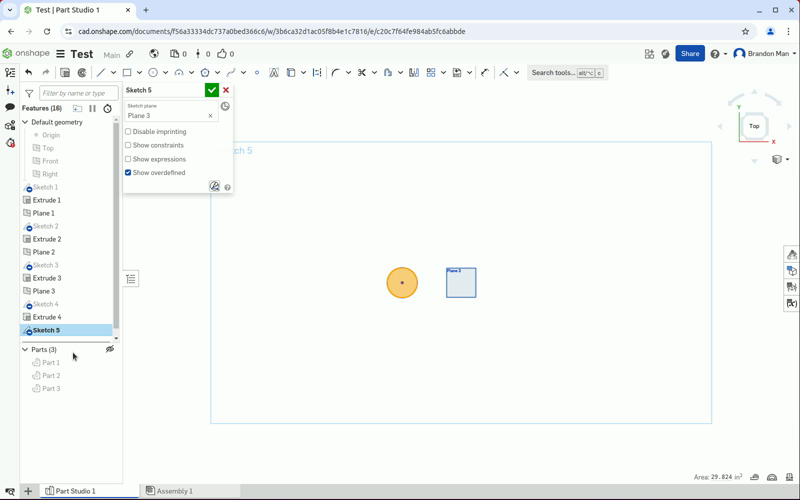
key(shift+e)
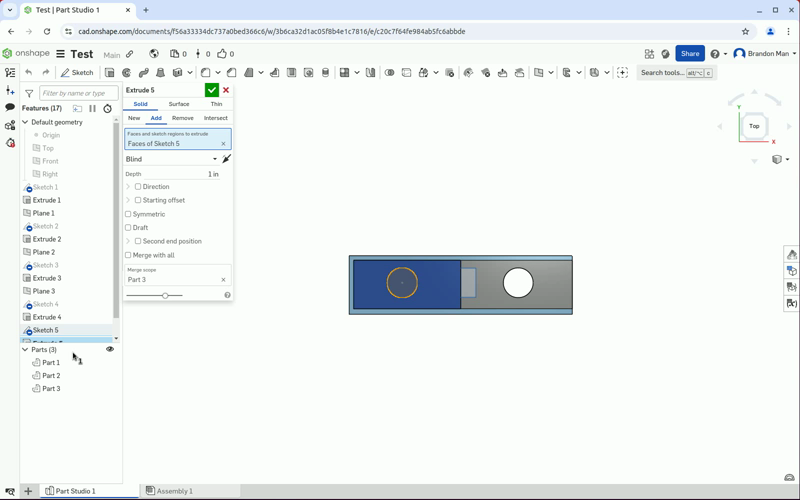
mouse_move(143, 106)
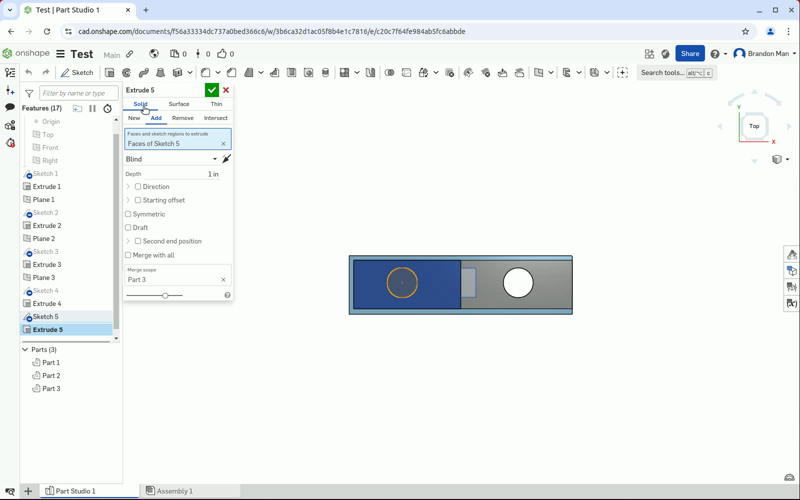
click(143, 106)
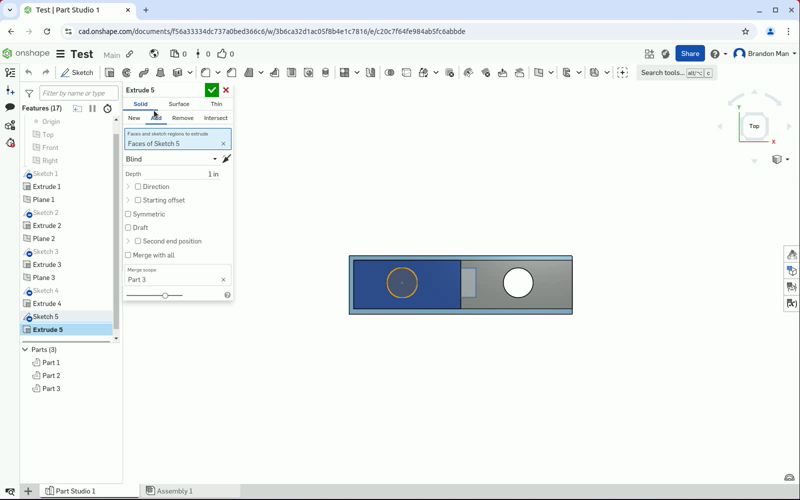
mouse_move(186, 120)
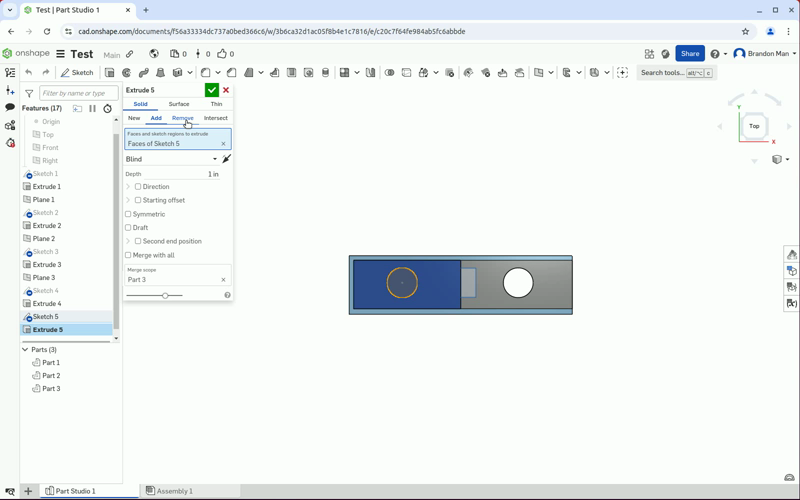
click(186, 120)
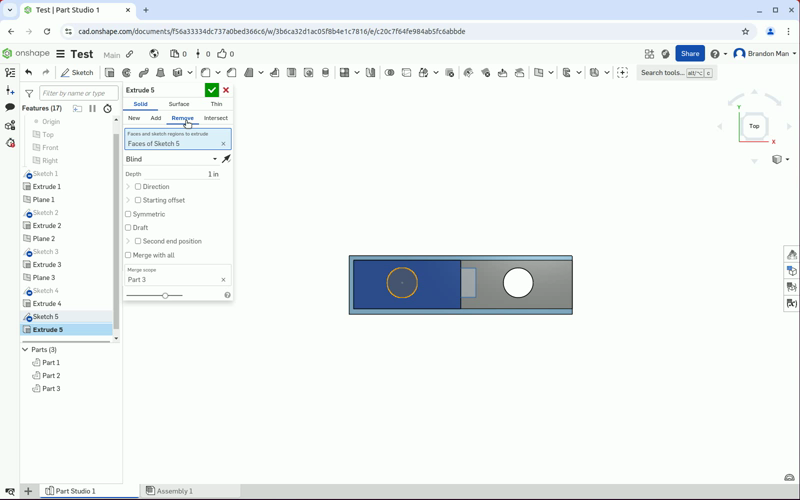
key(tab, 4)
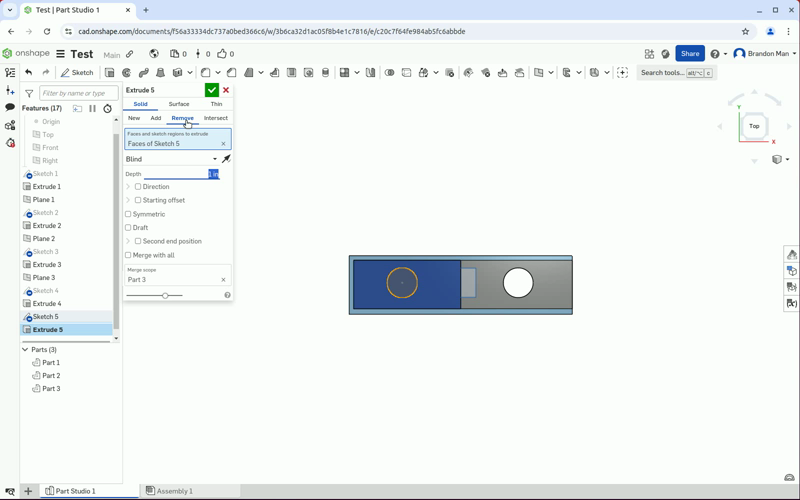
text(10.11)
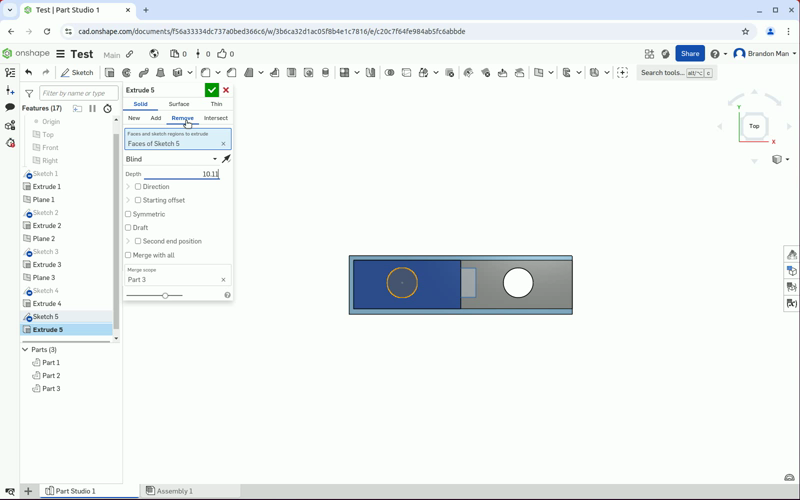
key(tab, 6)
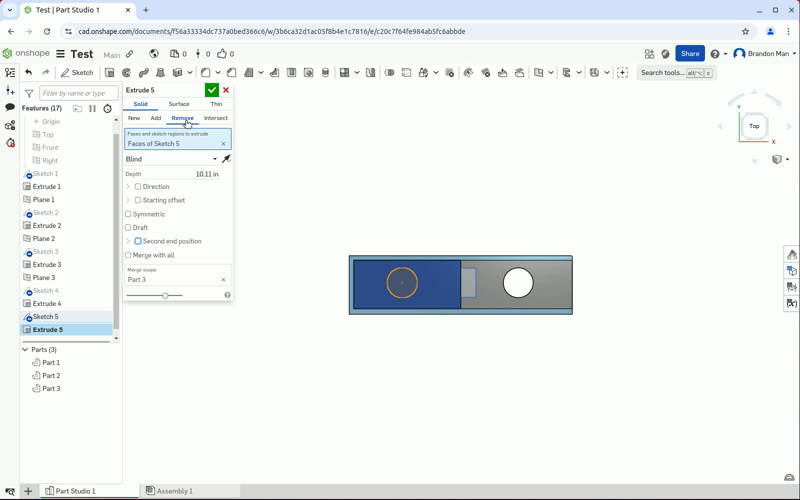
key(space)
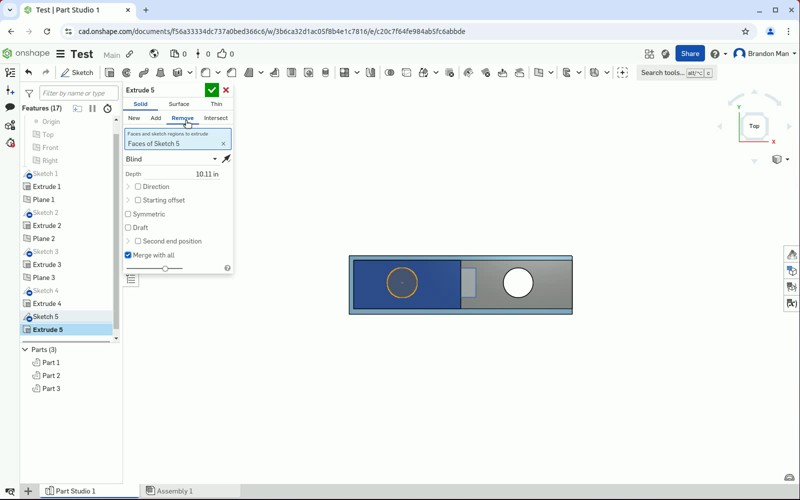
key(enter)
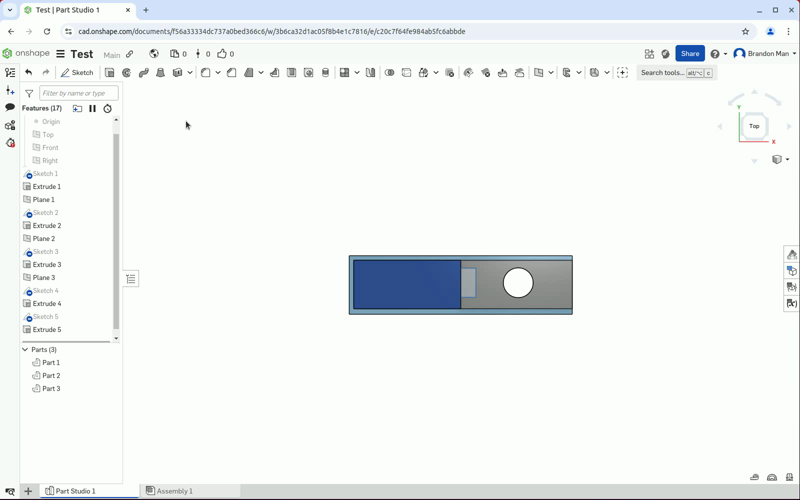
key(shift+h)
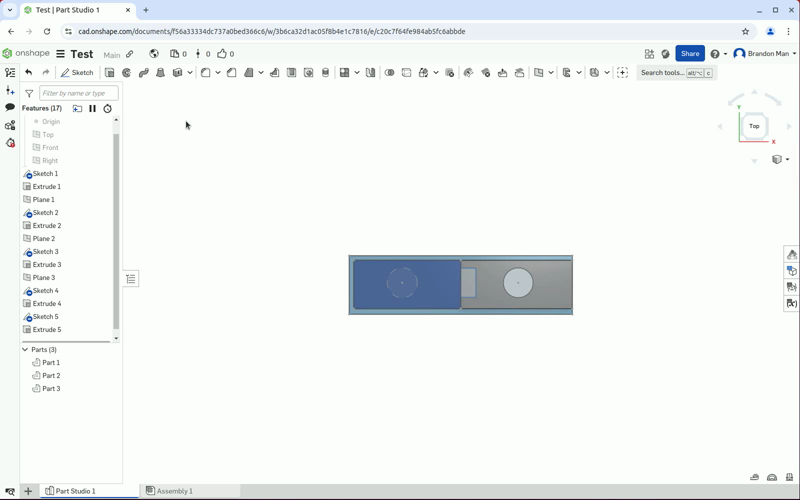
key(shift+h)
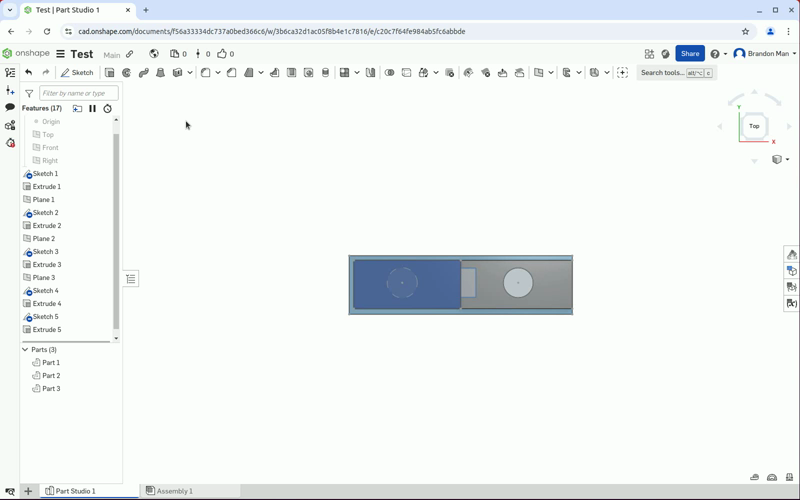
key(shift+7)
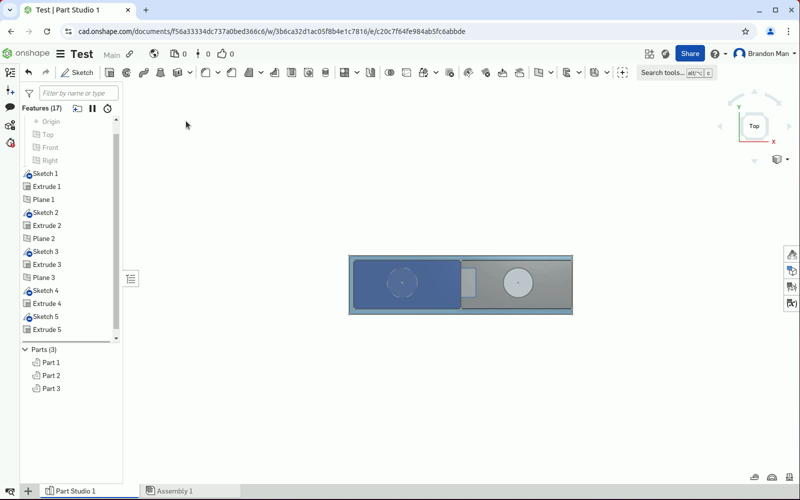
key(up, 3)
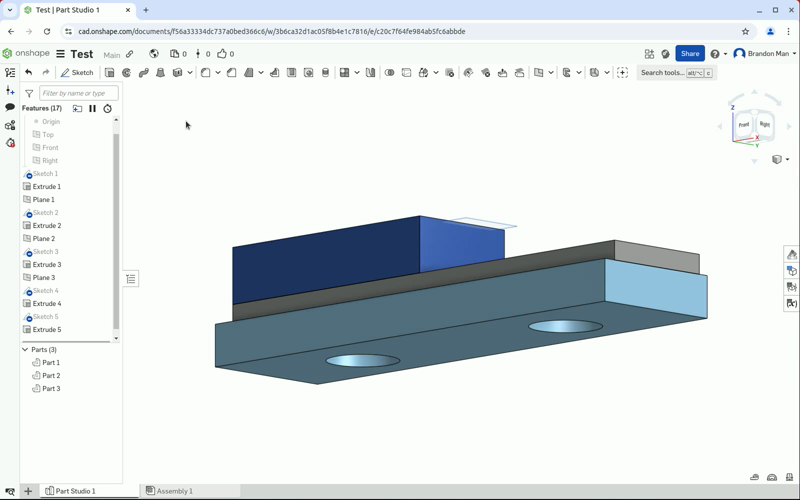
key(left, 3)
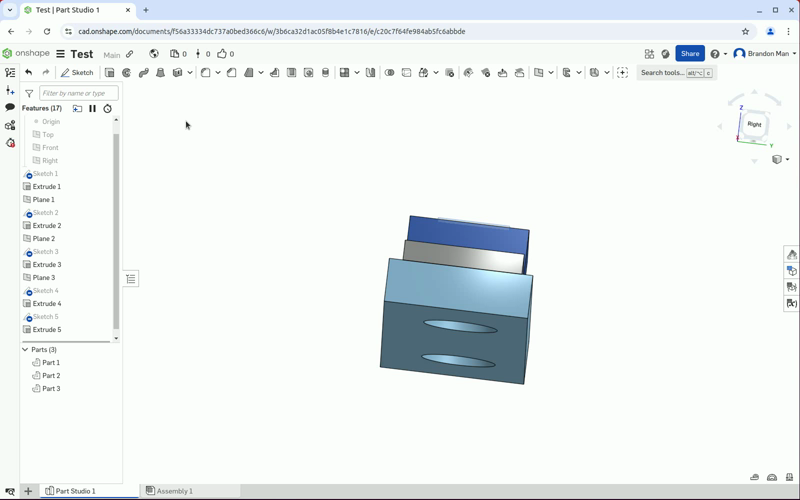
key(right, 3)
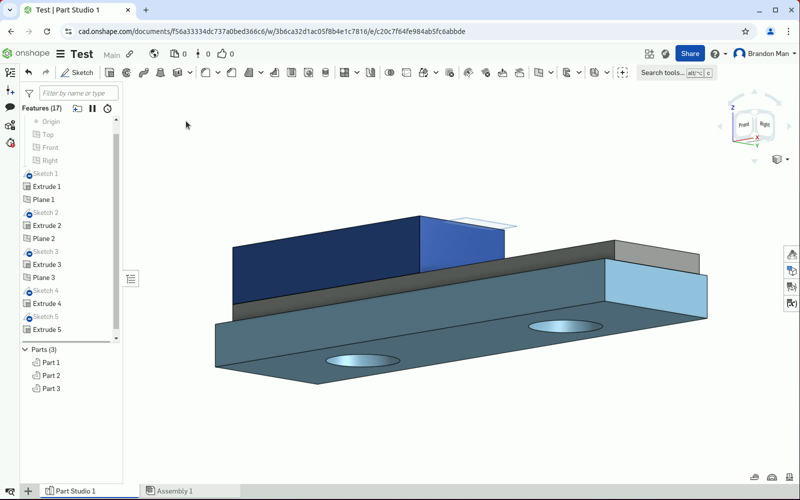
key(down, 3)
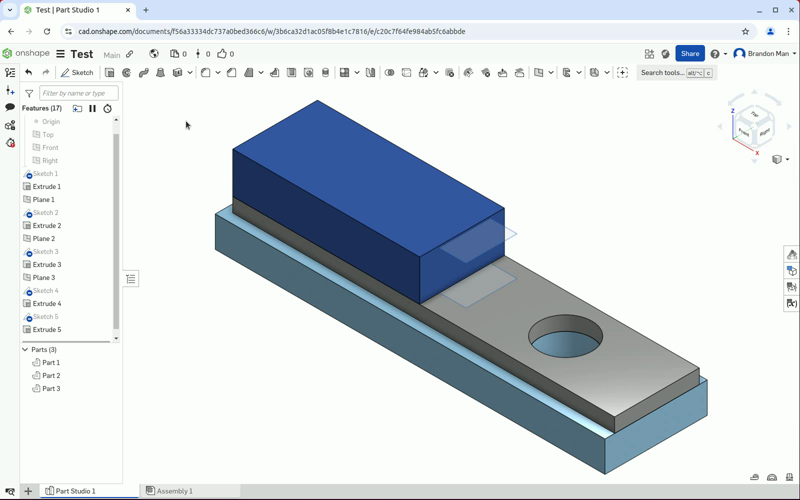
mouse_move(69, 176)
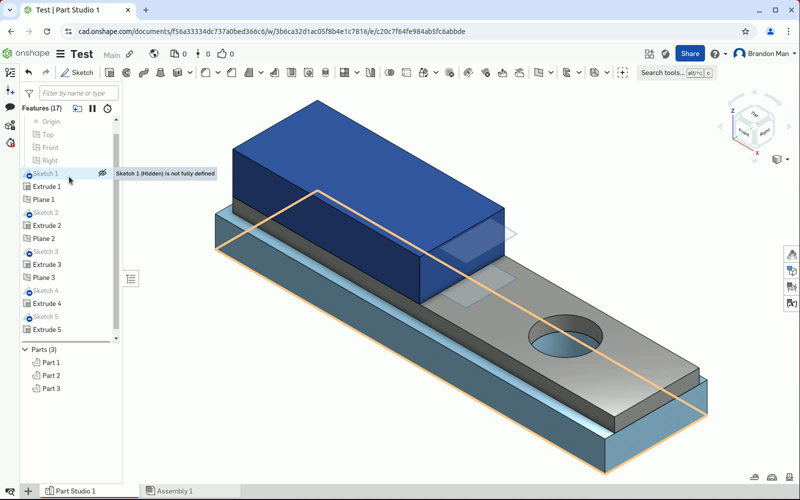
click(69, 176)